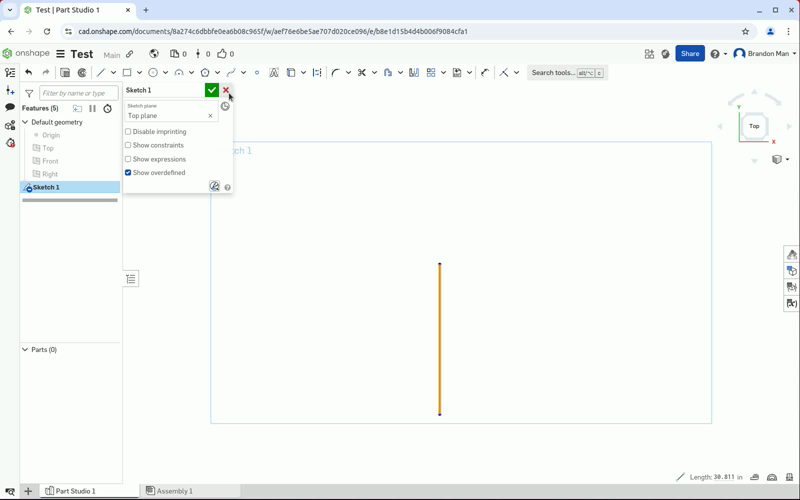
key(shift+h)
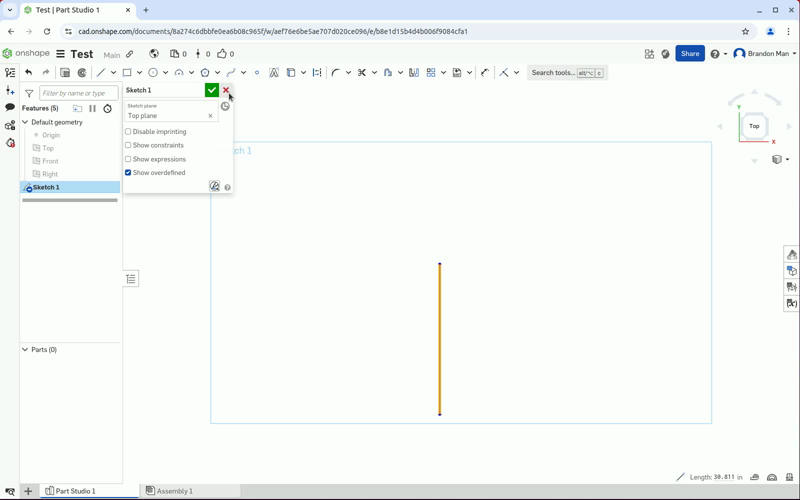
key(shift+s)
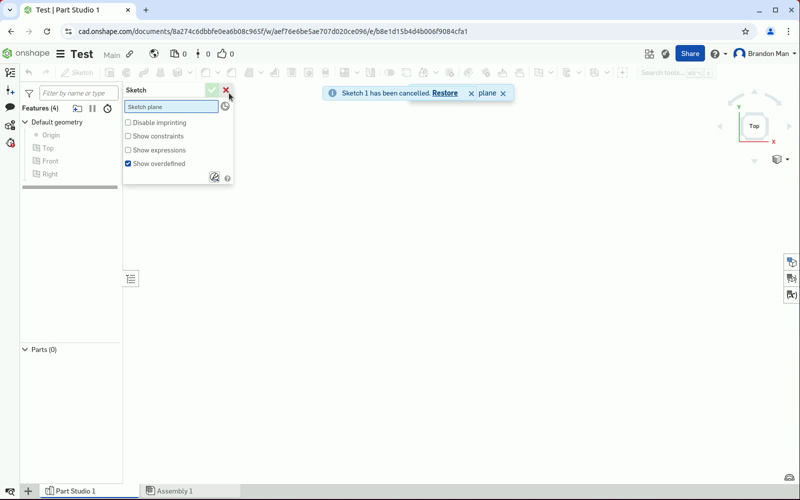
mouse_move(73, 150)
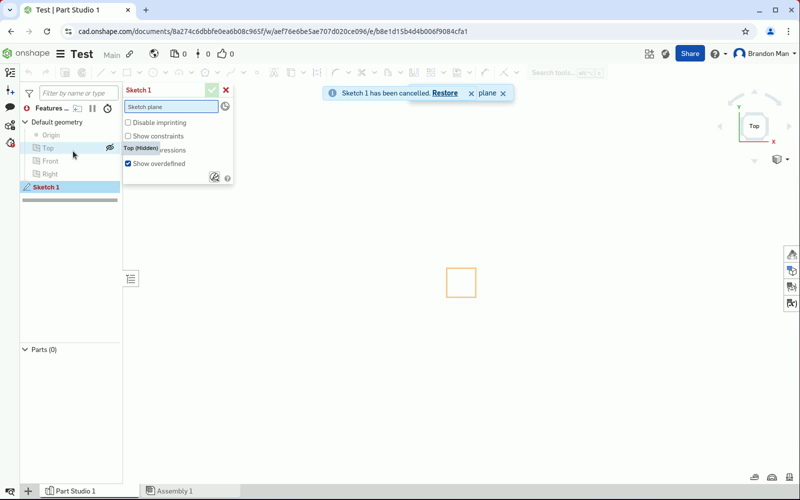
click(73, 150)
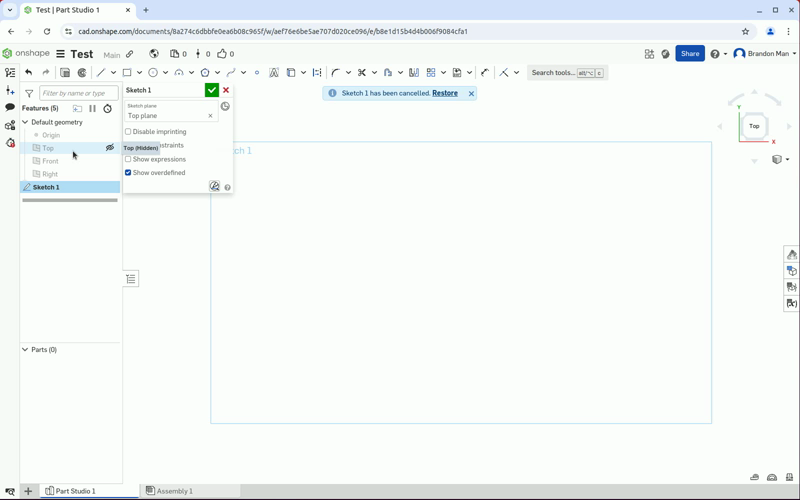
mouse_move(73, 352)
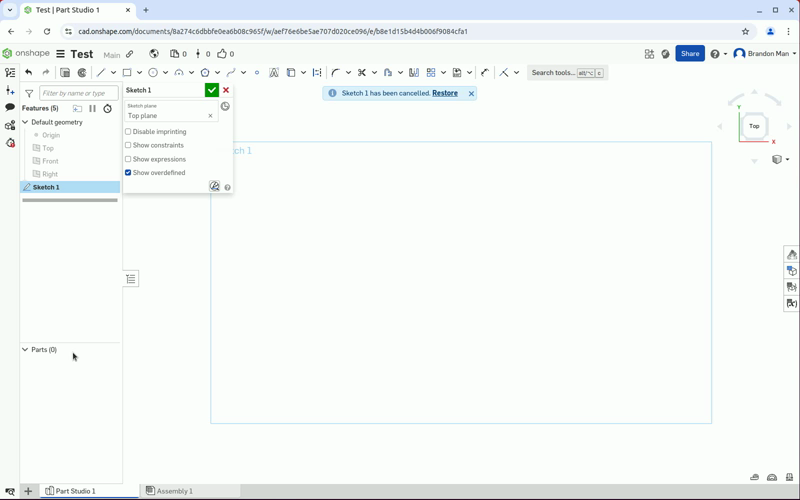
key(y)
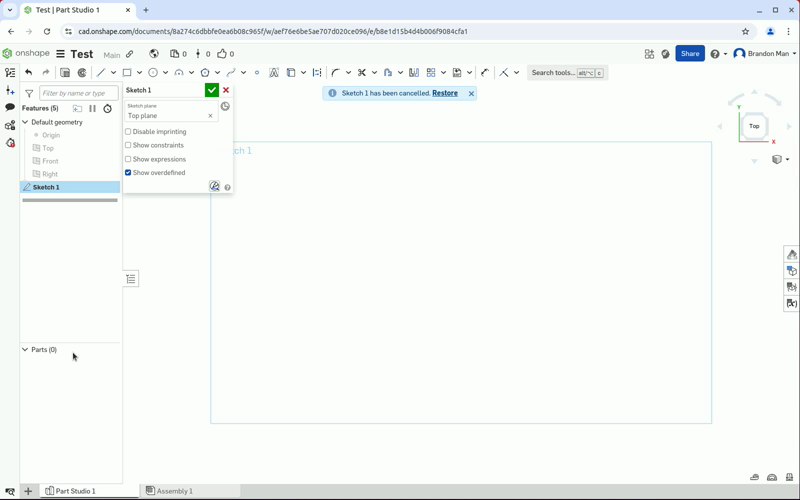
key(l)
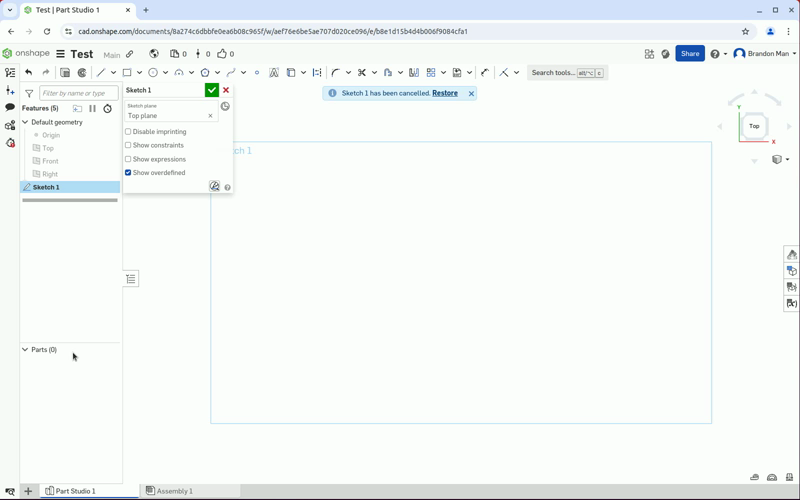
key_down(shift)
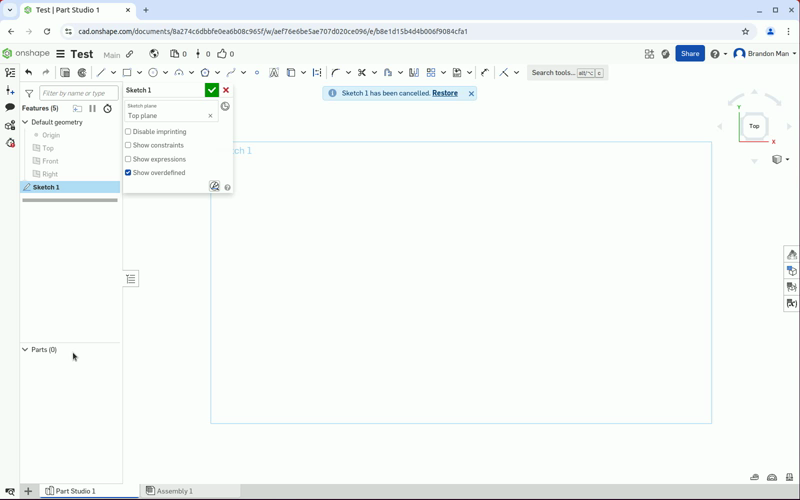
mouse_move(348, 314)
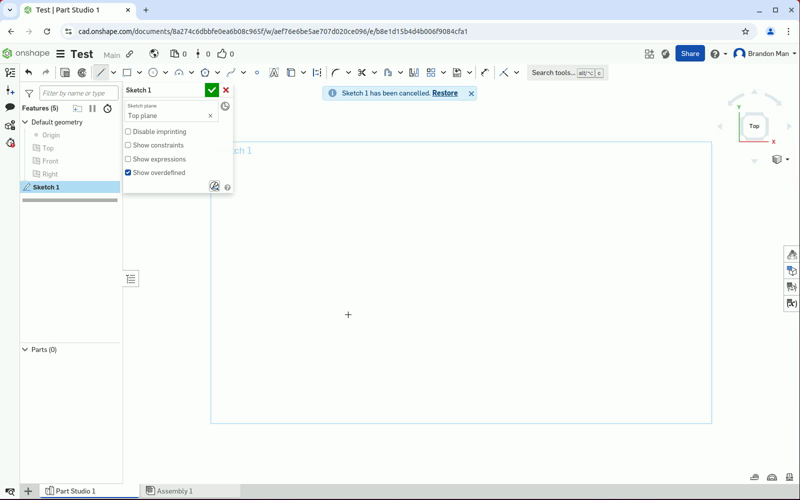
click(348, 314)
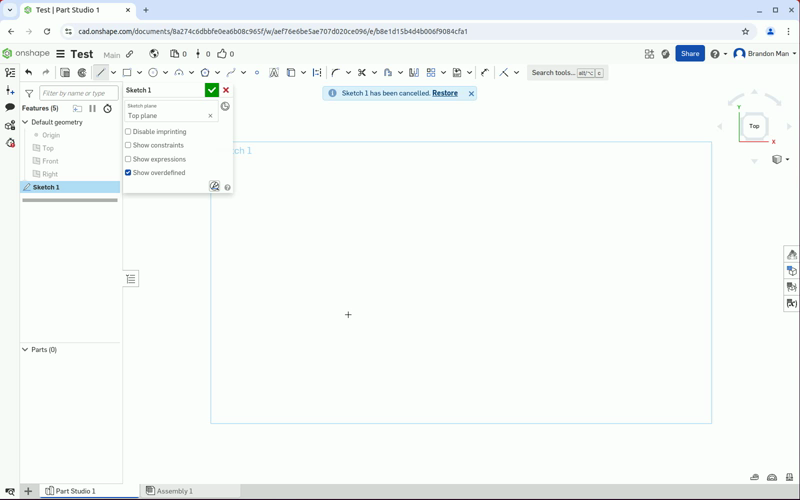
key_up(shift)
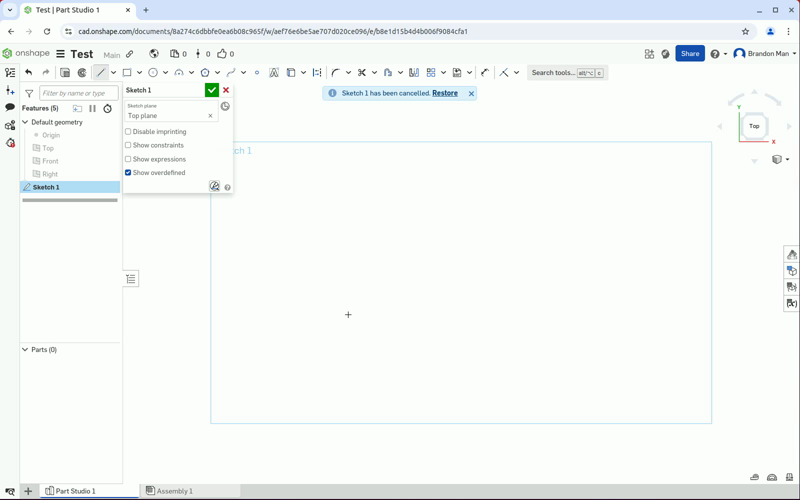
key_down(shift)
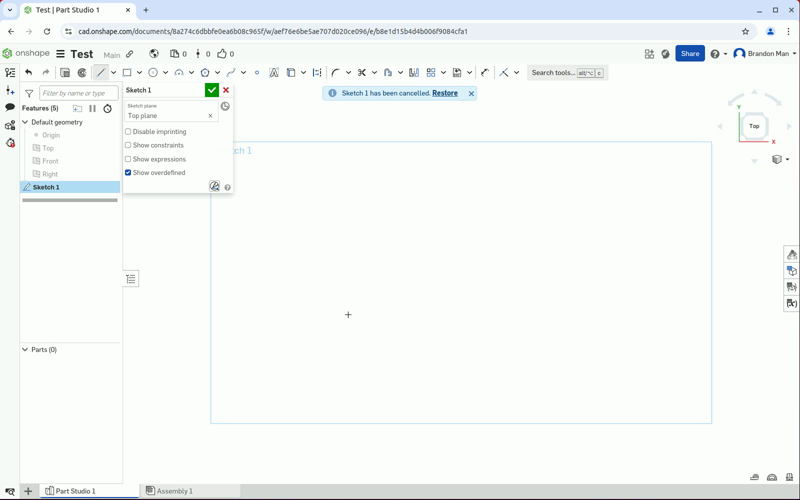
mouse_move(572, 314)
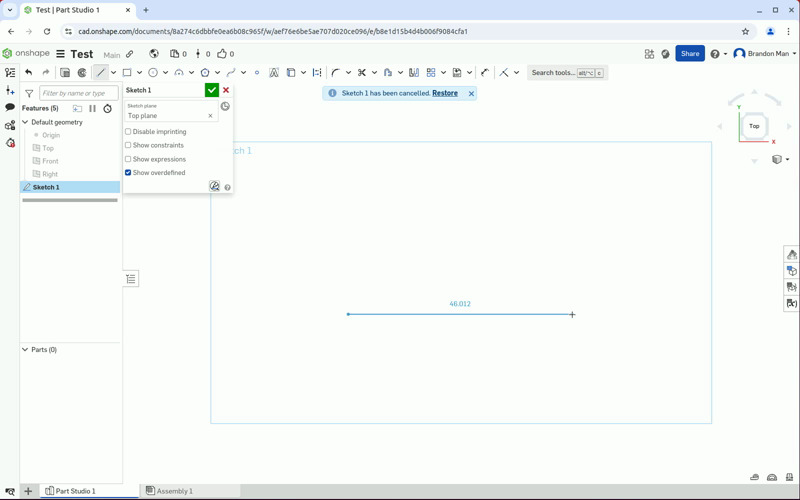
click(572, 314)
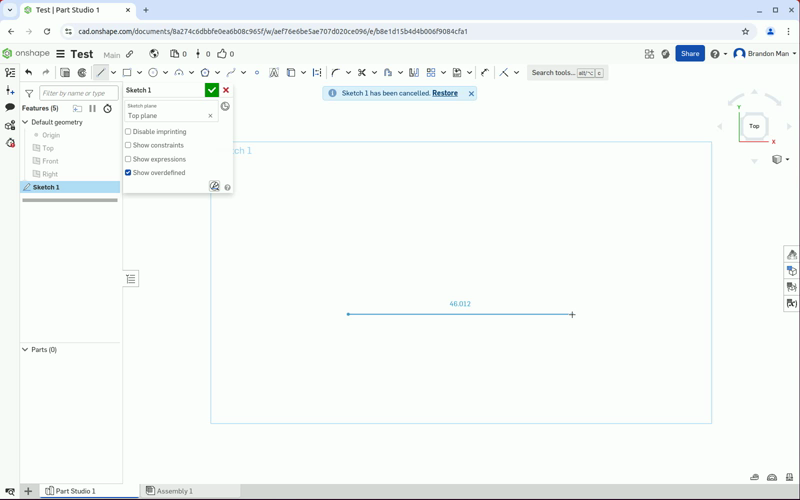
key_up(shift)
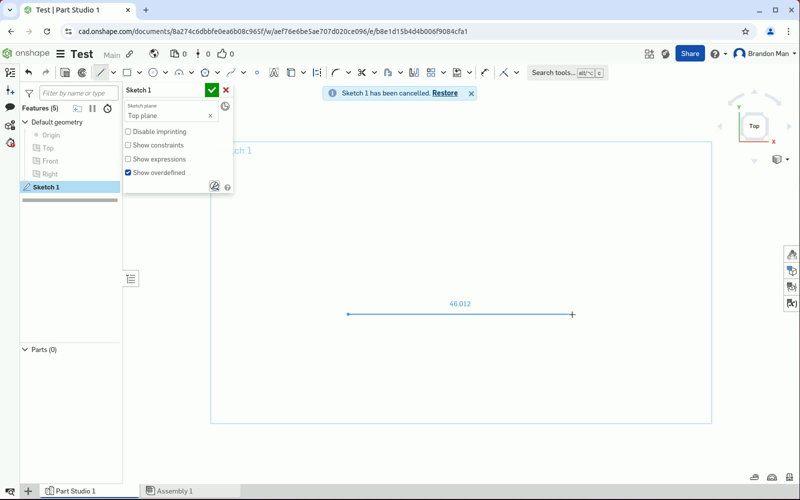
key_down(shift)
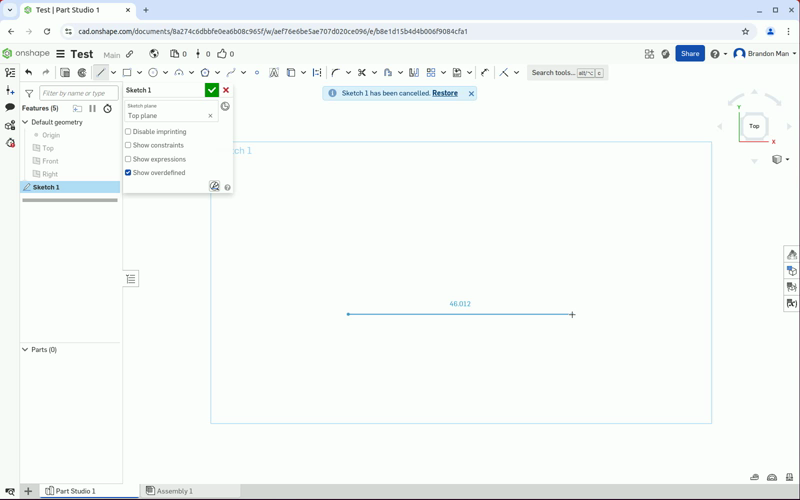
mouse_move(572, 253)
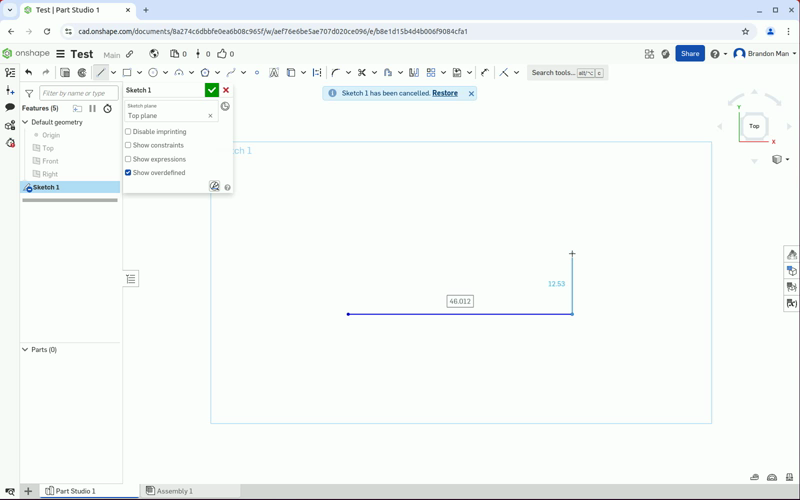
click(572, 253)
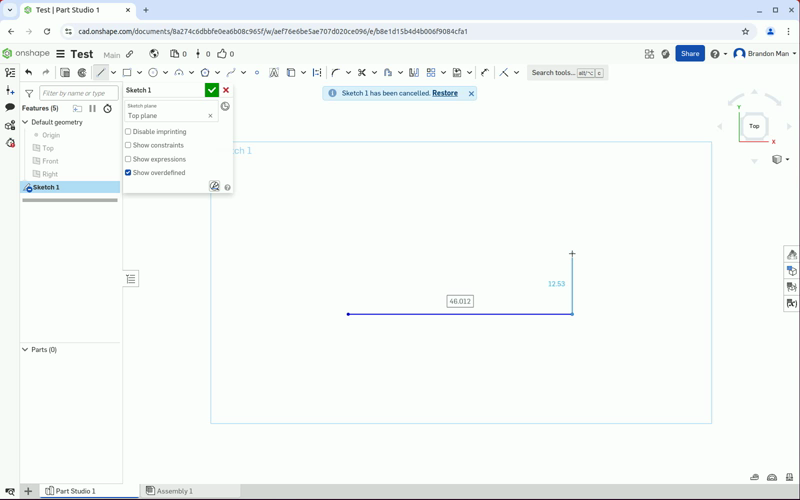
key_up(shift)
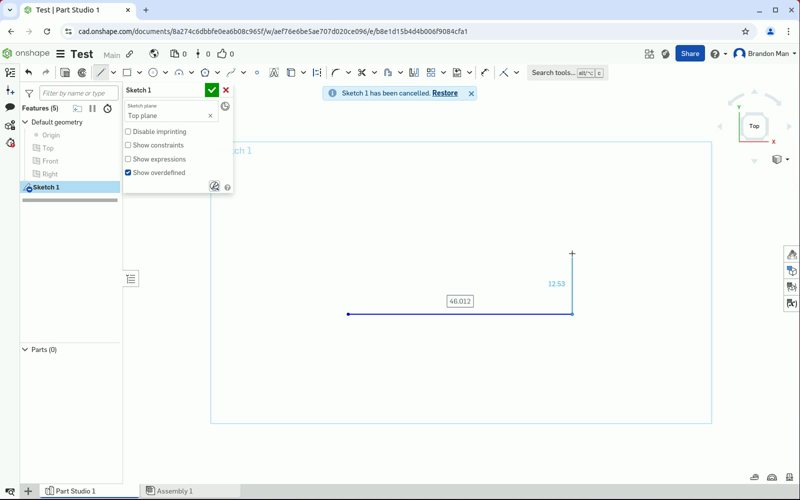
key_down(shift)
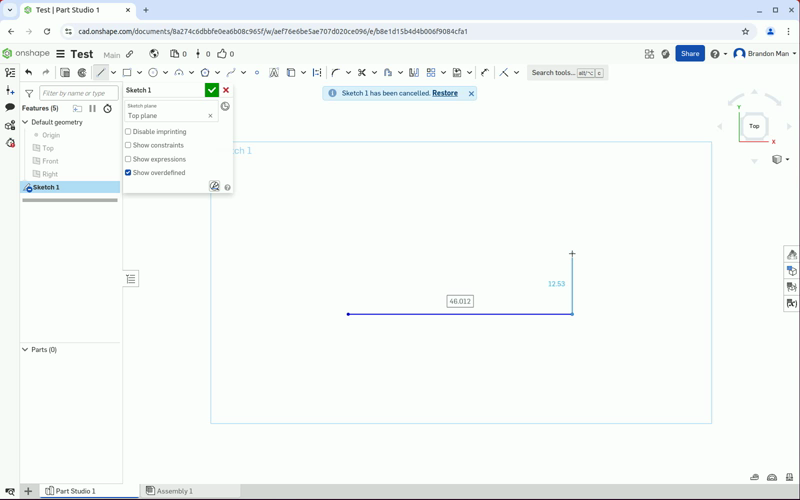
mouse_move(348, 253)
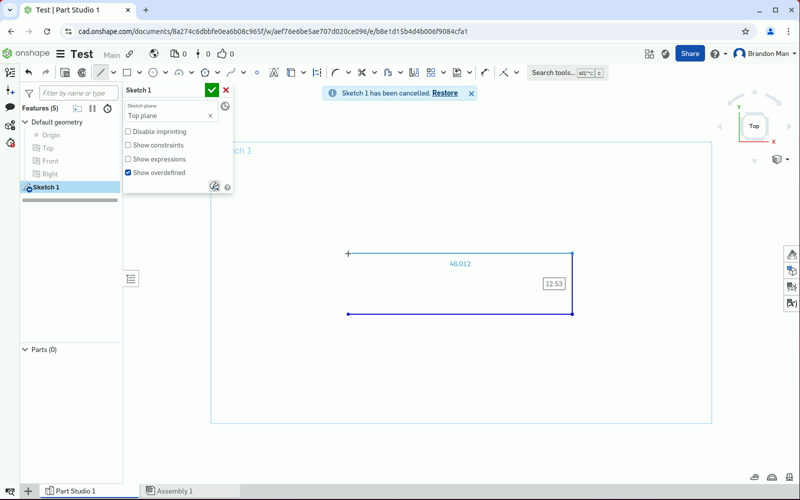
click(348, 253)
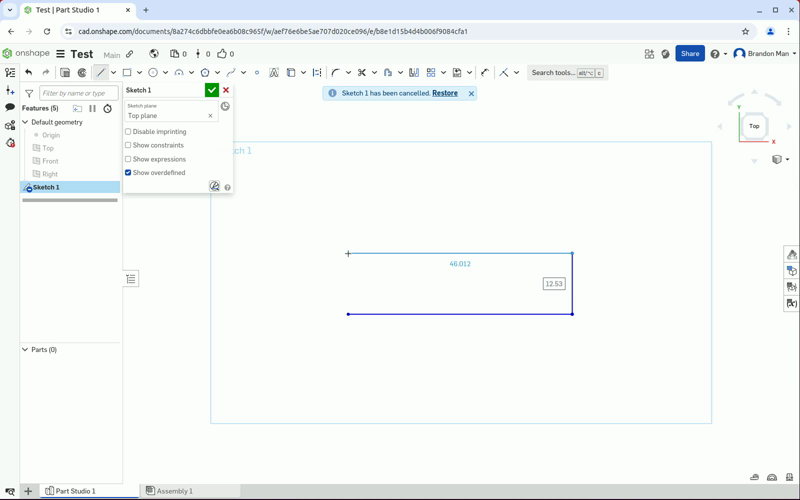
key_up(shift)
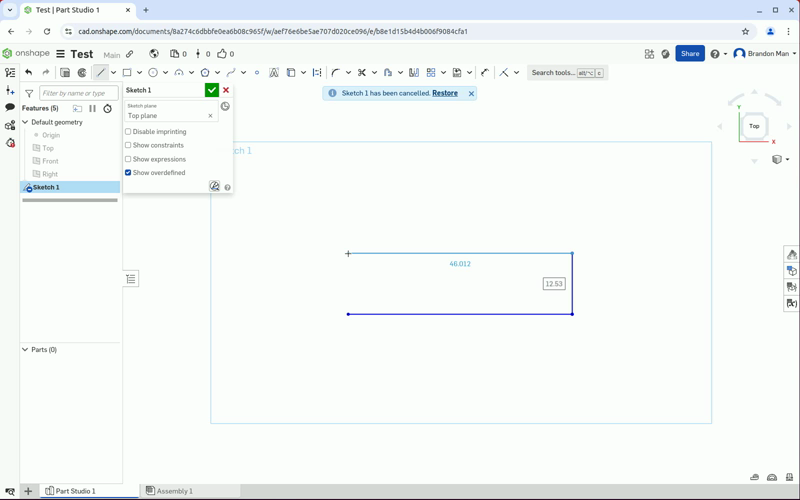
key_down(shift)
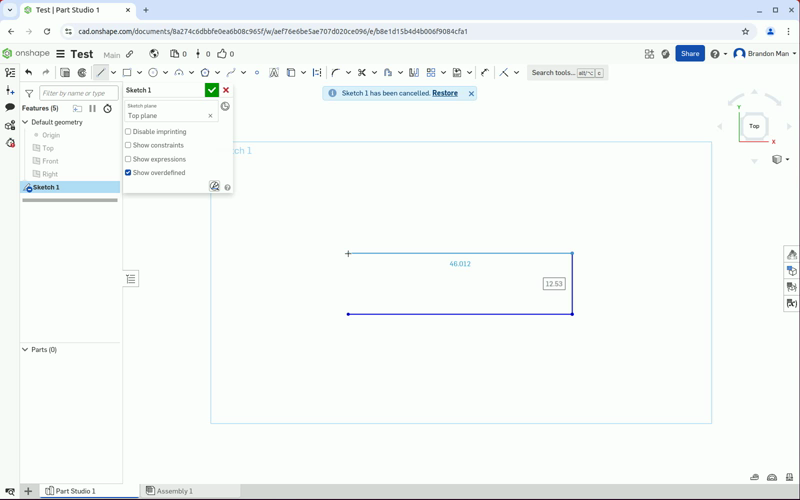
mouse_move(378, 253)
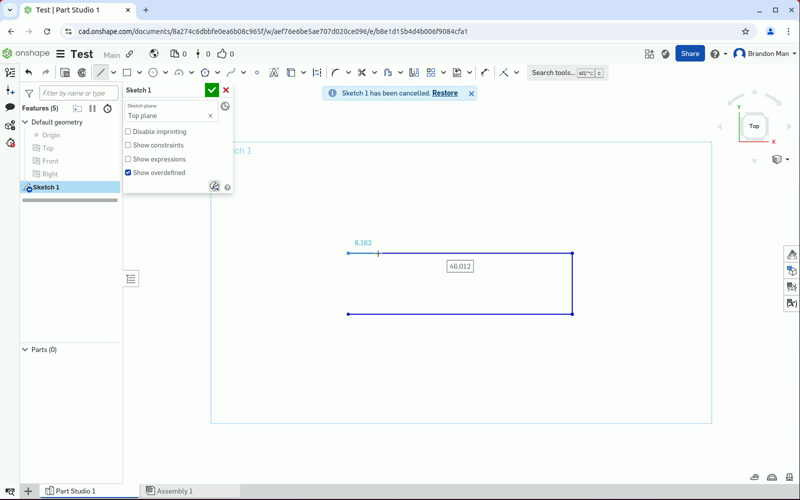
mouse_move(348, 260)
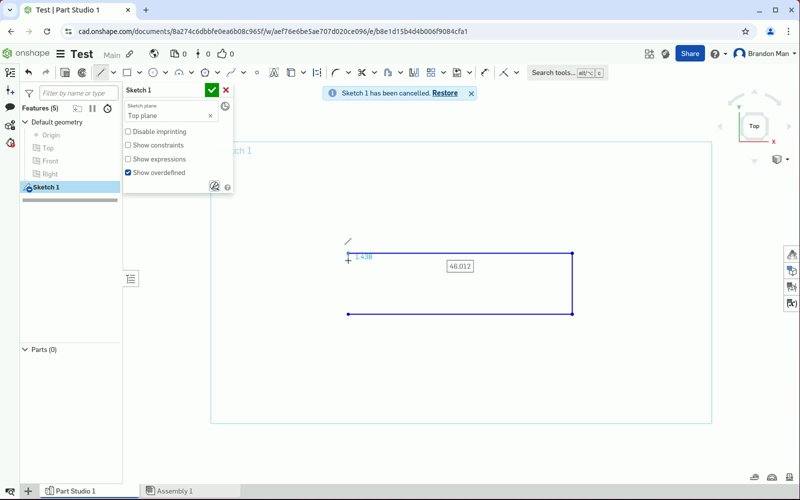
scroll(6)
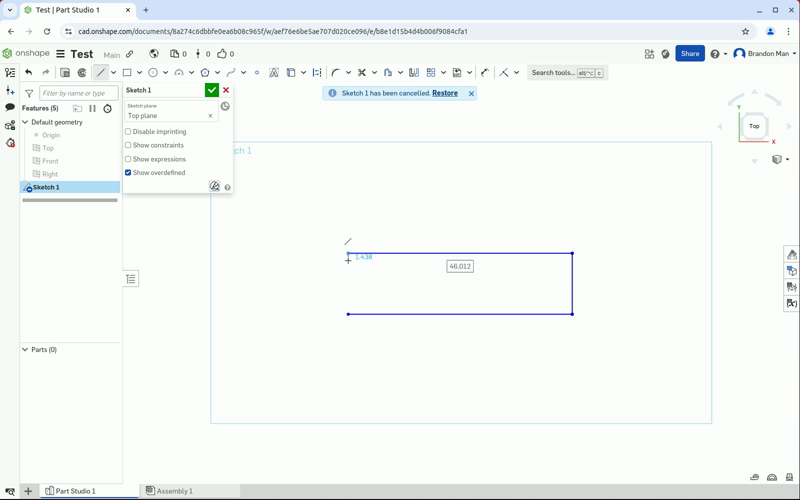
scroll(6)
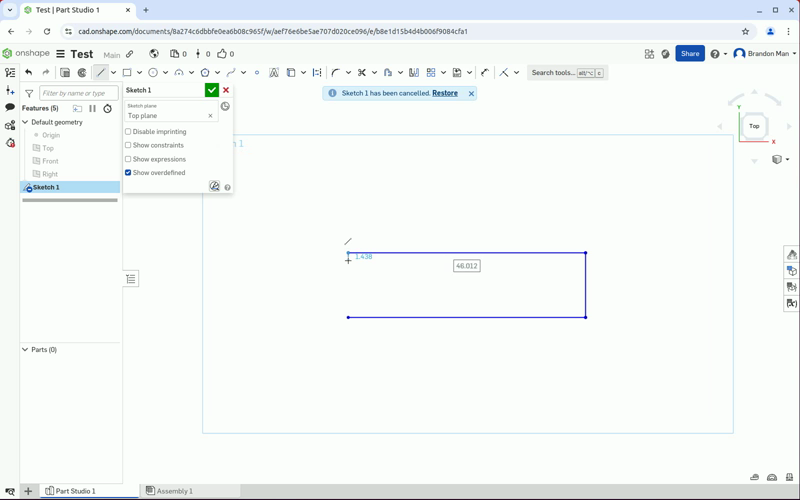
scroll(6)
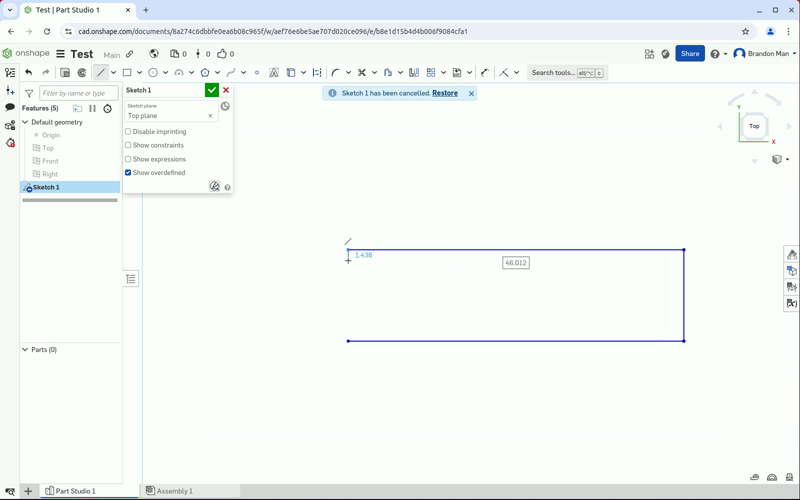
scroll(6)
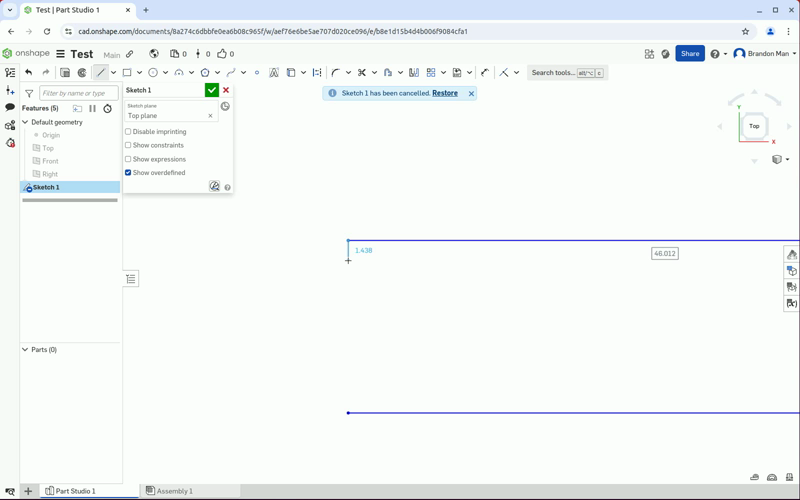
scroll(6)
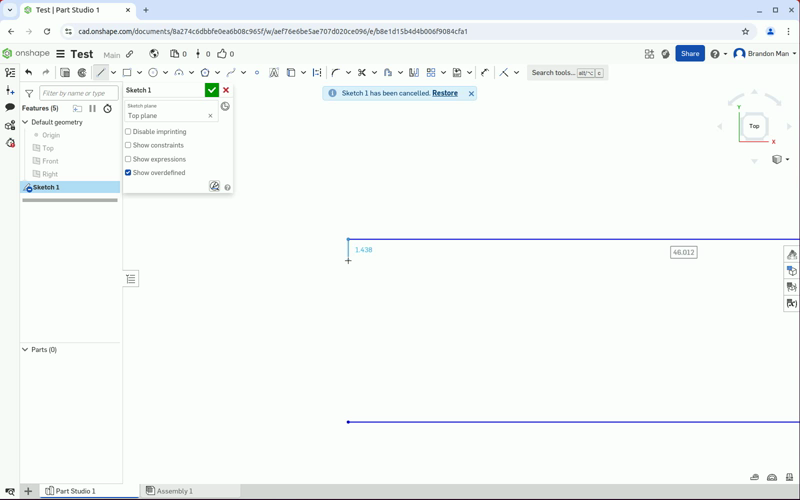
scroll(6)
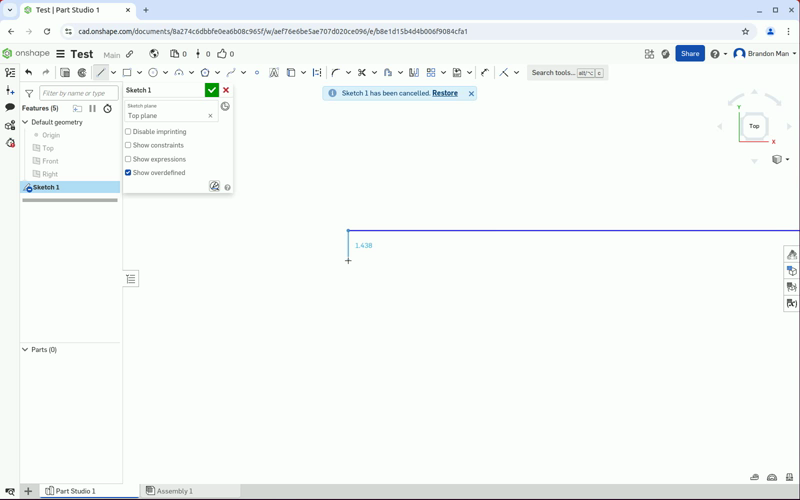
scroll(6)
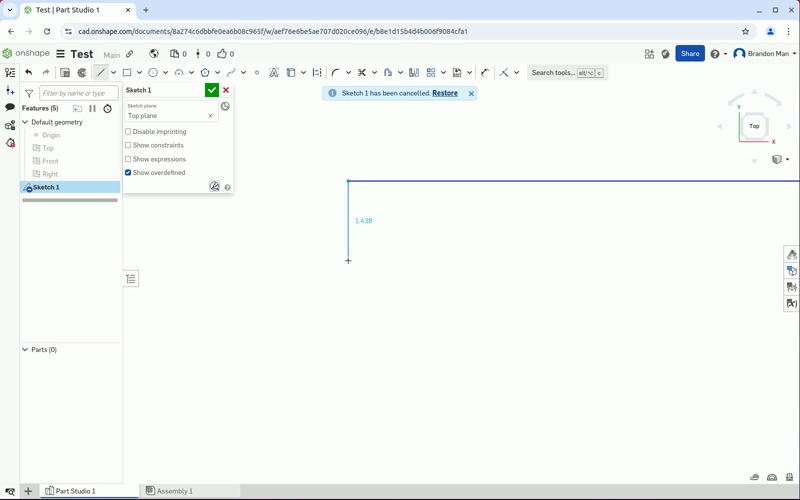
click(348, 260)
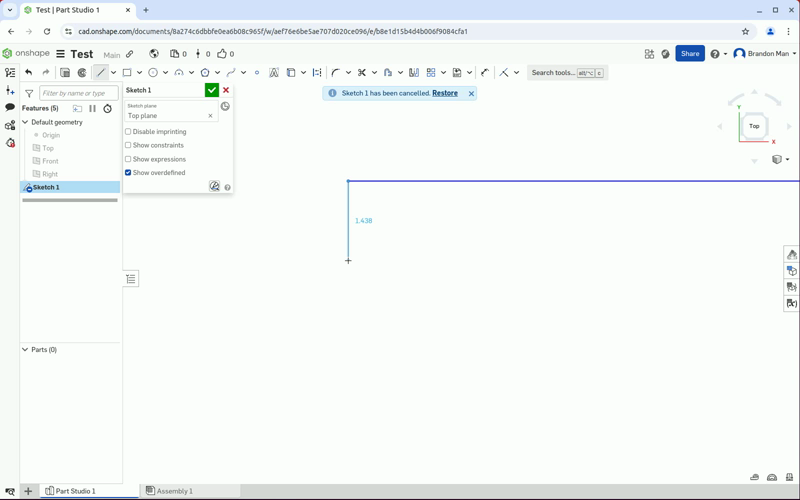
scroll(-6)
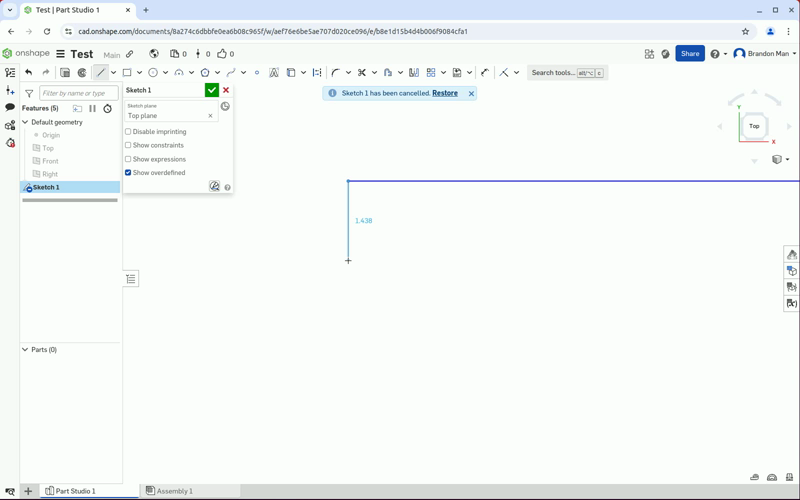
scroll(-6)
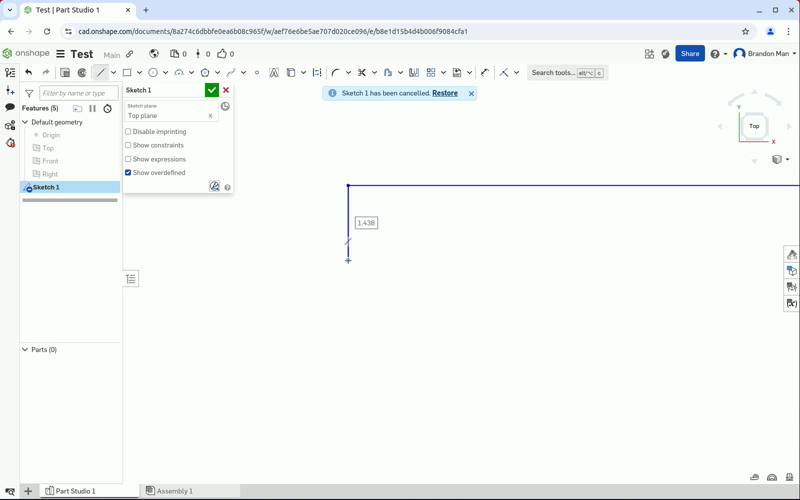
scroll(-6)
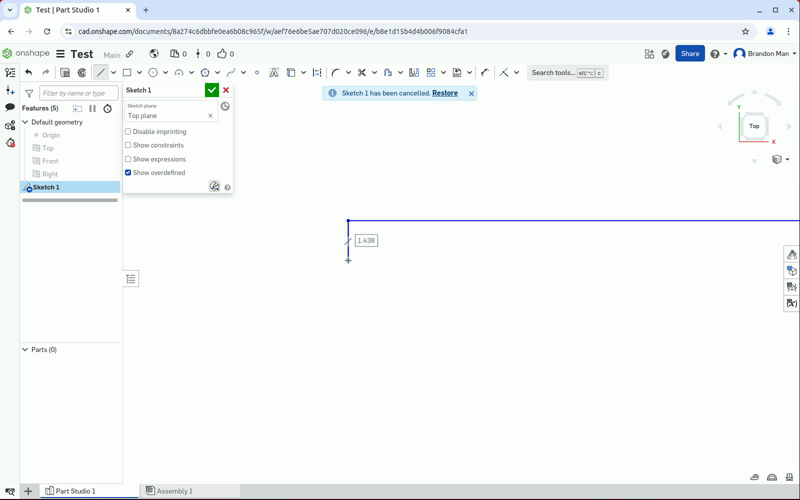
scroll(-6)
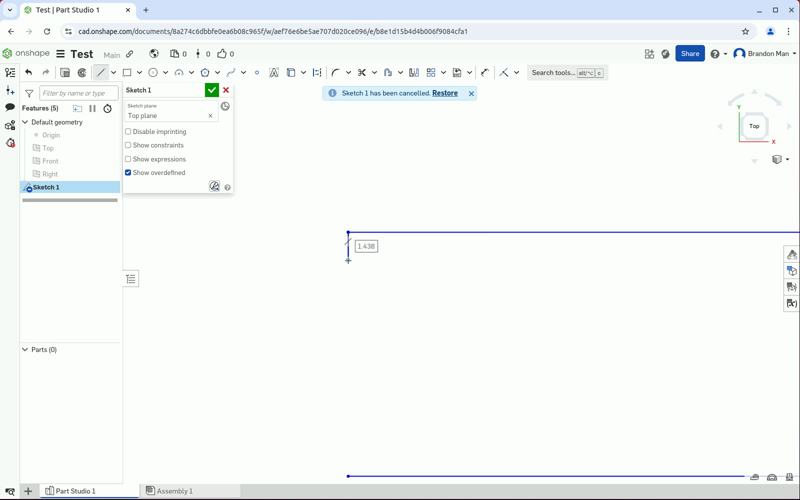
scroll(-6)
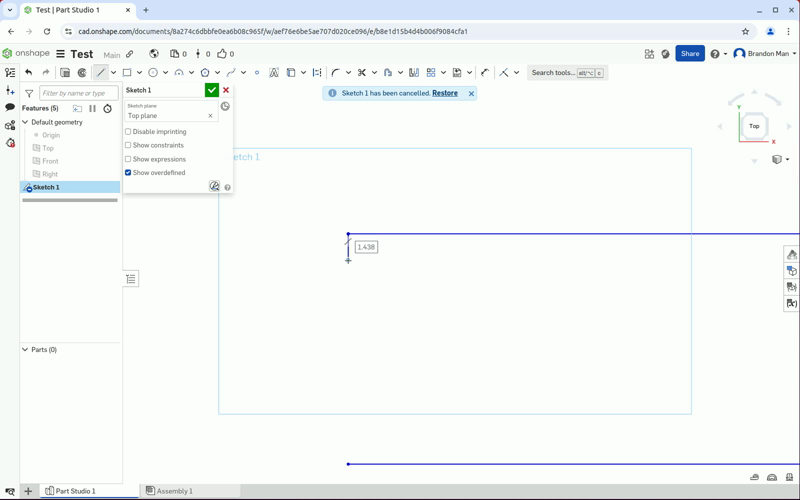
scroll(-6)
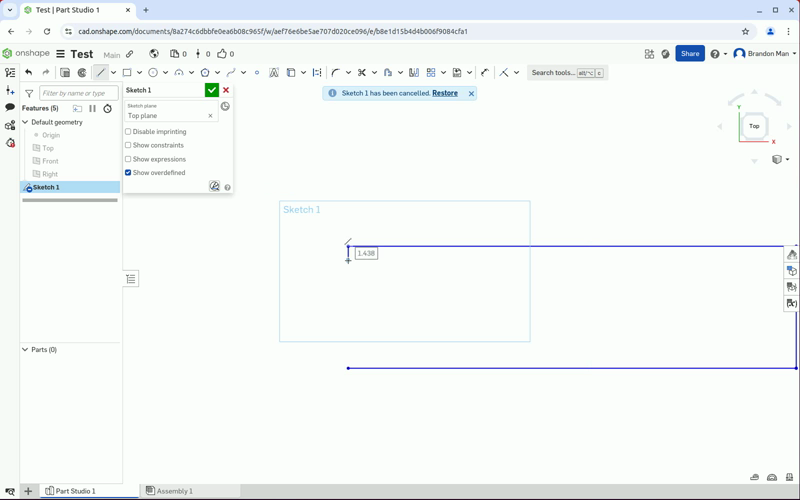
scroll(-6)
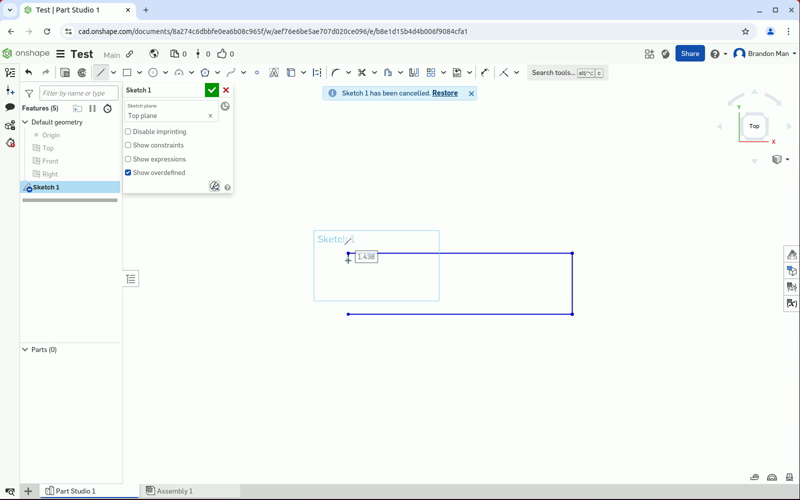
key_up(shift)
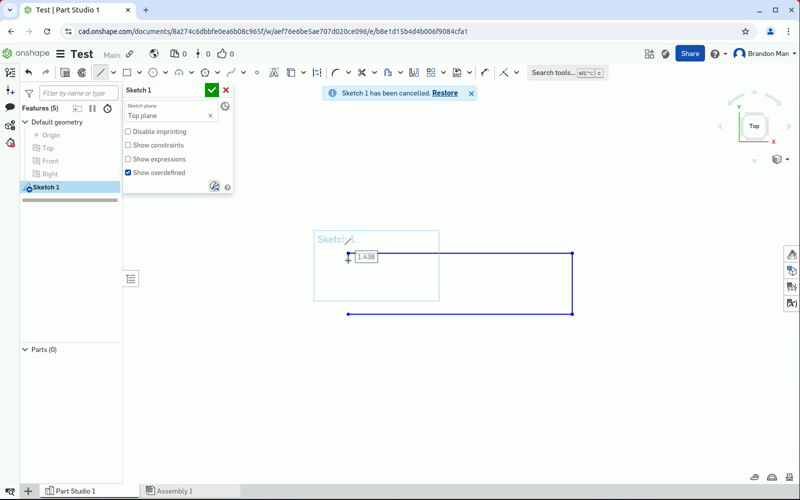
key_down(shift)
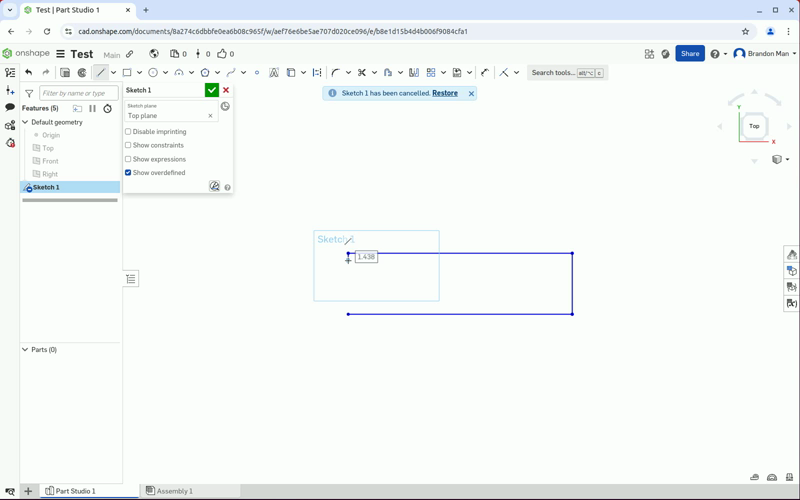
mouse_move(378, 260)
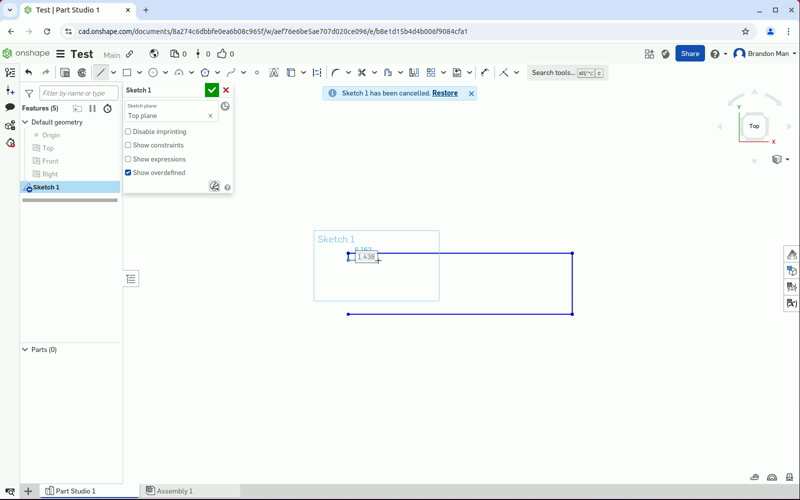
mouse_move(357, 260)
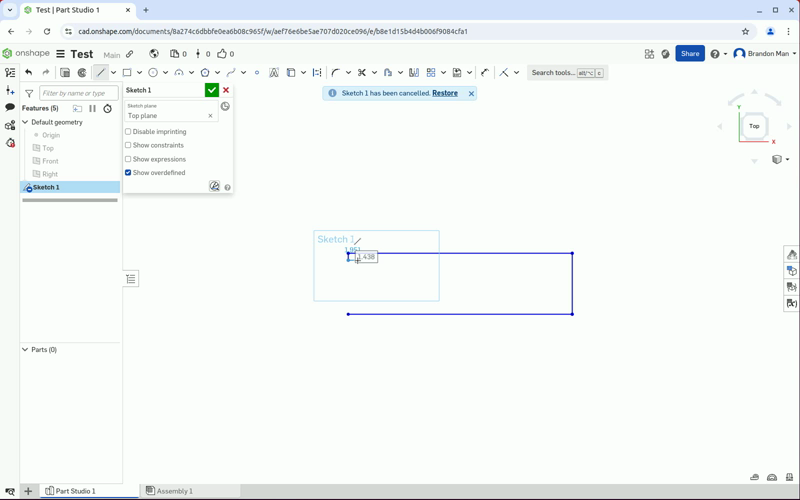
click(357, 260)
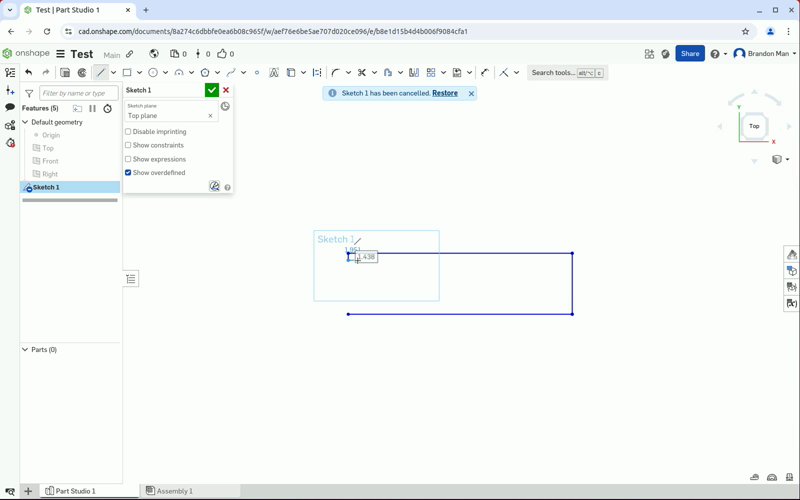
key_up(shift)
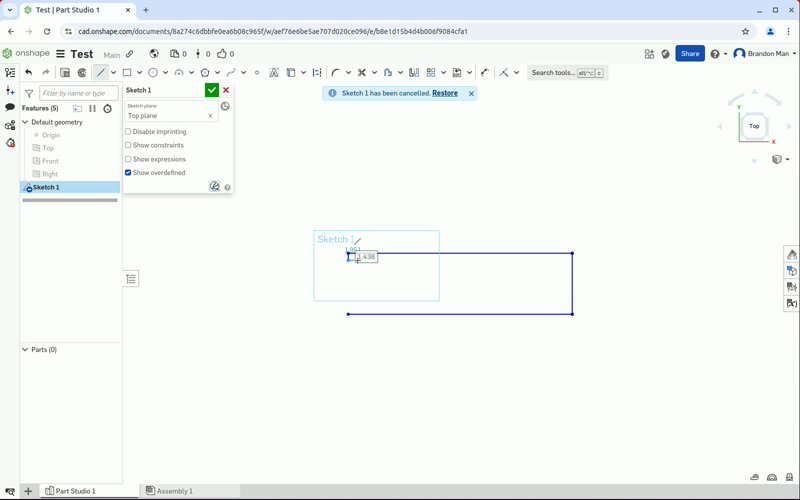
key_down(shift)
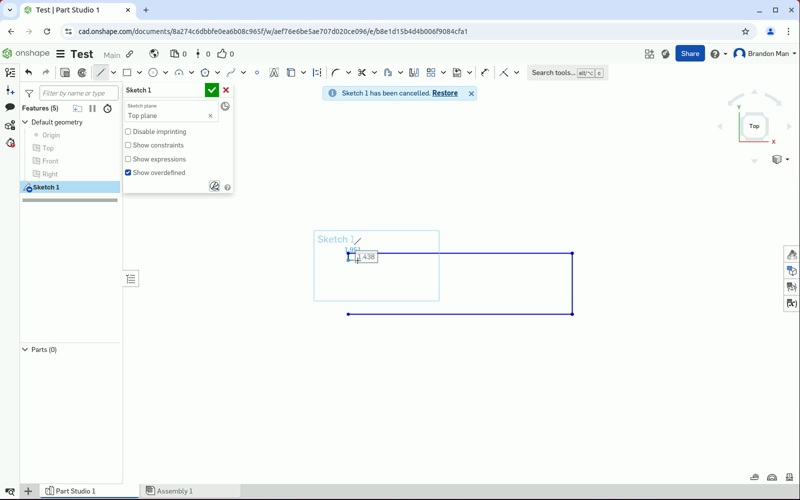
mouse_move(562, 260)
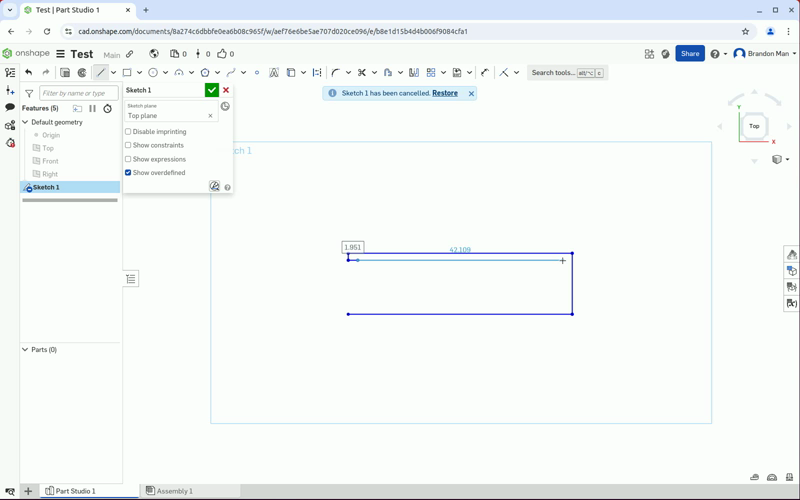
click(562, 260)
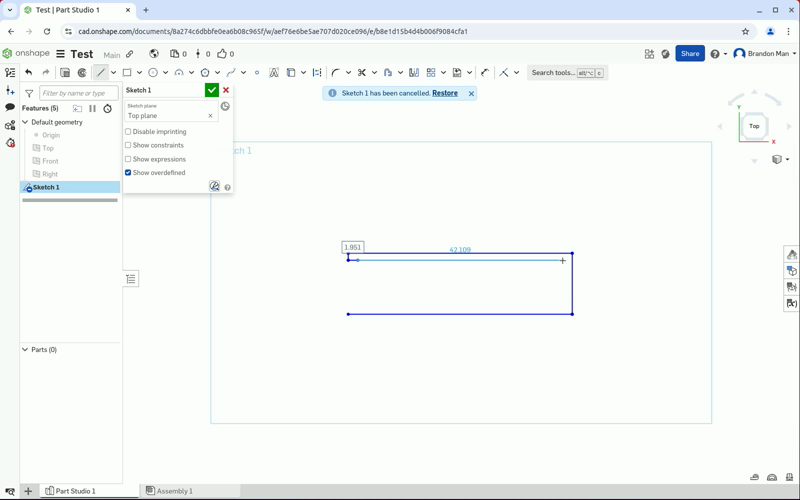
key_up(shift)
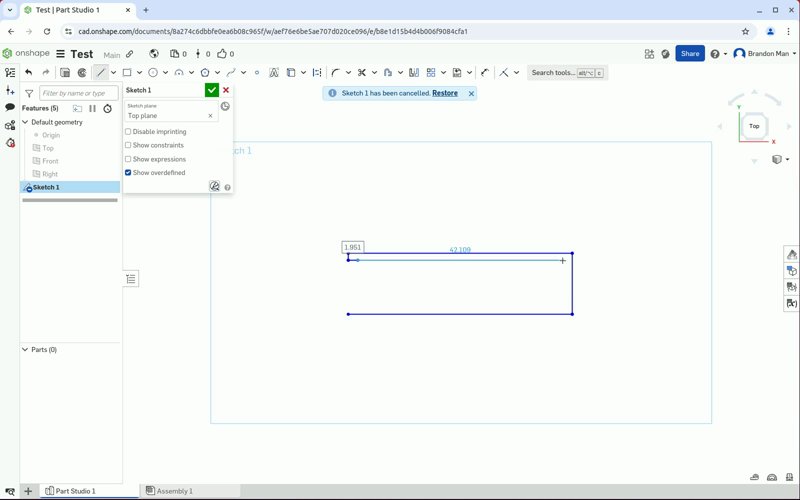
key_down(shift)
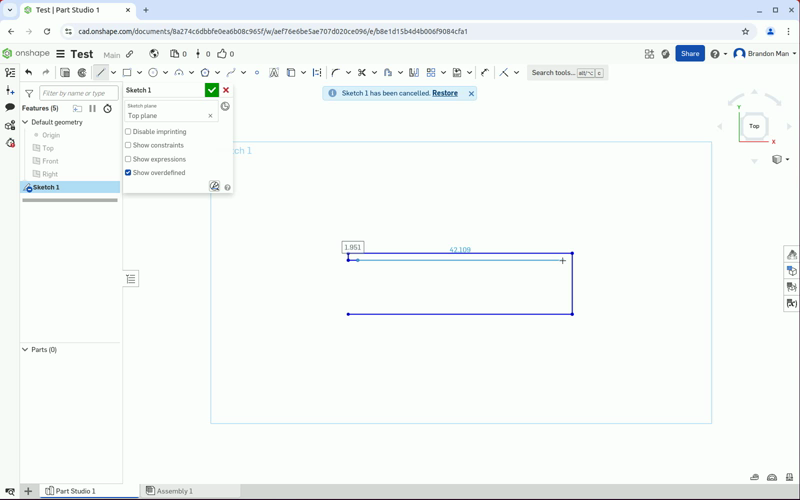
mouse_move(589, 260)
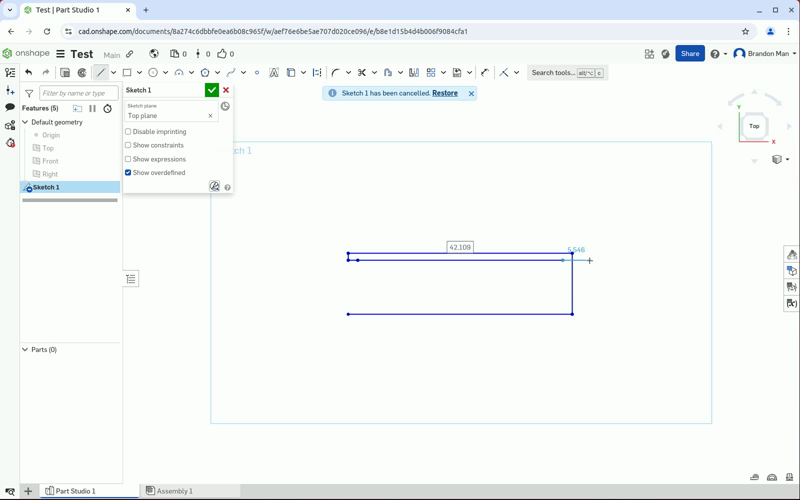
mouse_move(562, 305)
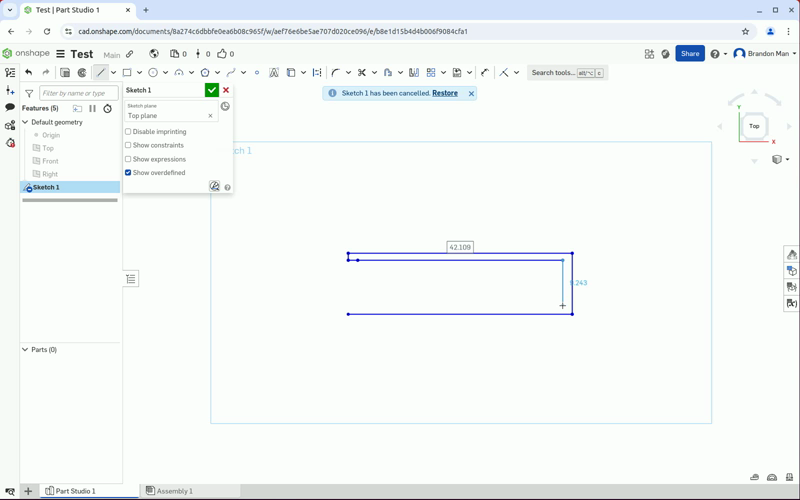
click(562, 305)
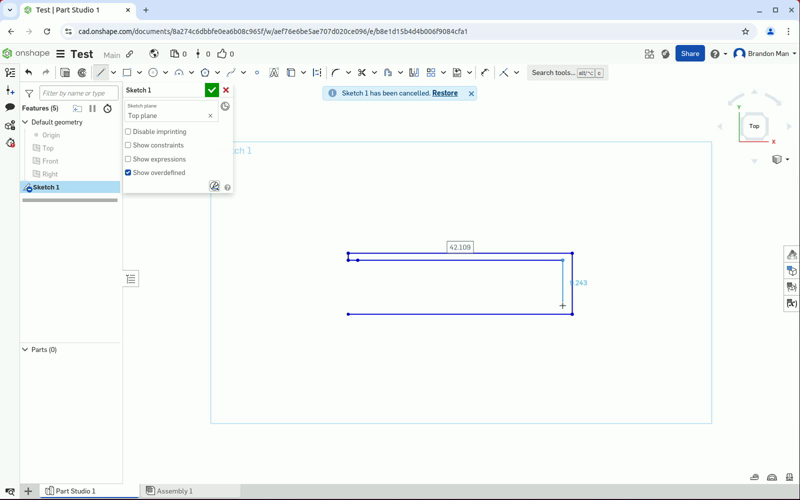
key_up(shift)
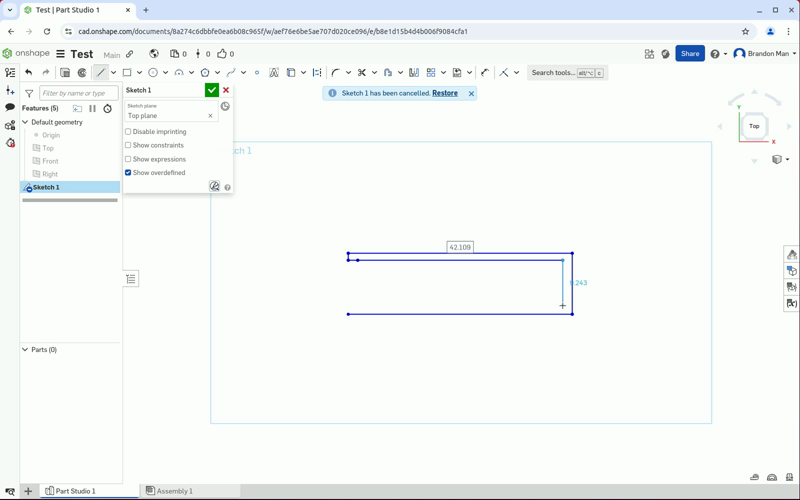
key_down(shift)
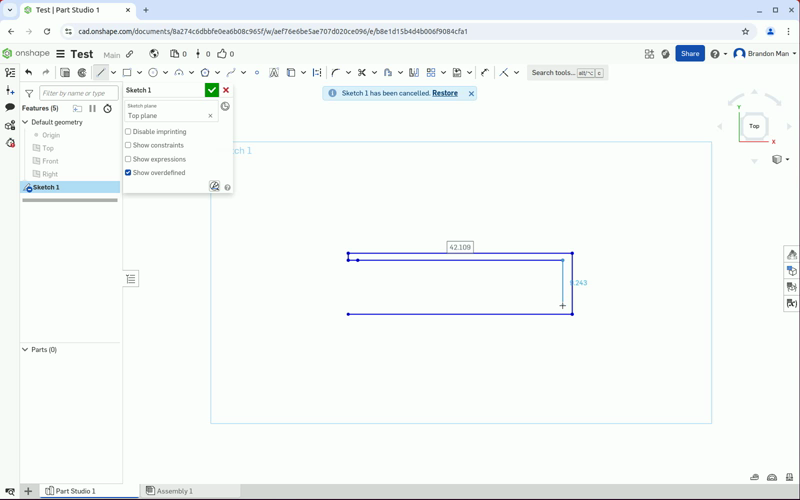
mouse_move(357, 305)
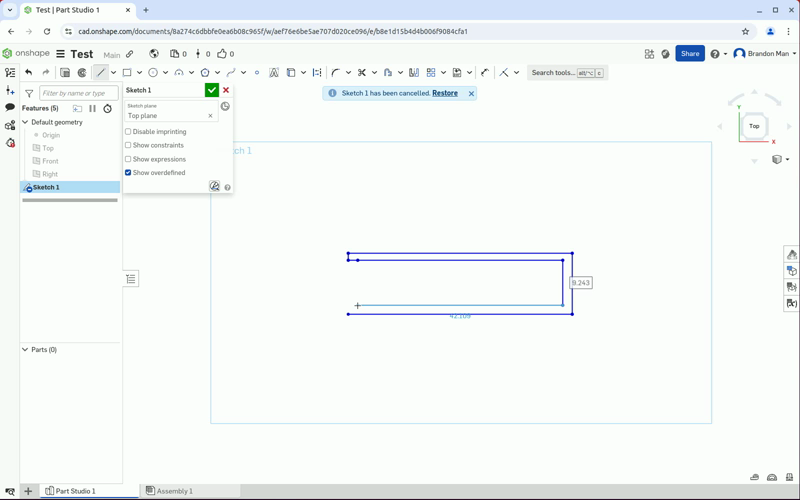
click(357, 305)
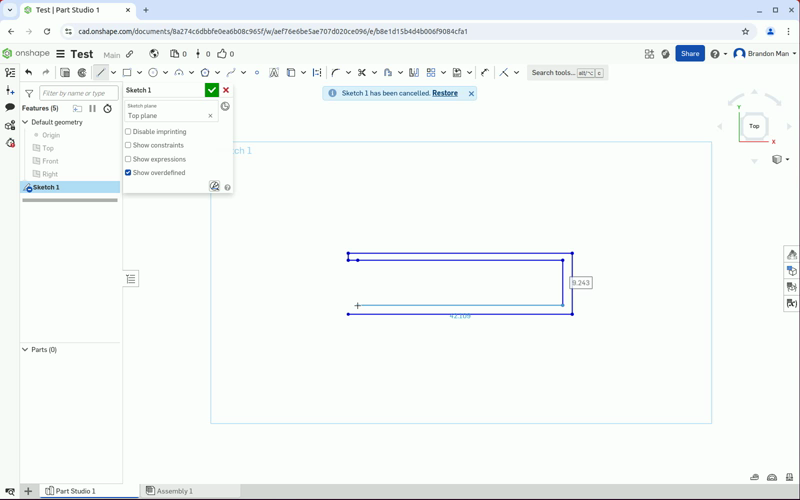
key_up(shift)
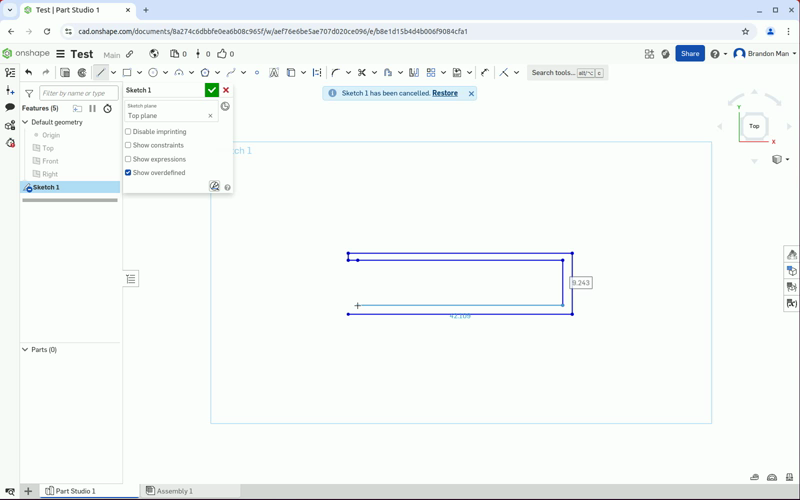
key_down(shift)
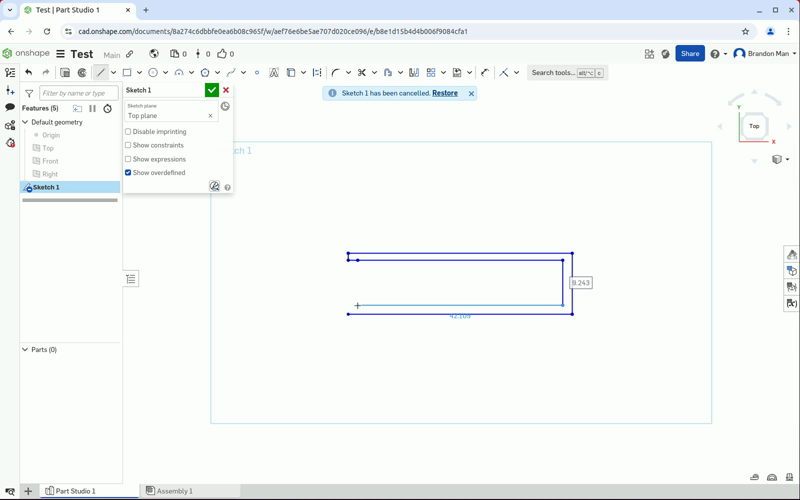
mouse_move(387, 305)
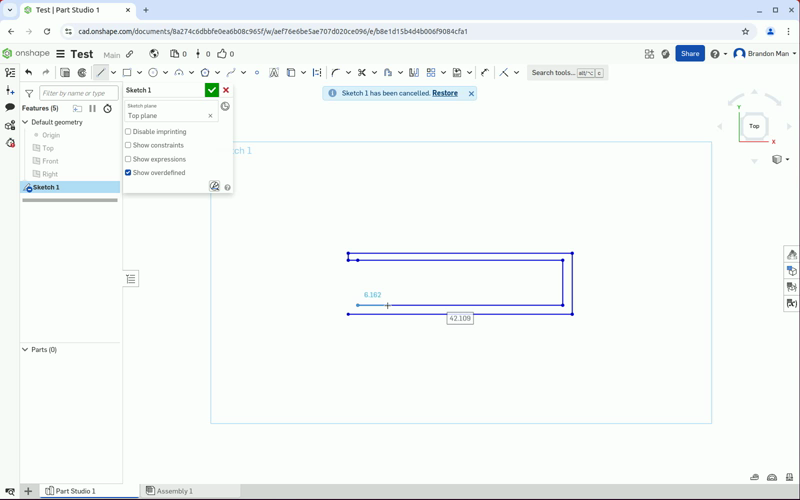
mouse_move(348, 305)
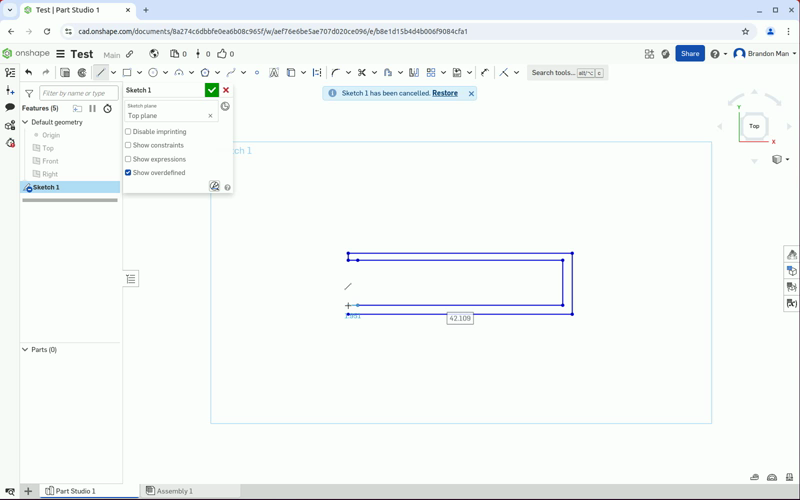
click(348, 305)
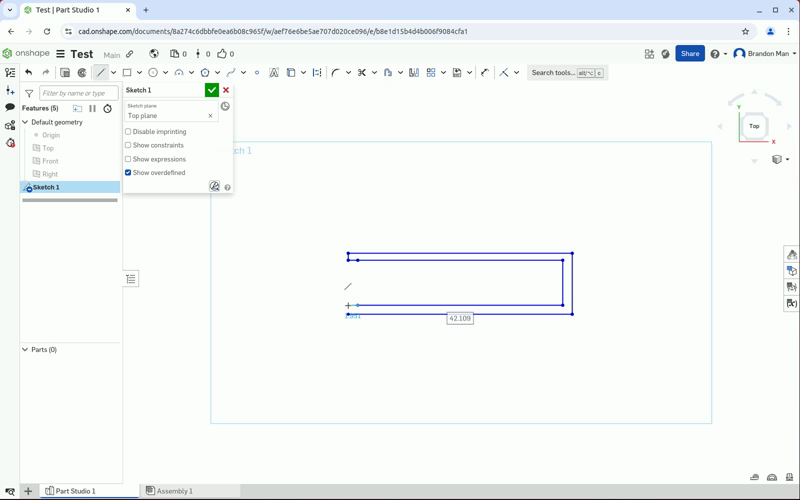
key_up(shift)
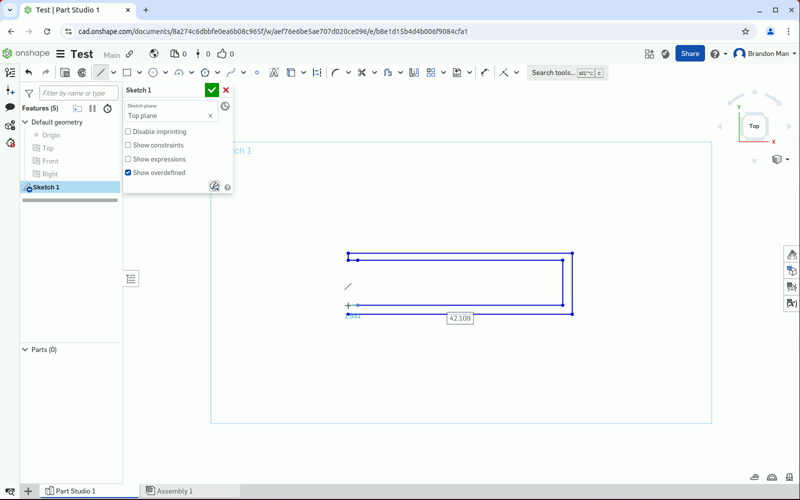
mouse_move(378, 305)
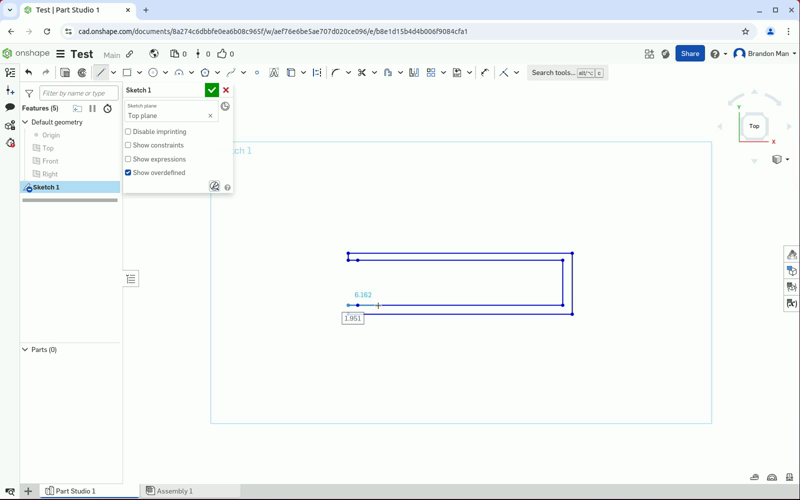
key_down(shift)
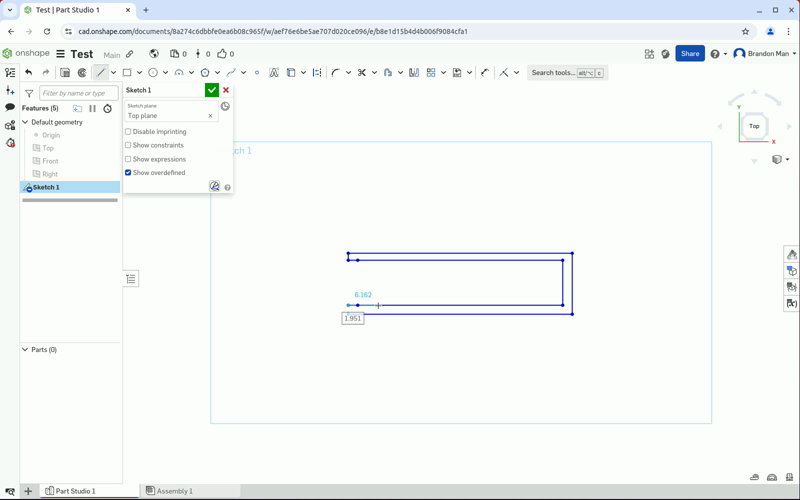
mouse_move(348, 314)
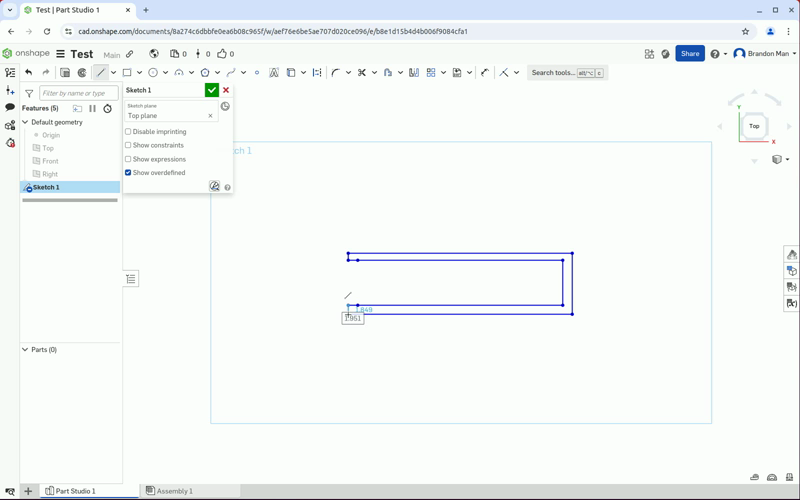
key_up(shift)
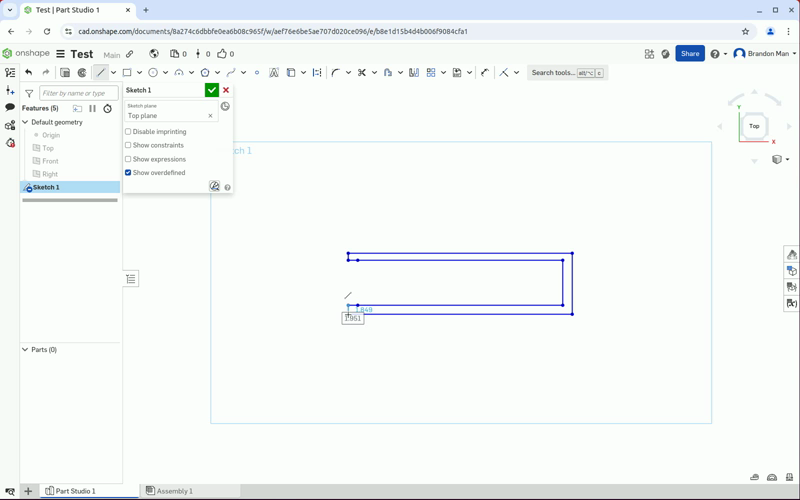
click(348, 314)
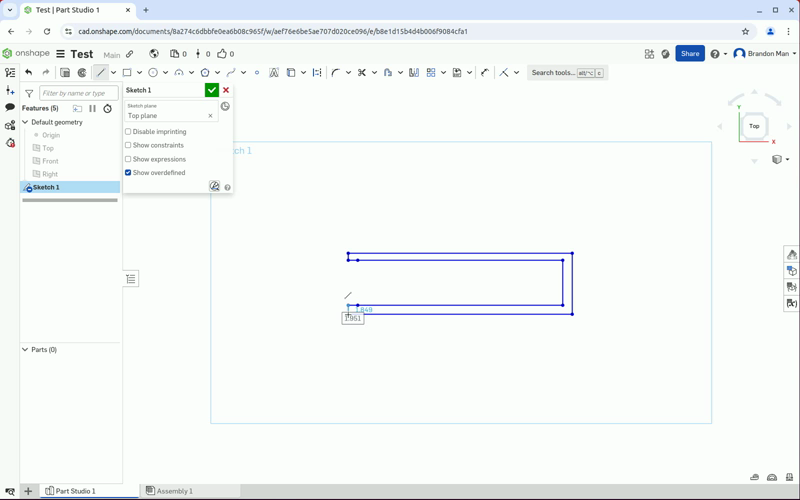
key(esc)
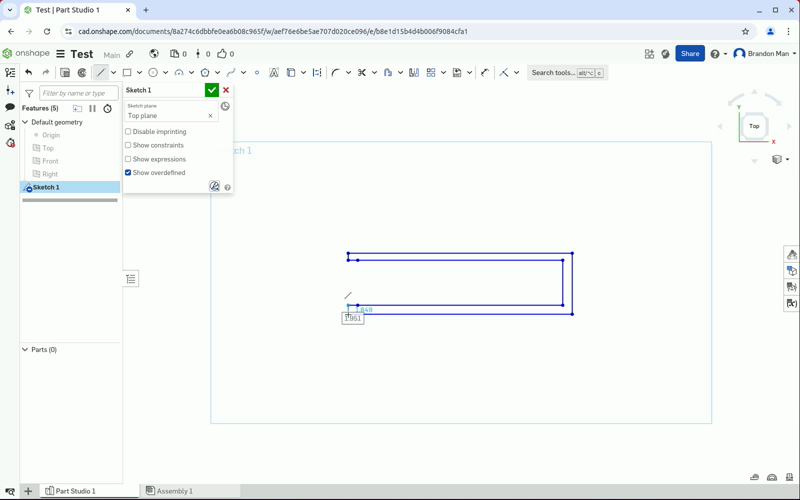
mouse_move(431, 257)
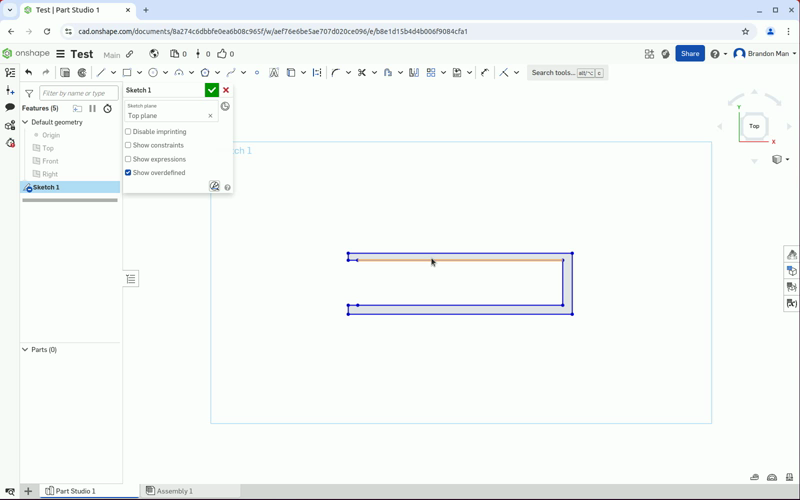
click(431, 257)
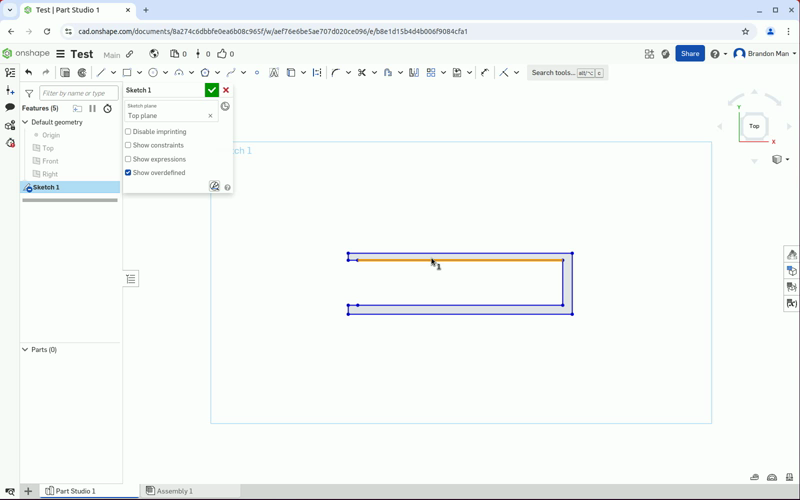
mouse_move(73, 352)
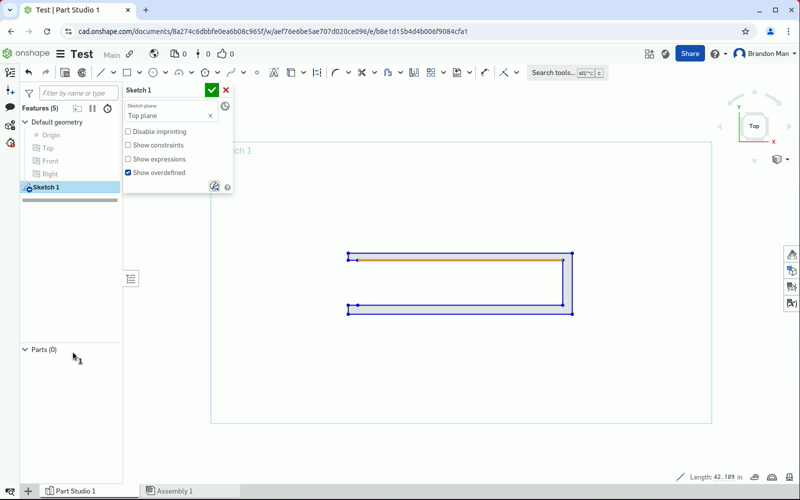
key(shift+y)
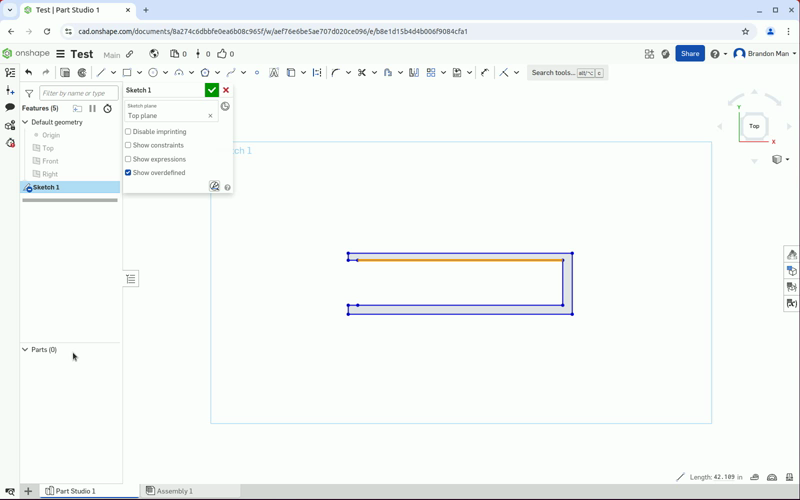
key(shift+e)
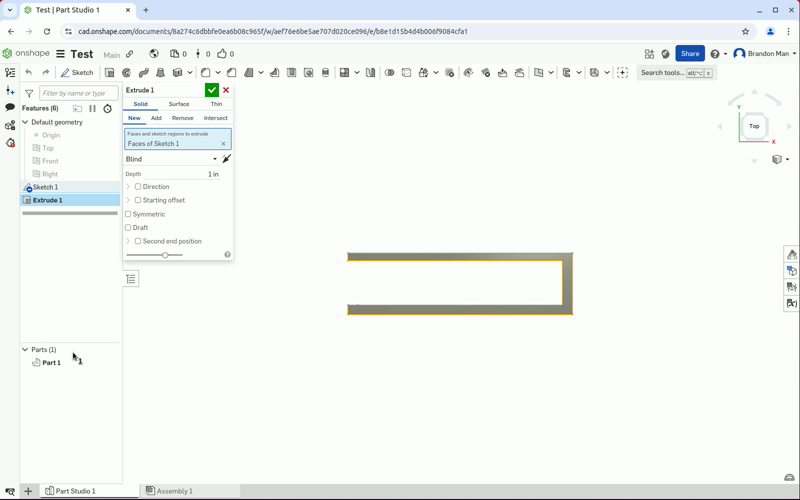
mouse_move(143, 106)
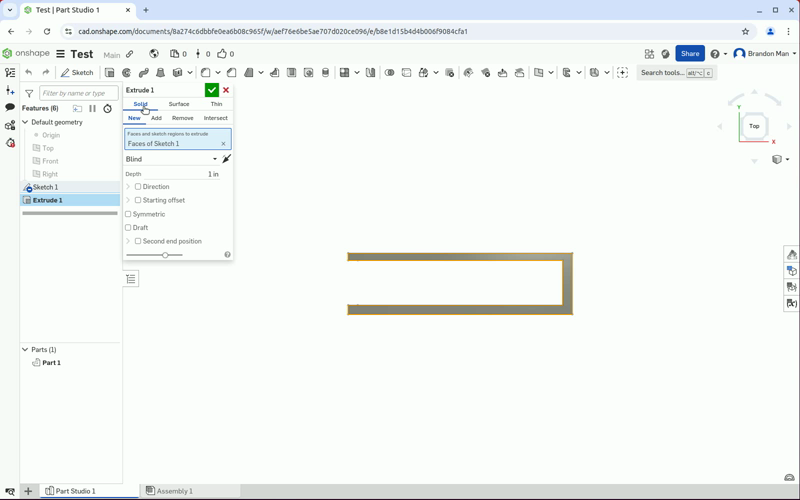
click(143, 106)
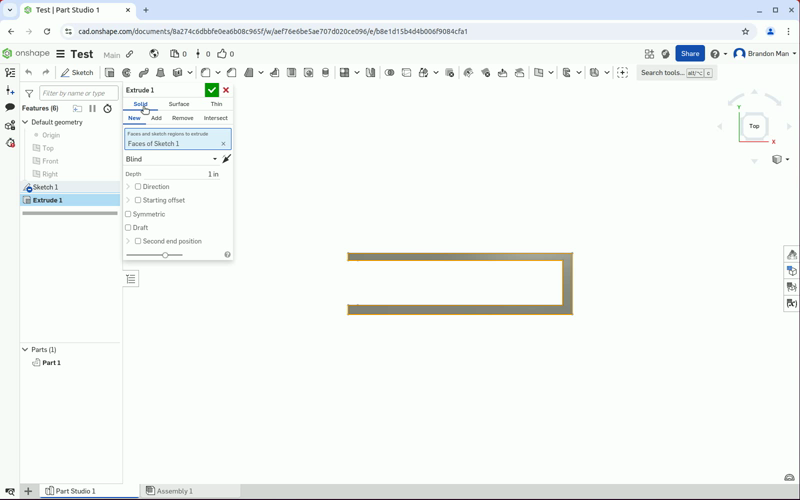
mouse_move(137, 120)
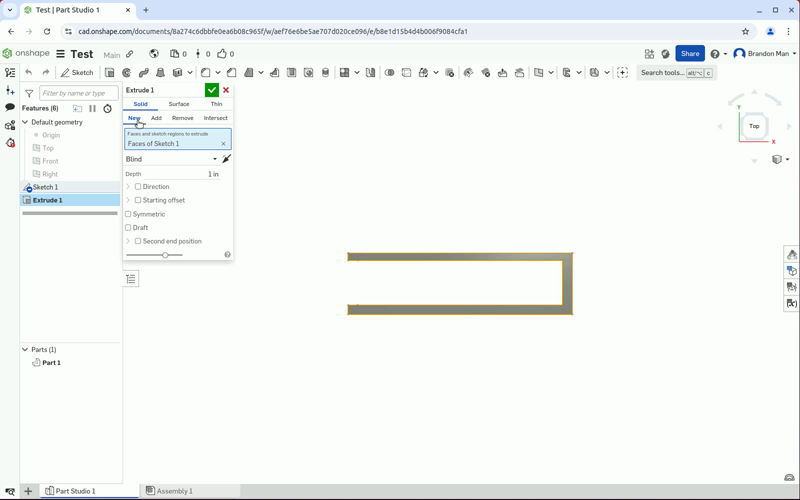
click(137, 120)
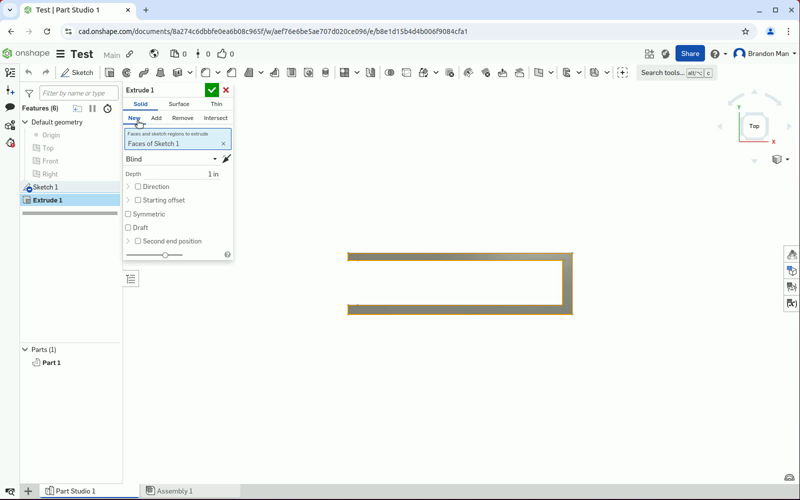
key(tab, 4)
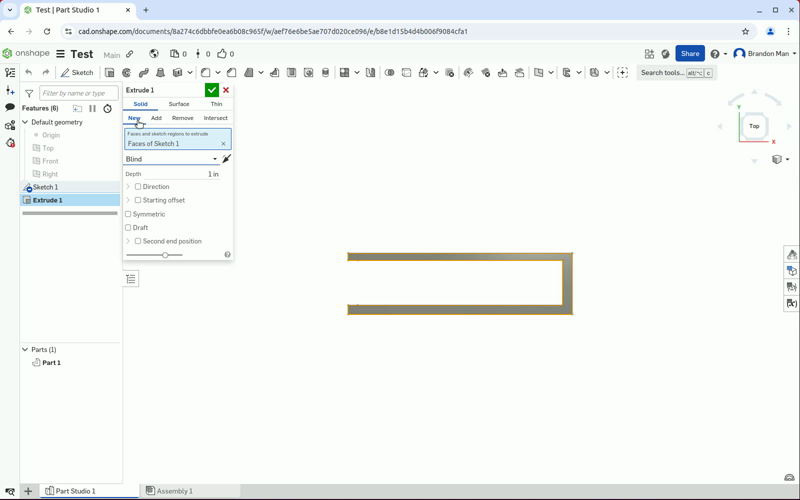
text(2.889)
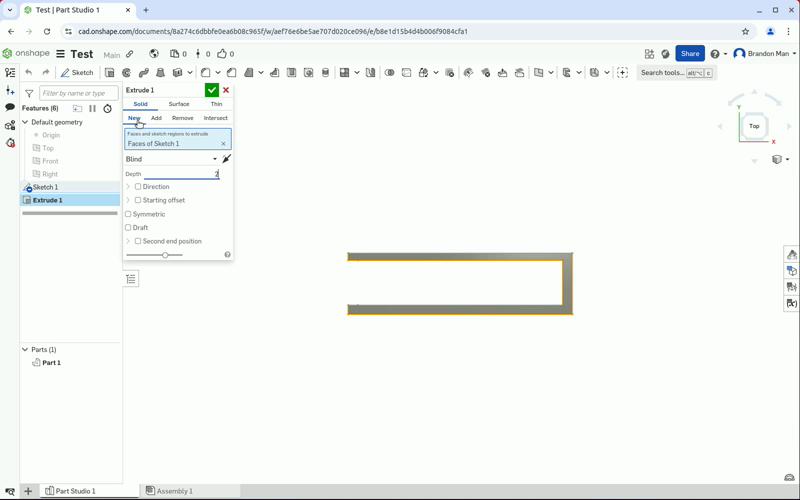
key(enter)
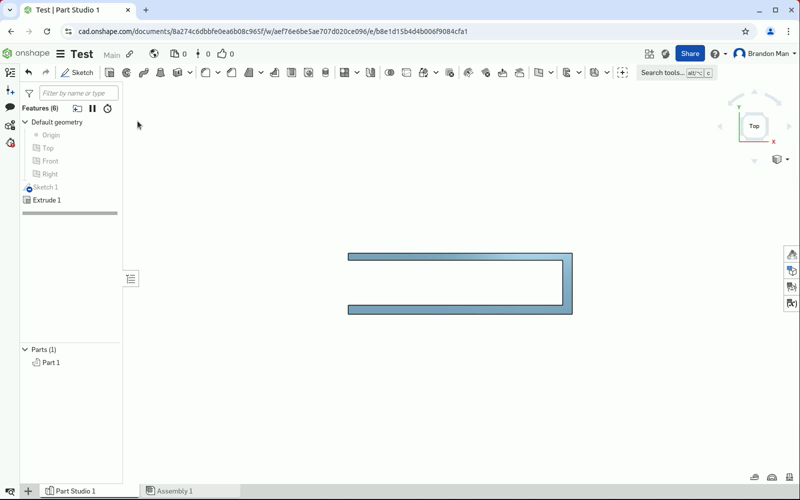
key(shift+h)
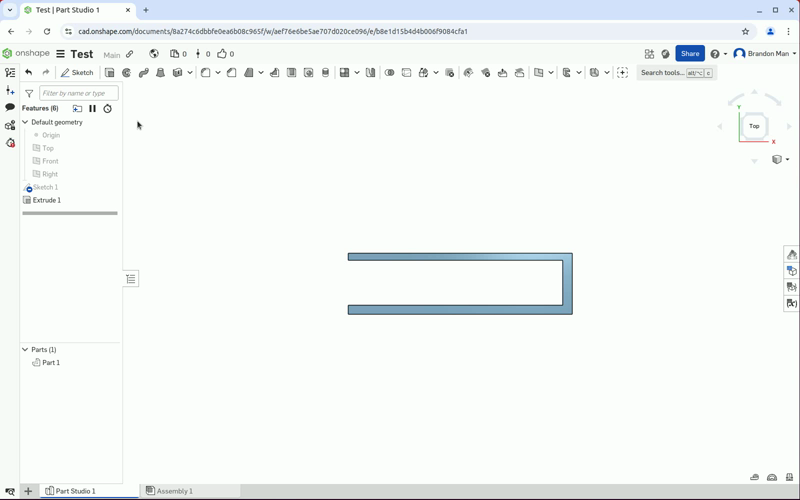
key(shift+h)
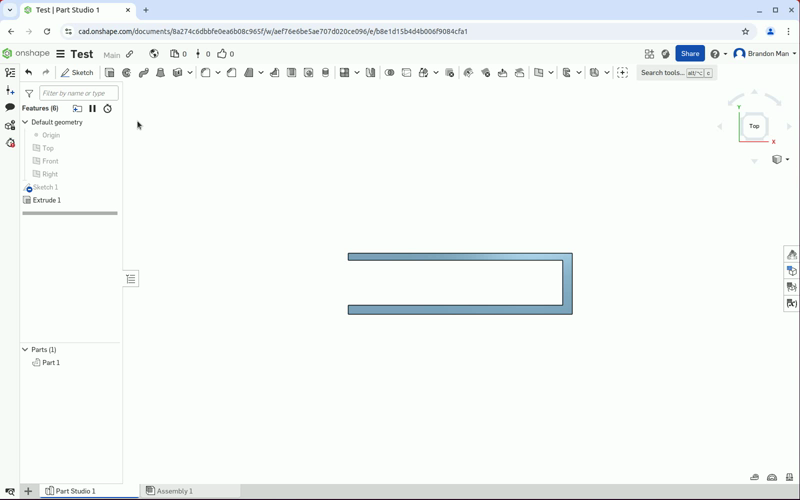
mouse_move(73, 189)
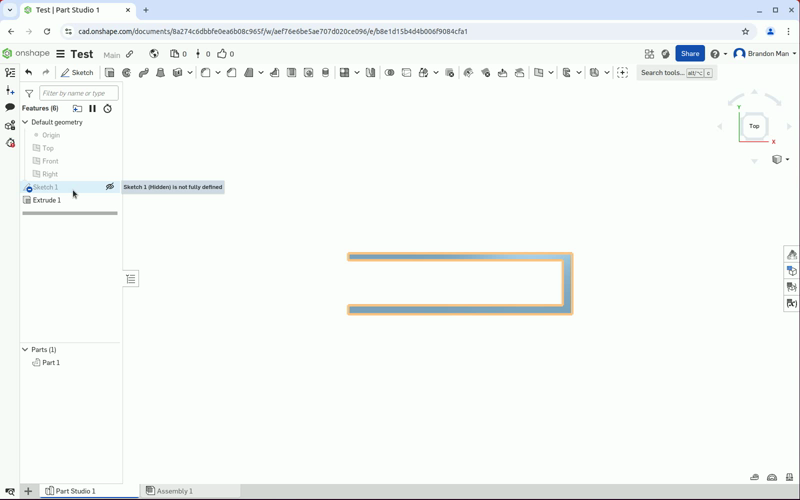
click(73, 189)
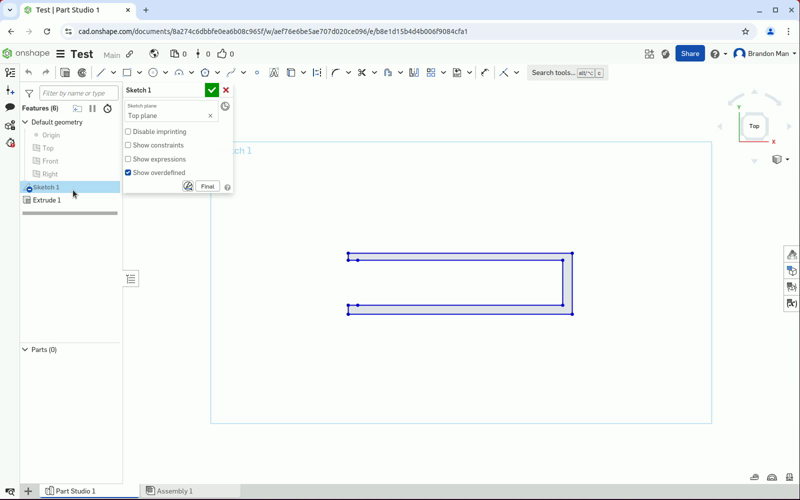
mouse_move(229, 92)
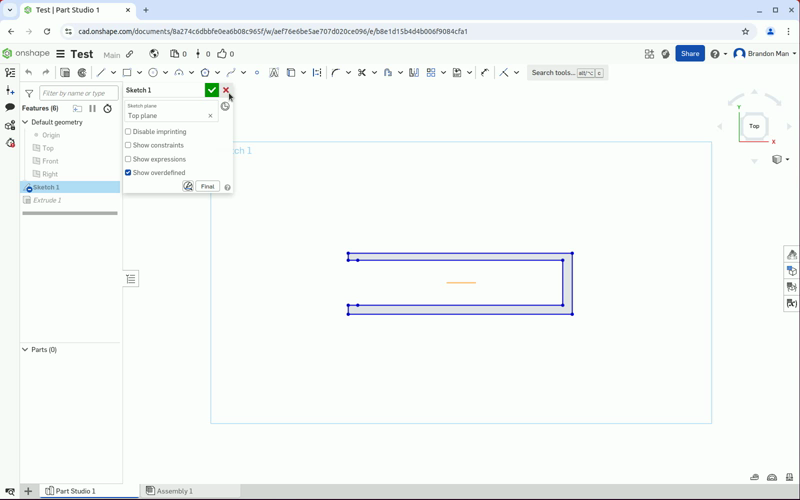
click(229, 92)
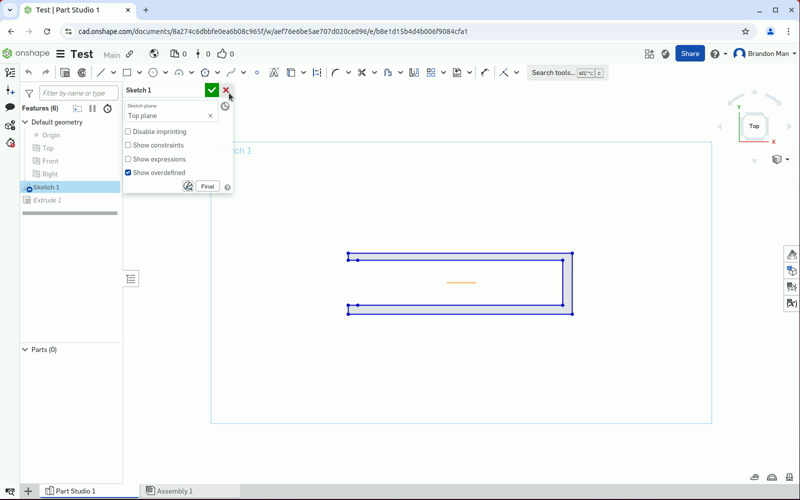
key(shift+s)
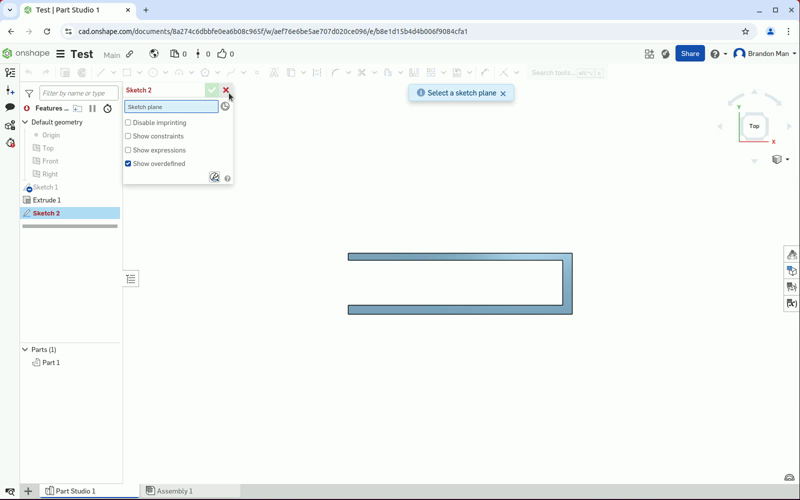
mouse_move(73, 150)
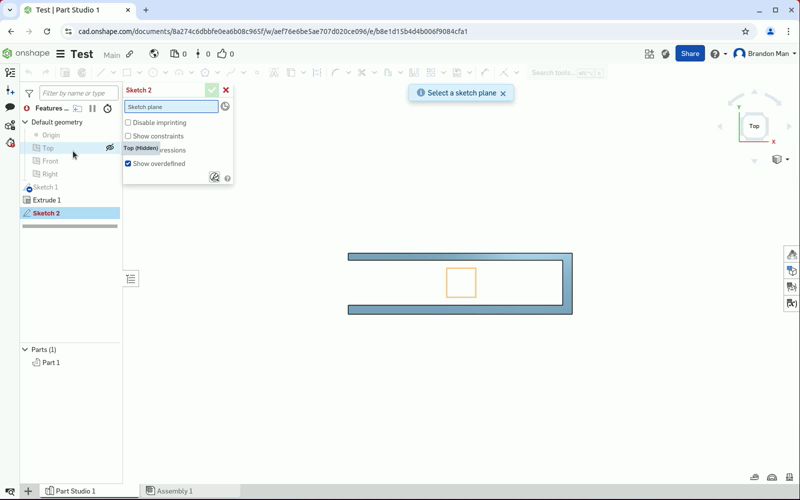
click(73, 150)
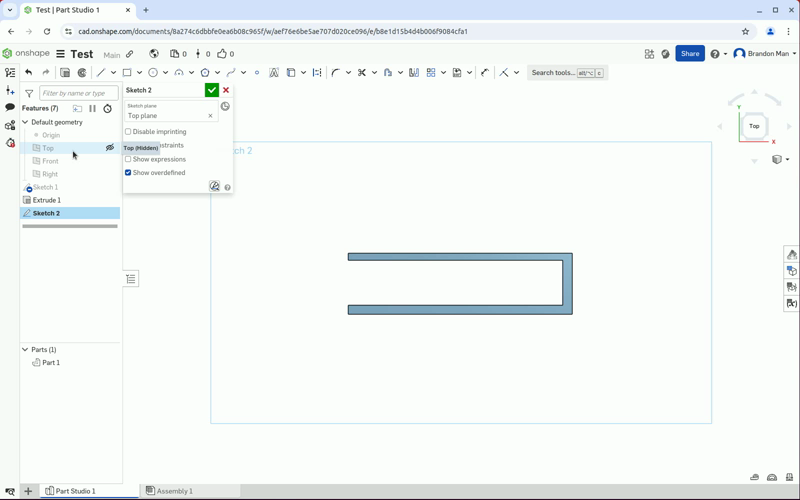
mouse_move(73, 352)
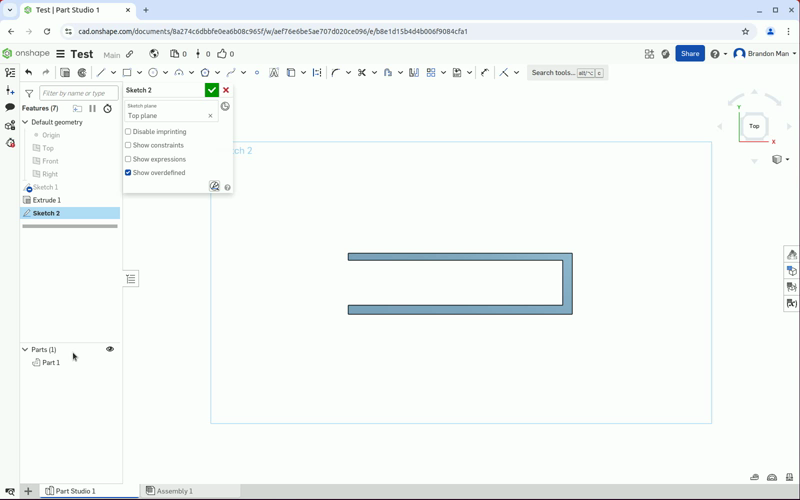
key(y)
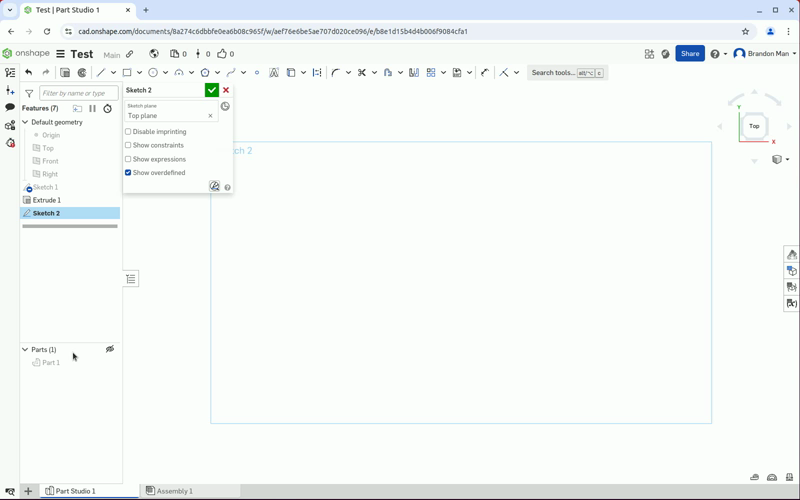
key(l)
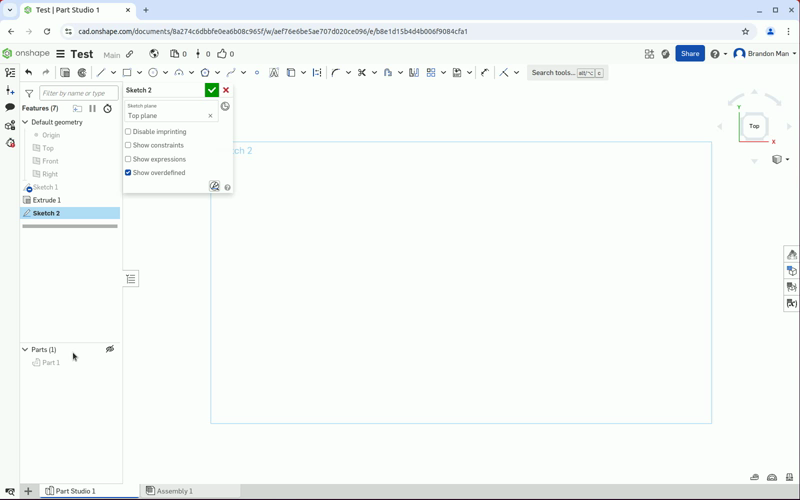
key_down(shift)
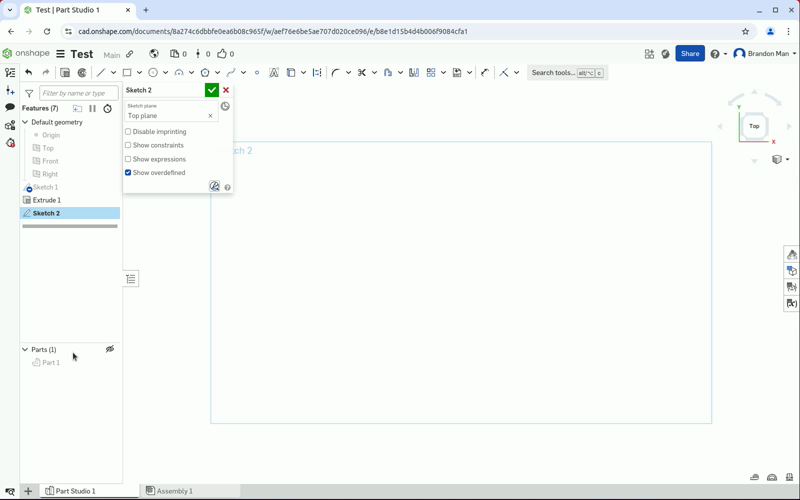
mouse_move(357, 305)
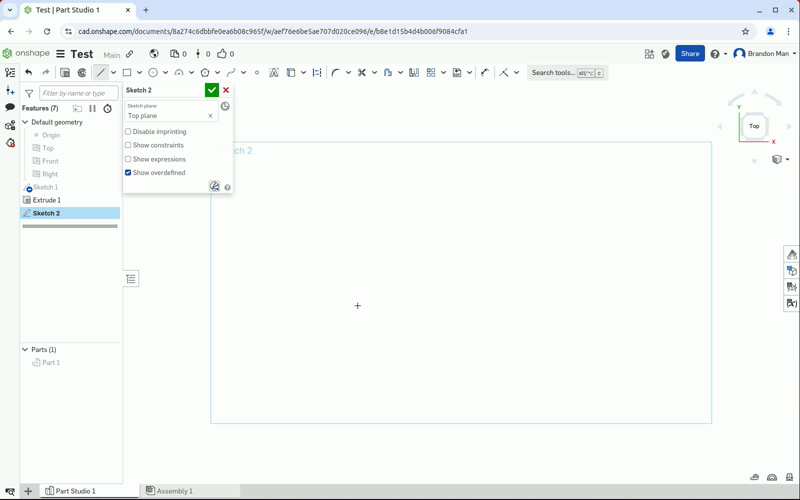
click(357, 305)
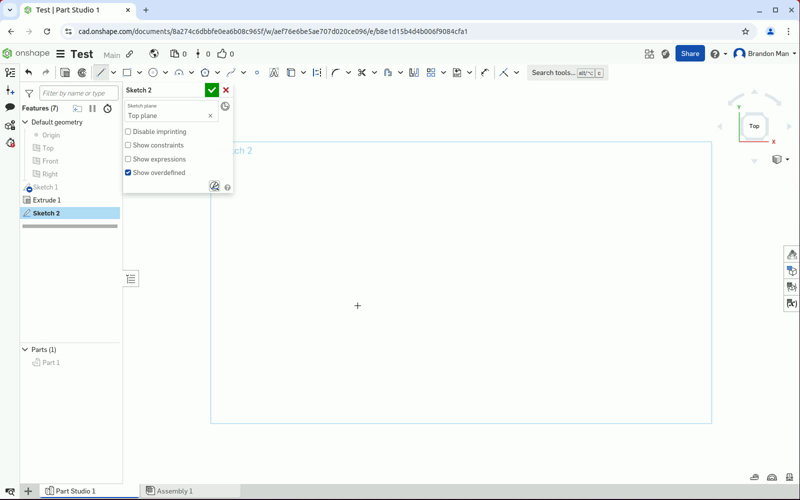
key_up(shift)
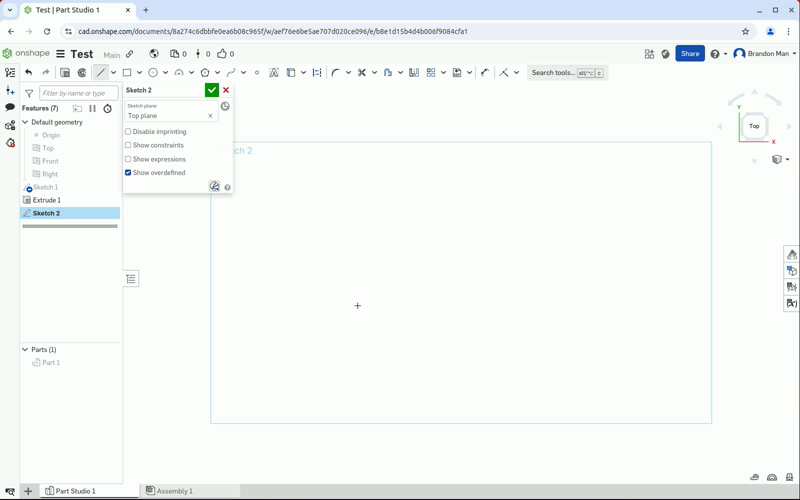
key_down(shift)
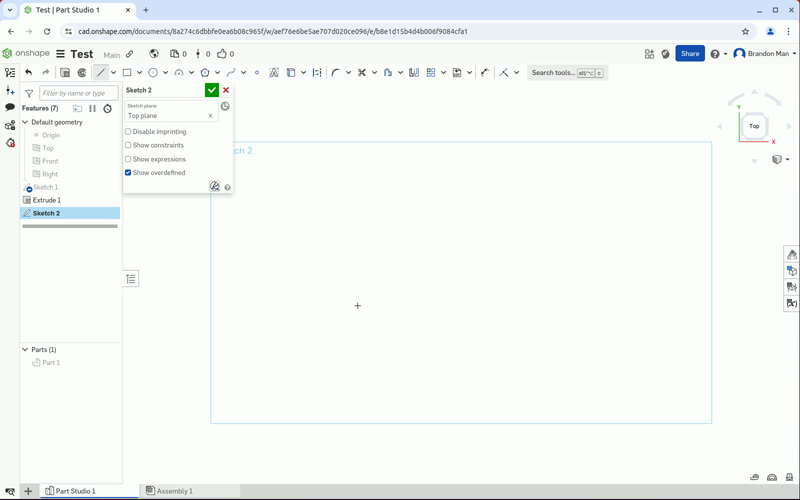
mouse_move(564, 305)
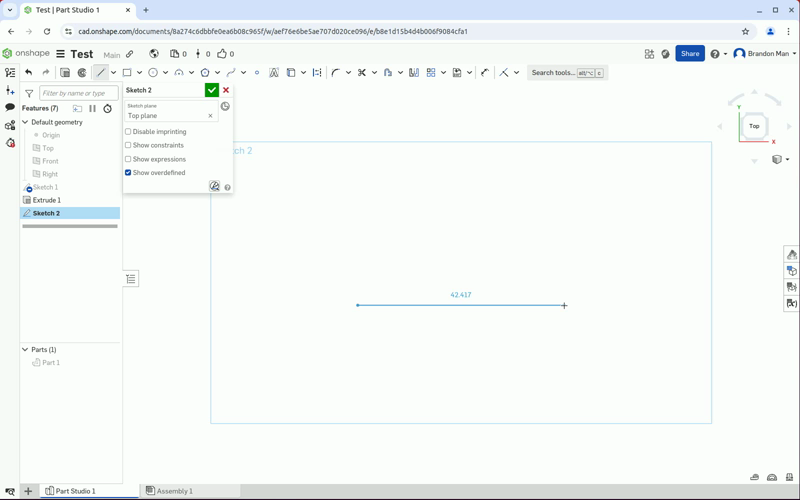
click(564, 305)
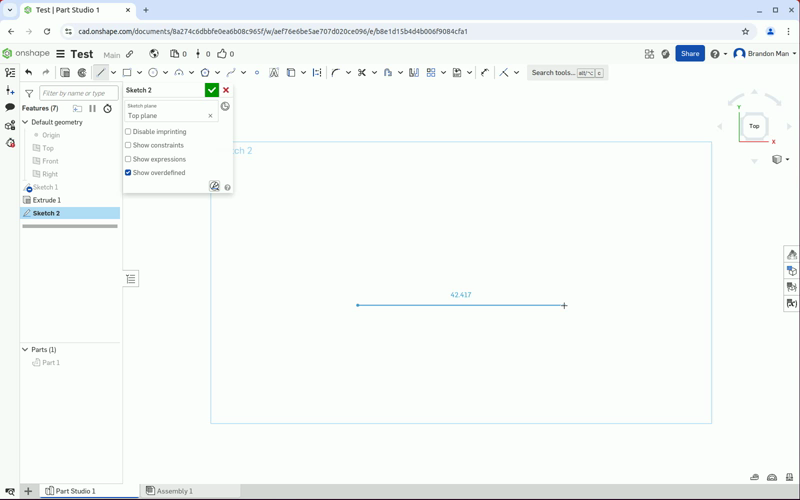
key_up(shift)
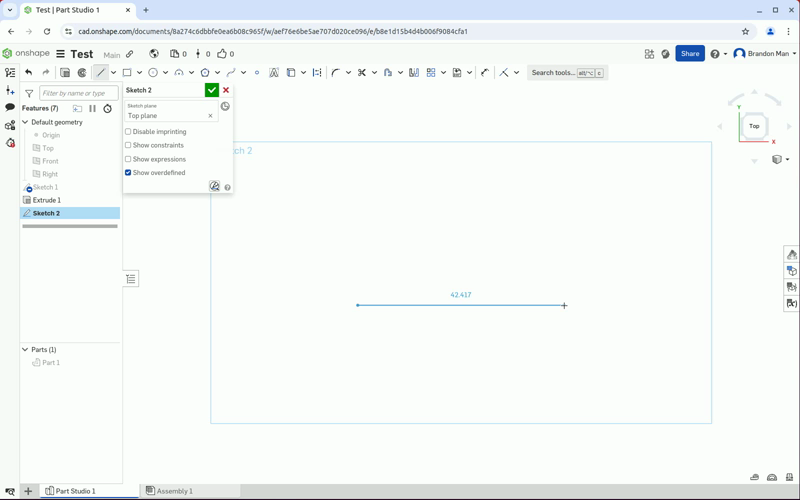
key_down(shift)
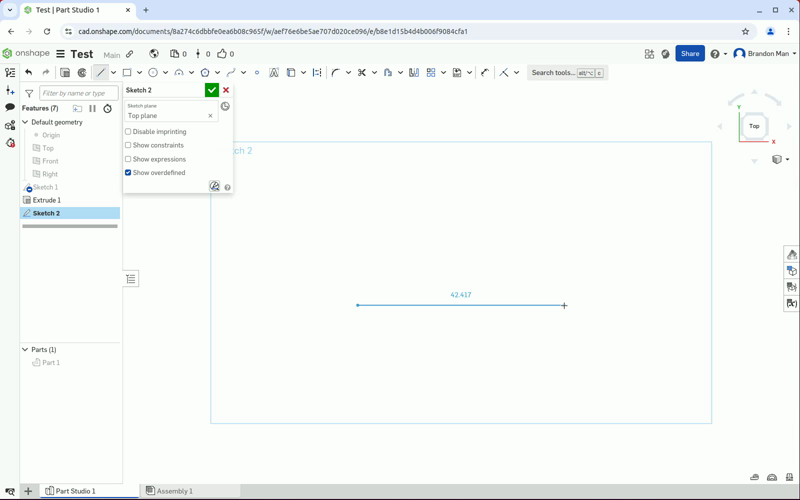
mouse_move(589, 305)
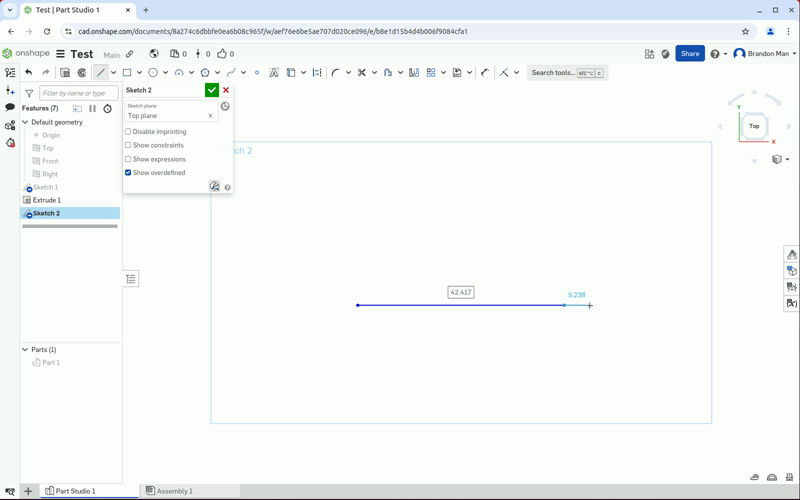
mouse_move(564, 261)
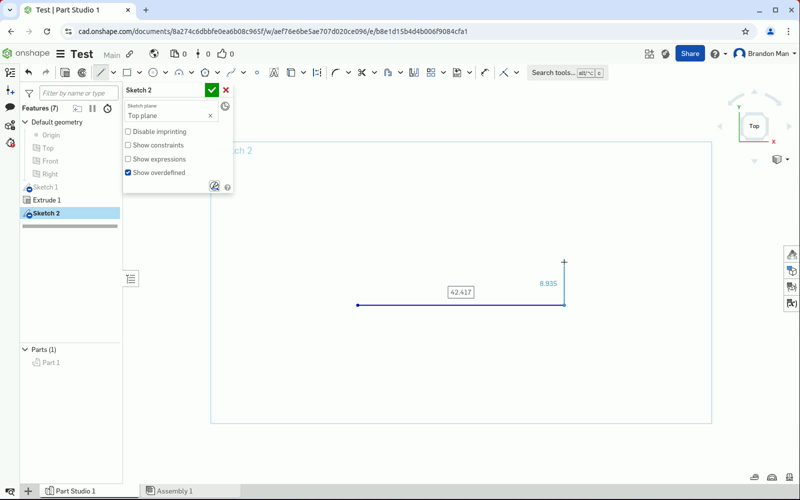
click(564, 261)
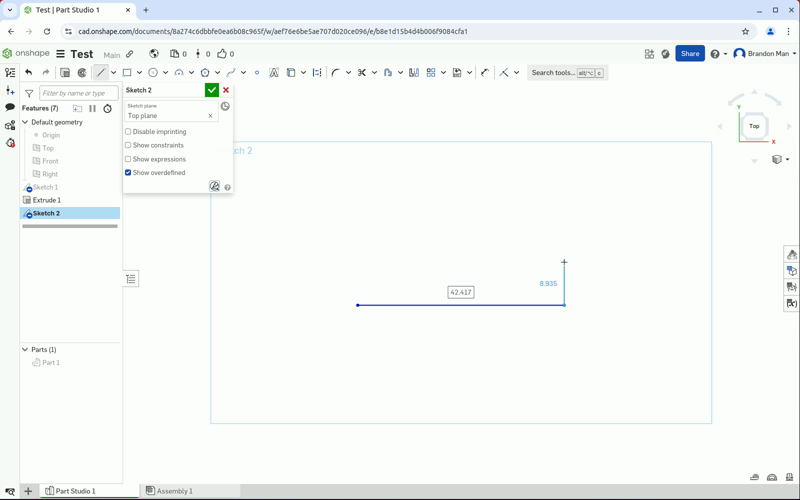
key_up(shift)
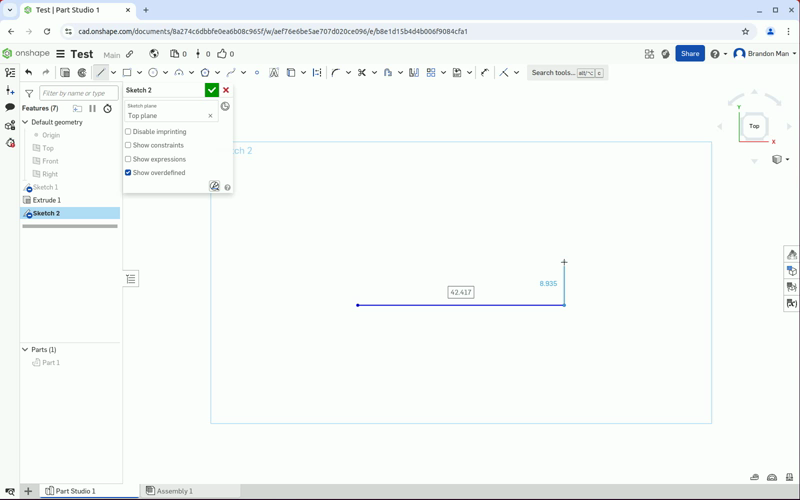
key_down(shift)
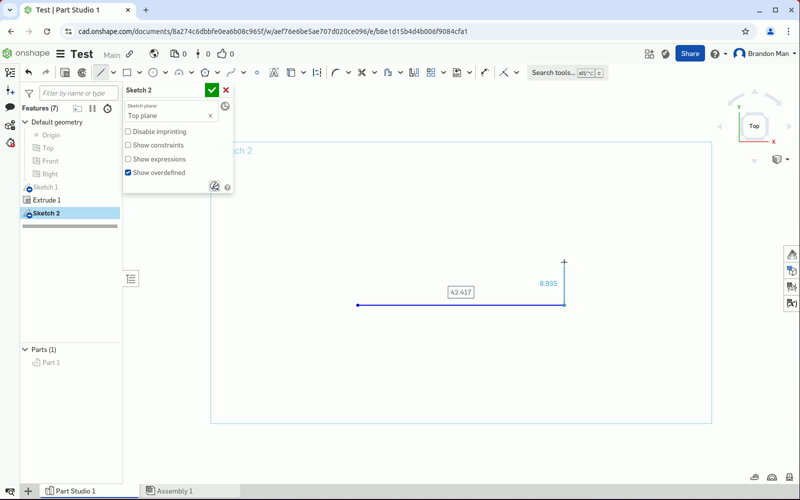
mouse_move(357, 261)
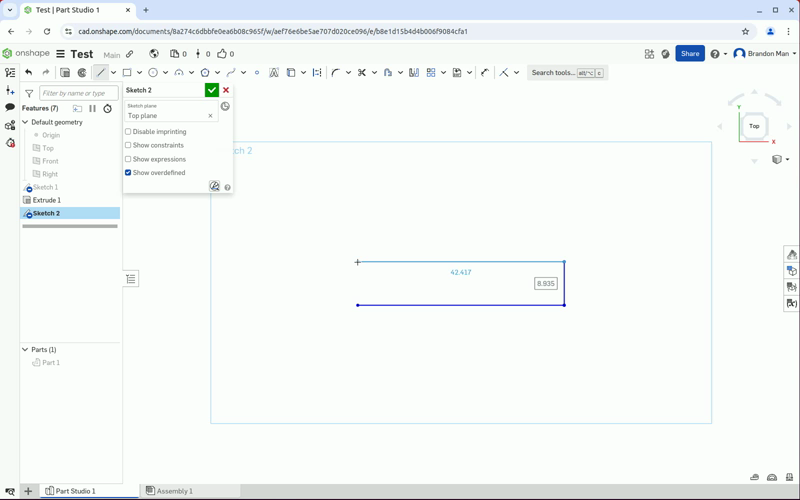
click(357, 261)
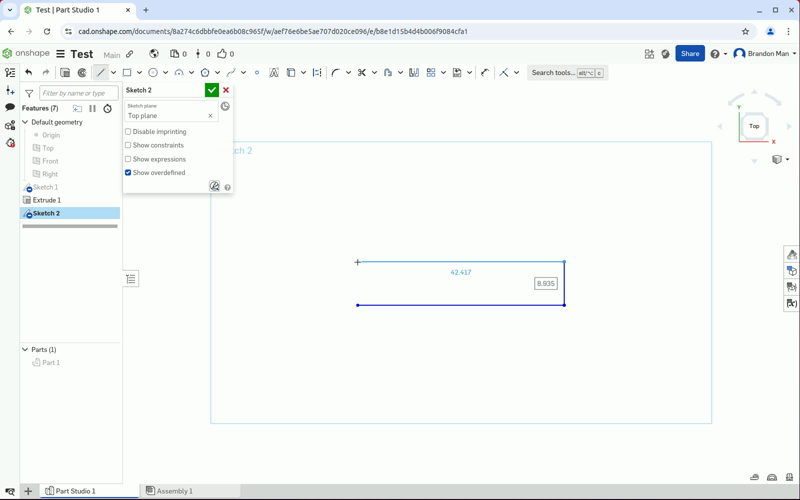
key_up(shift)
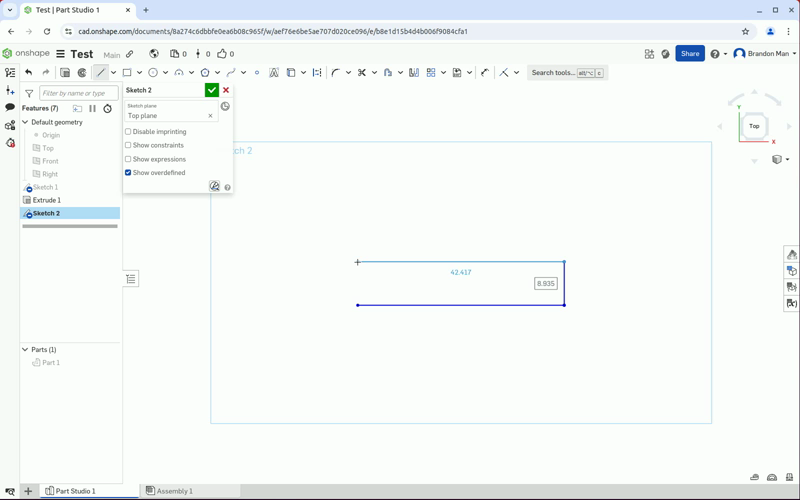
mouse_move(387, 261)
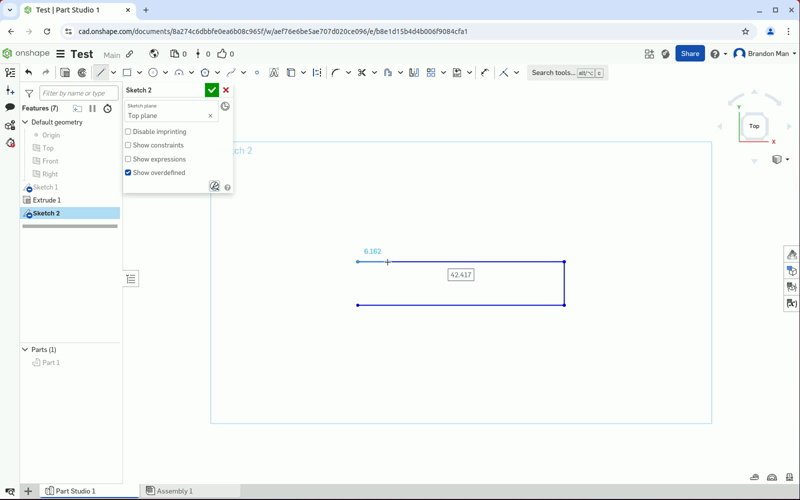
key_down(shift)
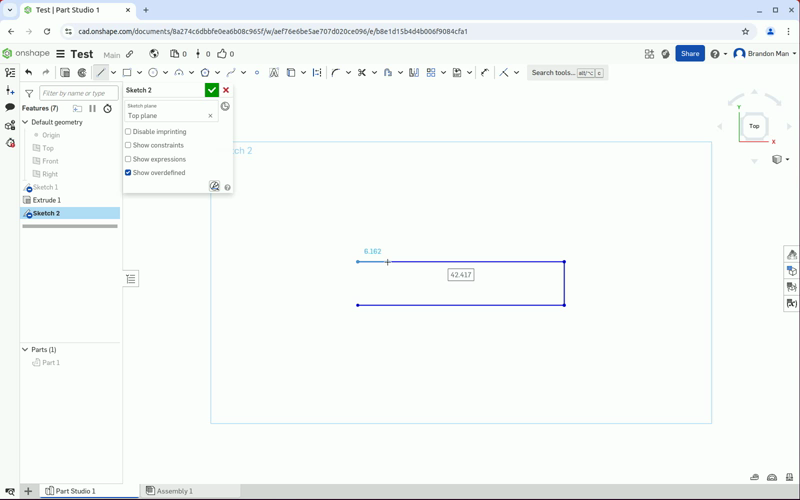
mouse_move(357, 305)
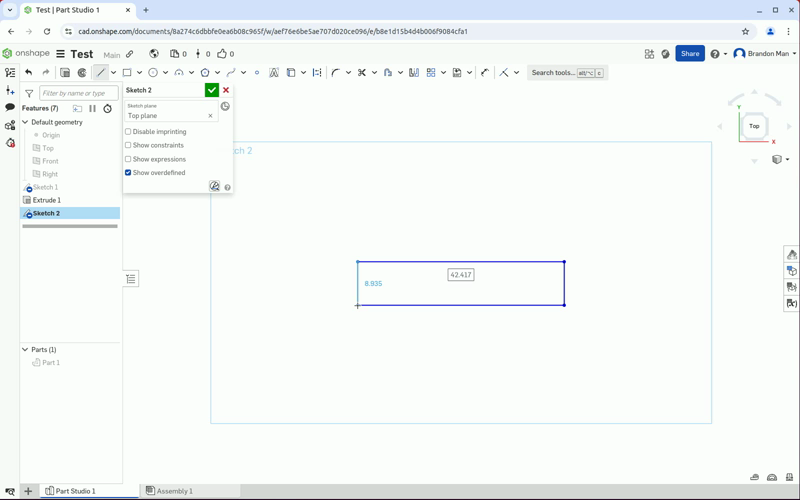
key_up(shift)
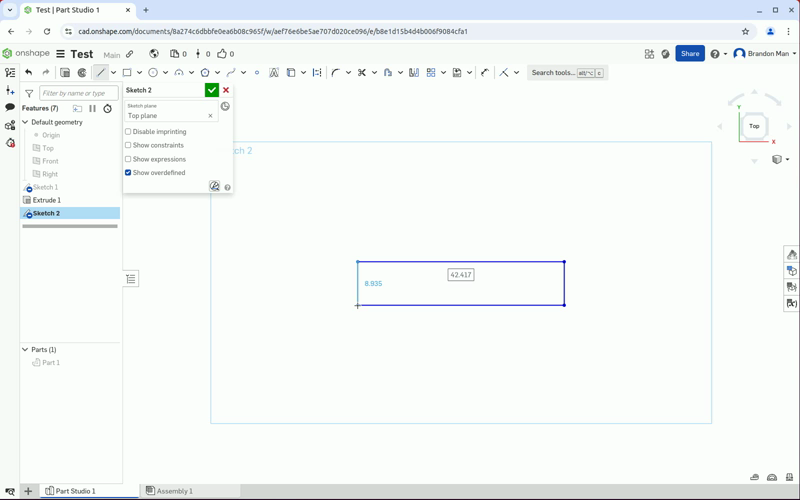
click(357, 305)
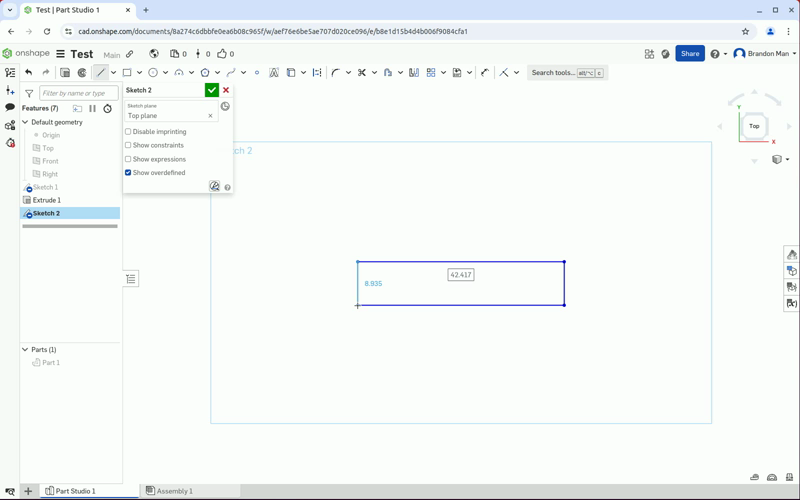
key(esc)
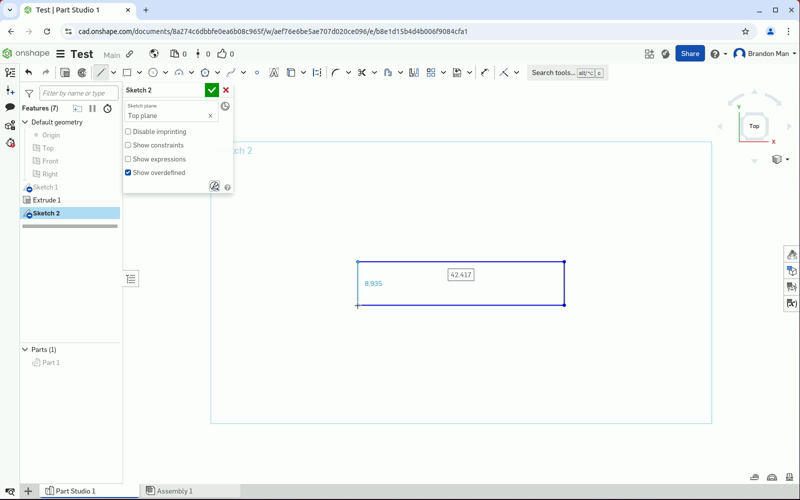
mouse_move(402, 289)
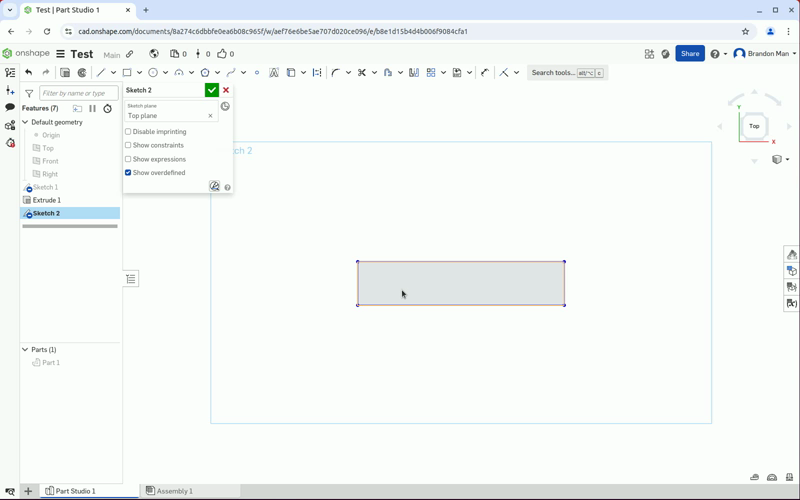
click(402, 289)
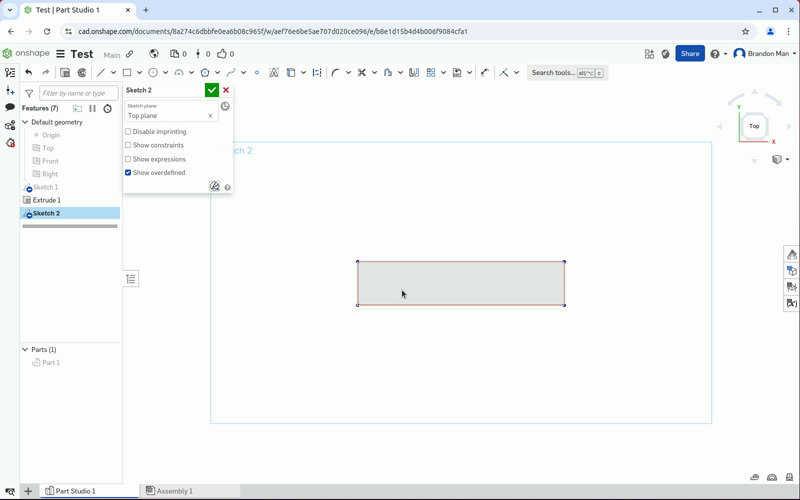
mouse_move(73, 352)
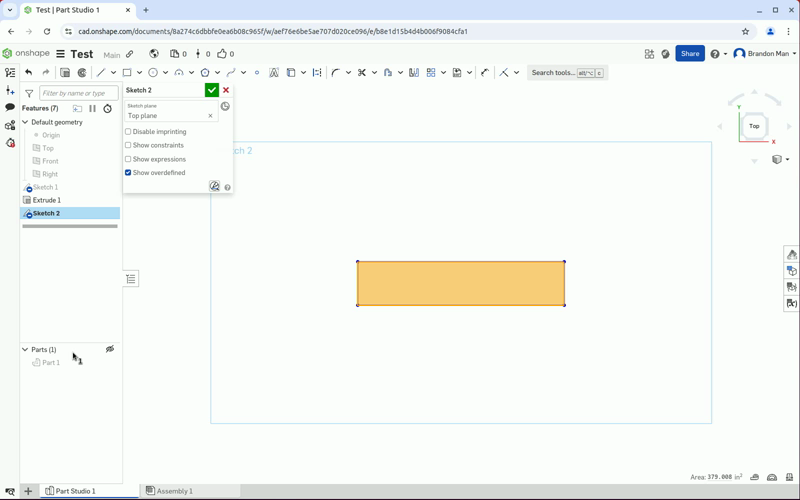
key(shift+y)
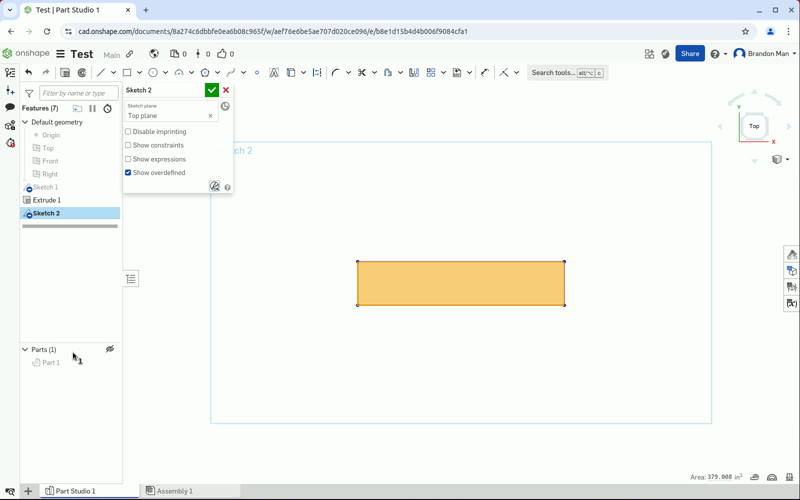
key(shift+e)
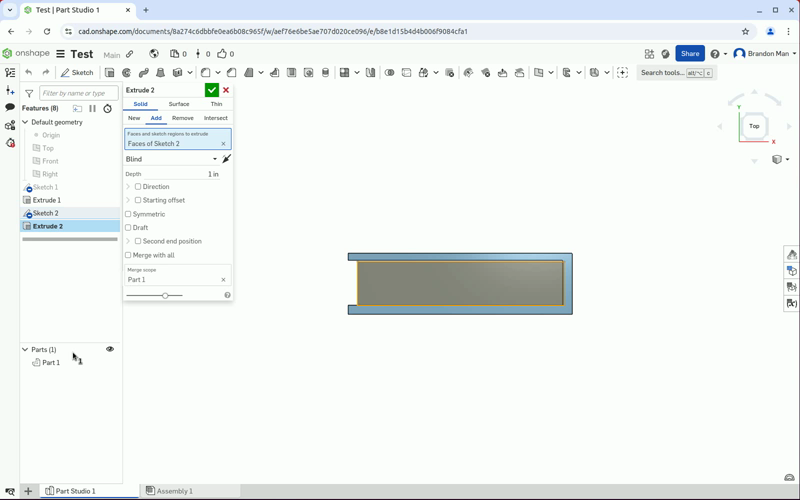
mouse_move(143, 106)
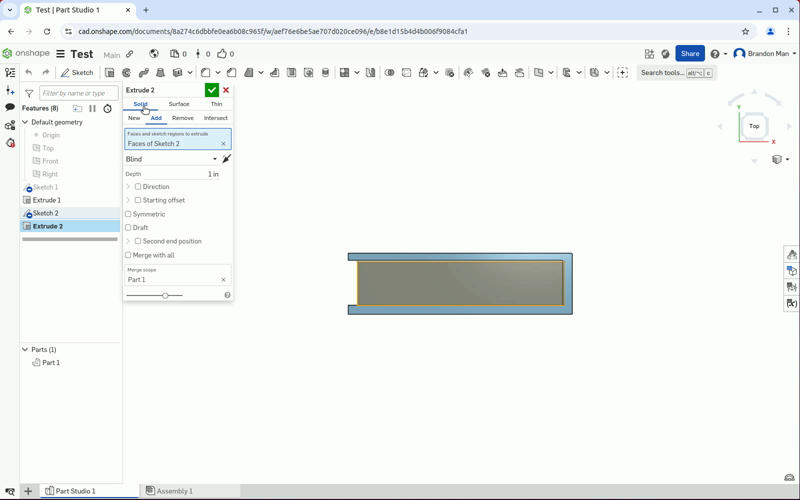
click(143, 106)
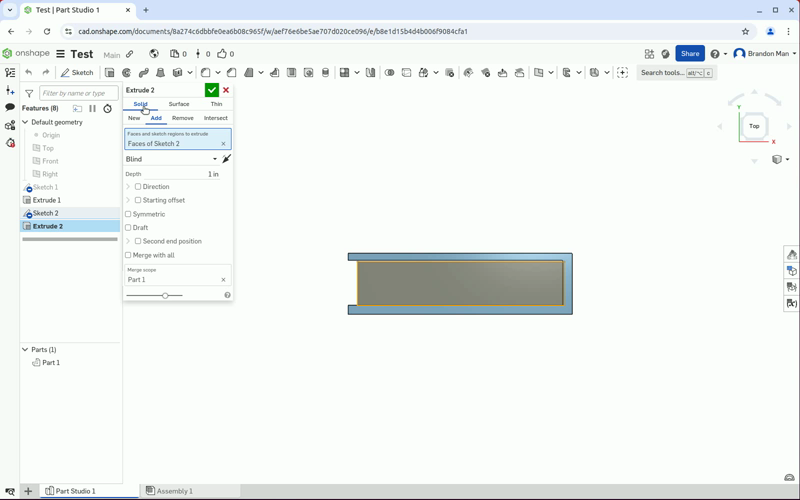
mouse_move(137, 120)
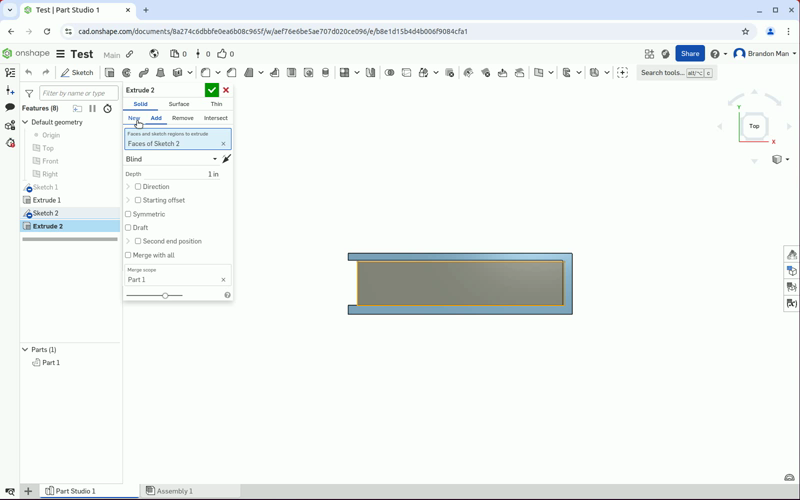
click(137, 120)
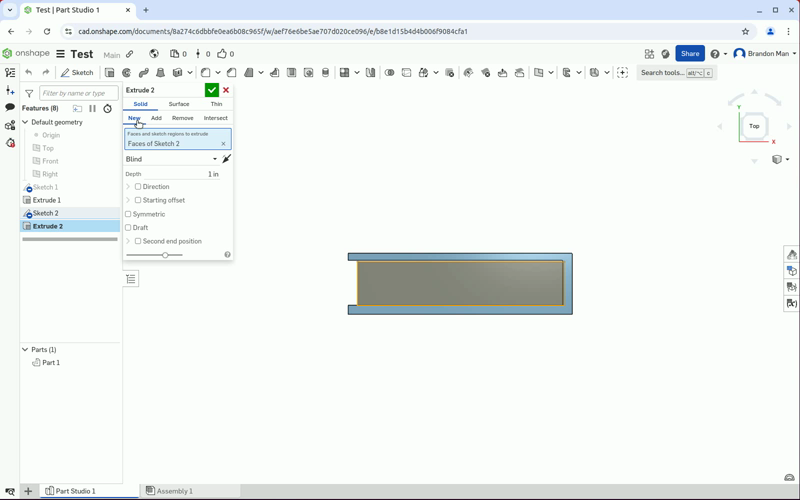
key(tab, 4)
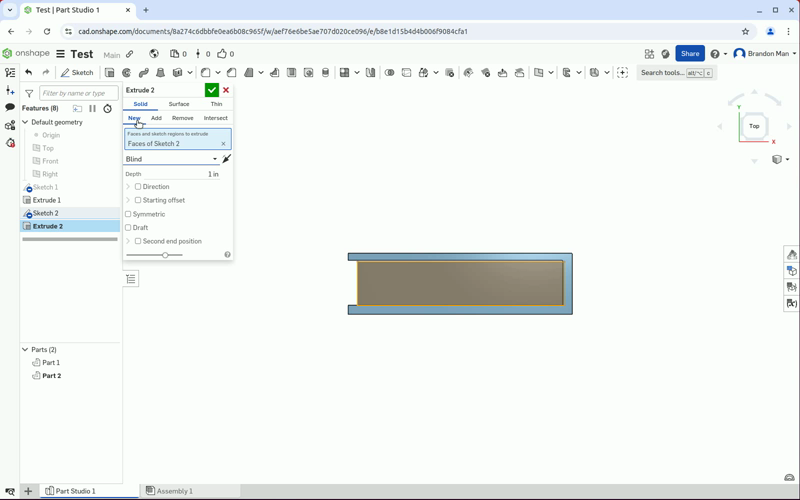
text(-1.444)
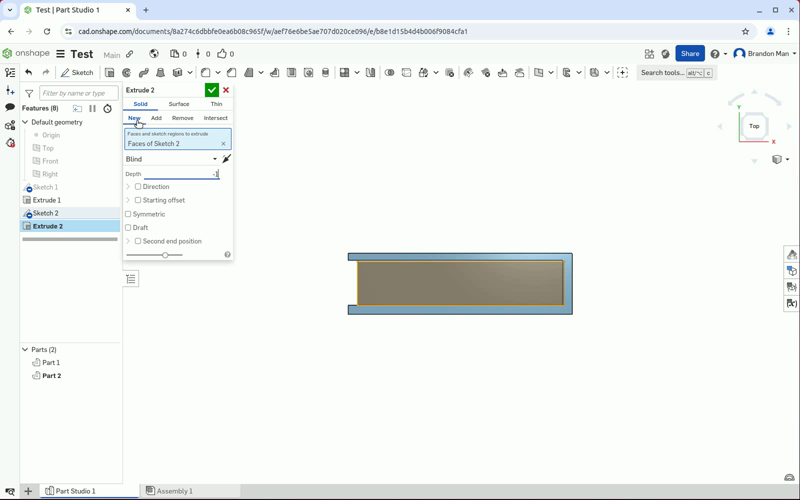
key(enter)
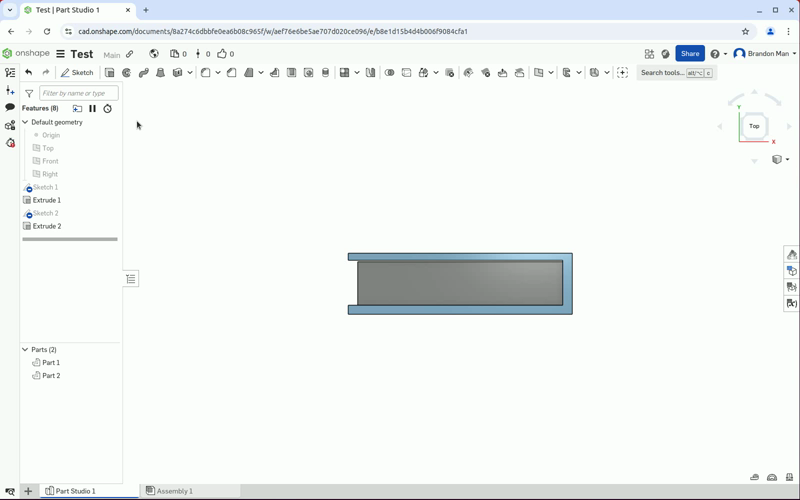
key(shift+h)
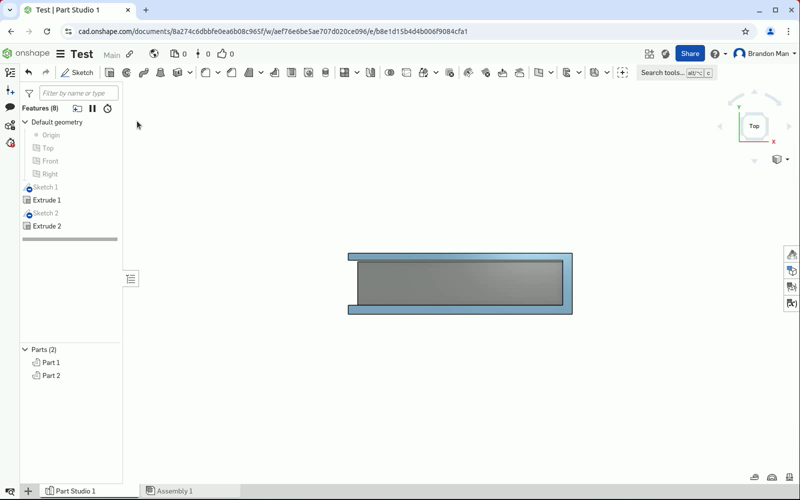
key(shift+h)
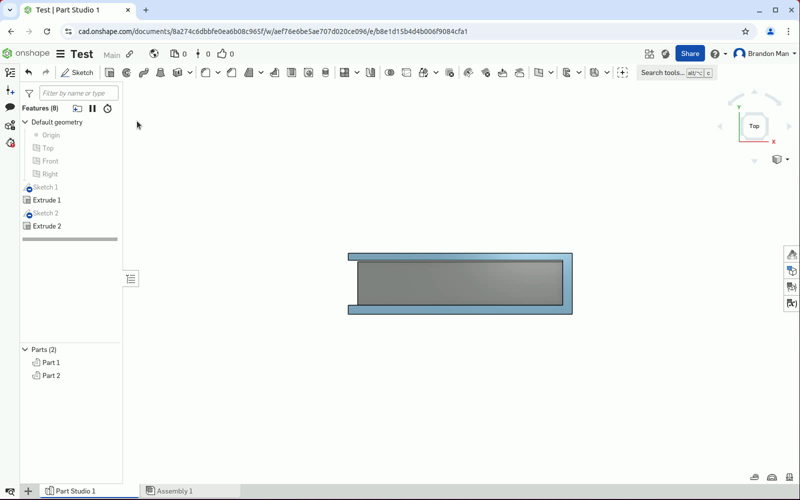
mouse_move(73, 189)
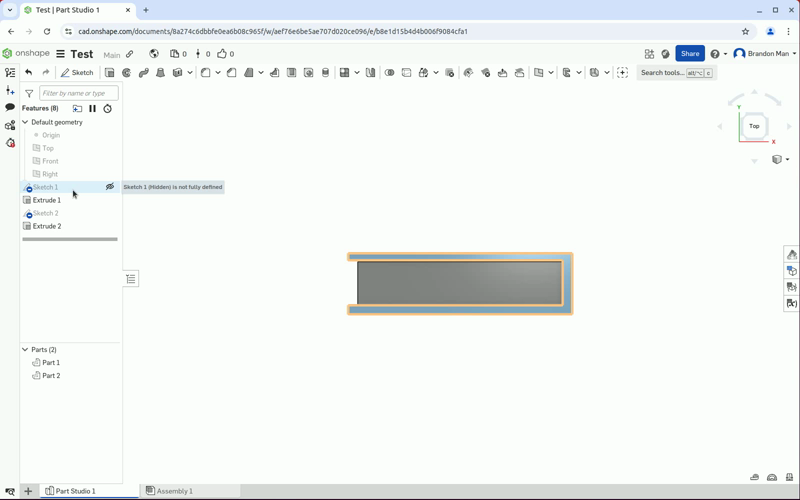
click(73, 189)
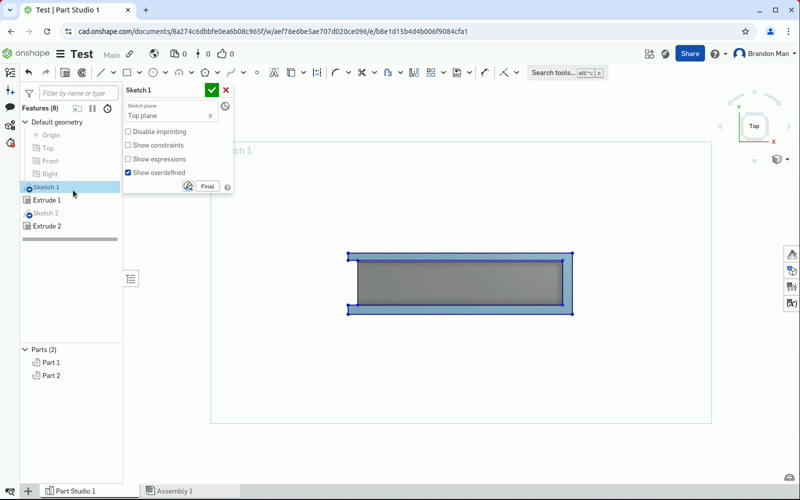
mouse_move(229, 92)
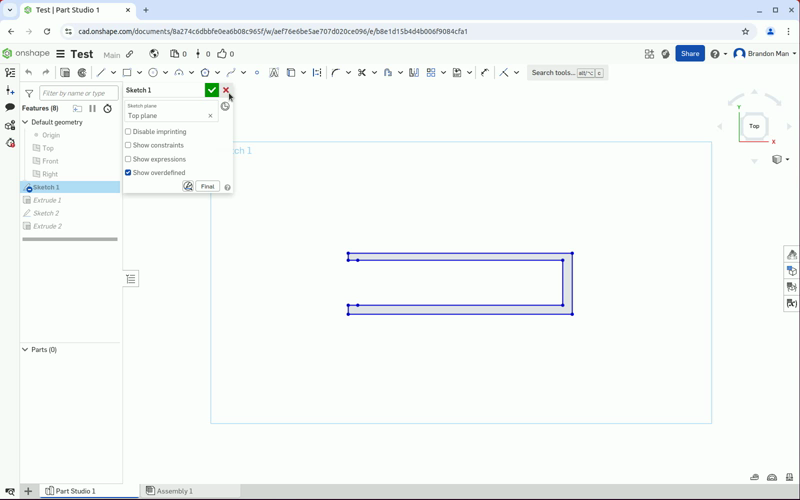
click(229, 92)
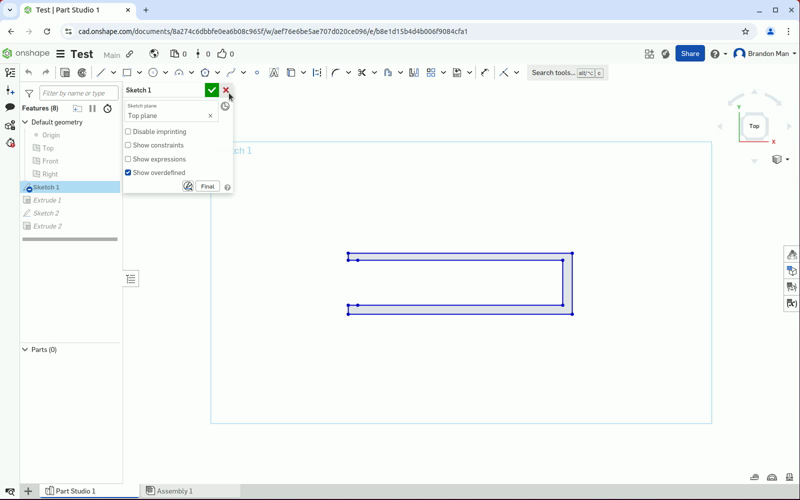
key(shift+s)
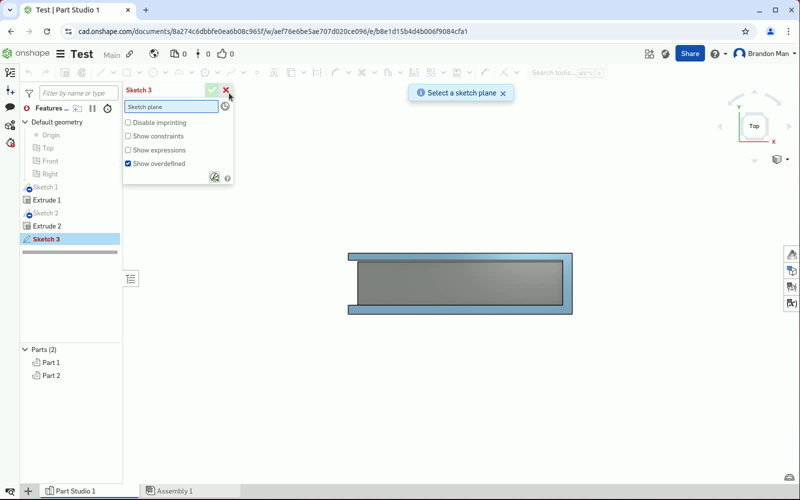
mouse_move(73, 150)
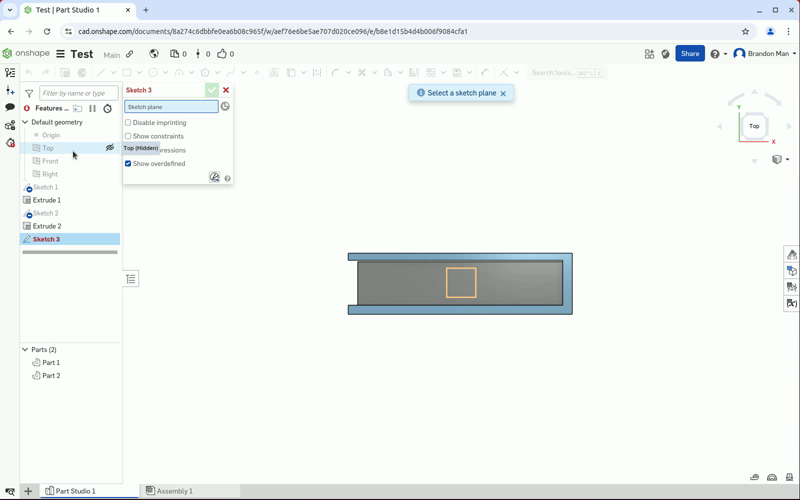
click(73, 150)
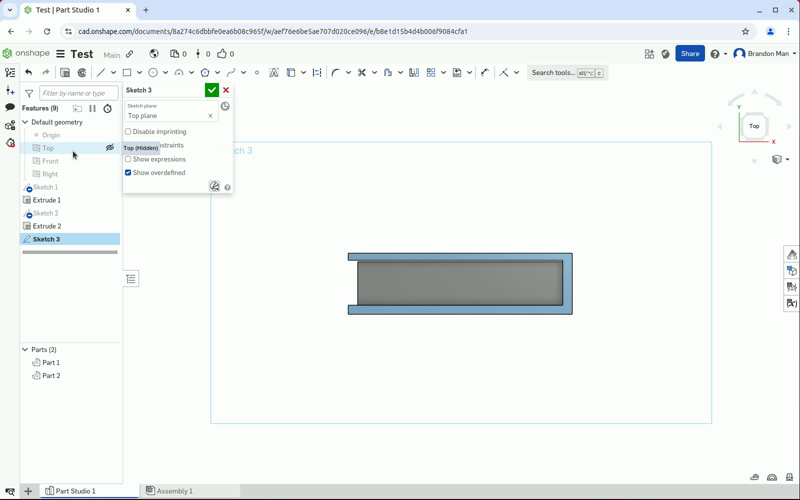
mouse_move(73, 352)
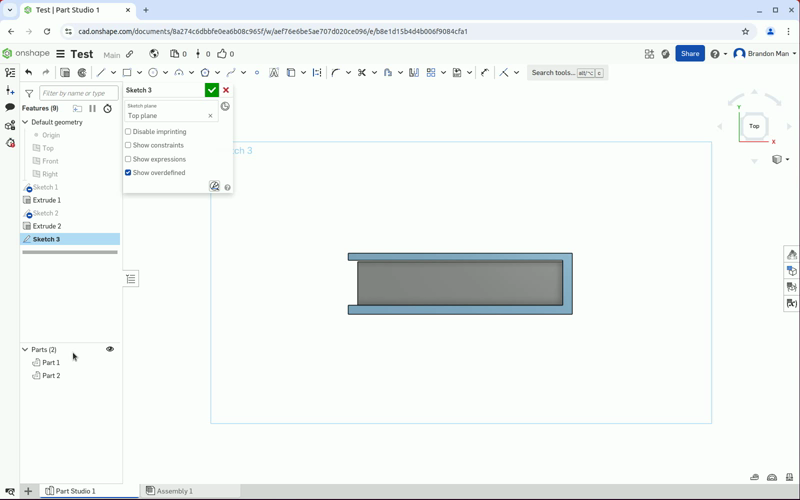
key(y)
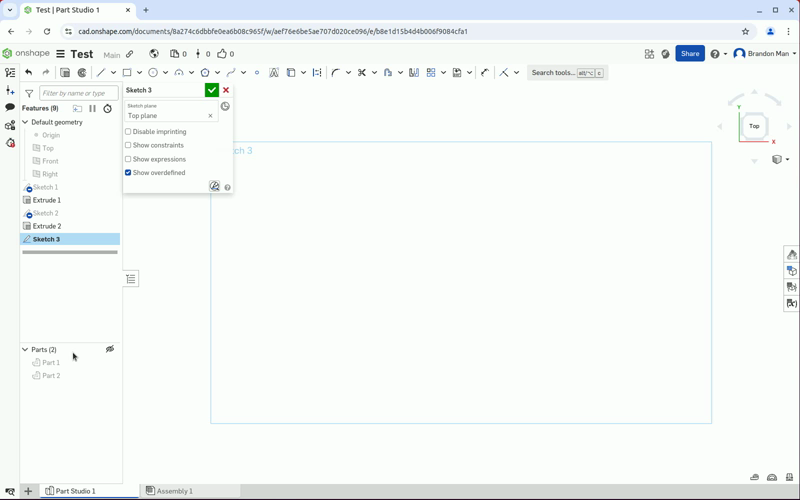
key(l)
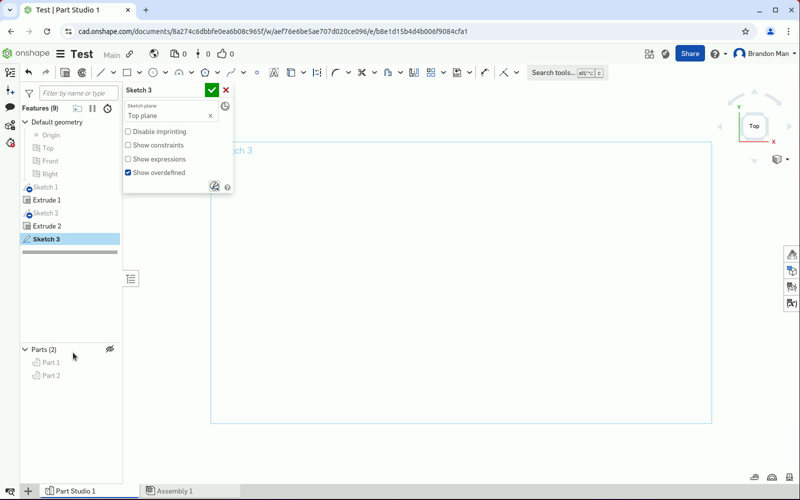
key_down(shift)
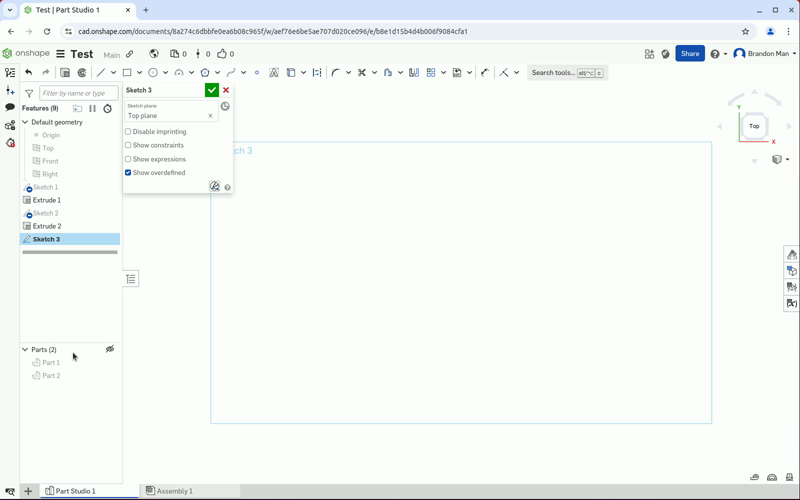
mouse_move(348, 314)
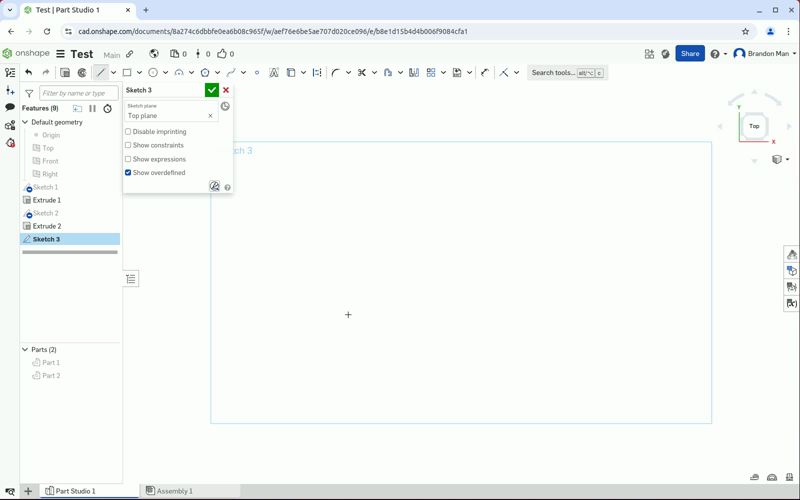
click(348, 314)
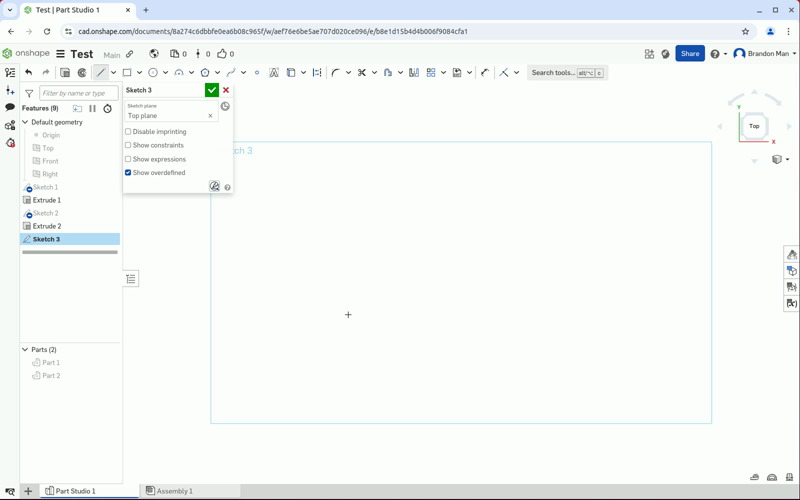
key_up(shift)
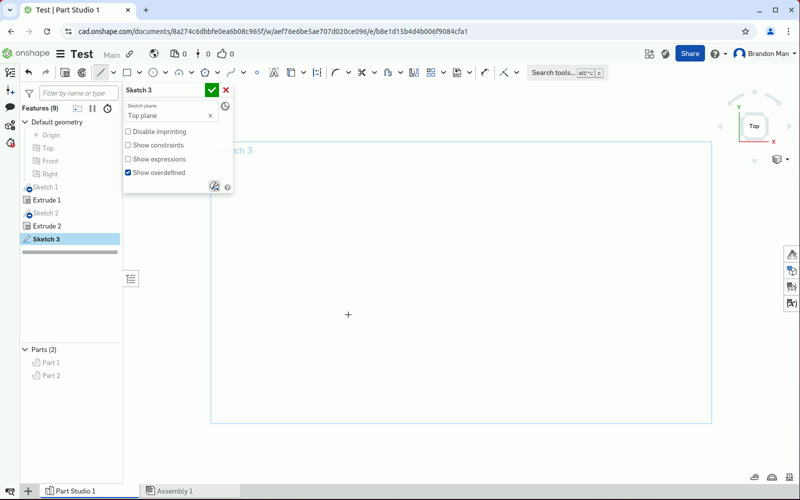
key_down(shift)
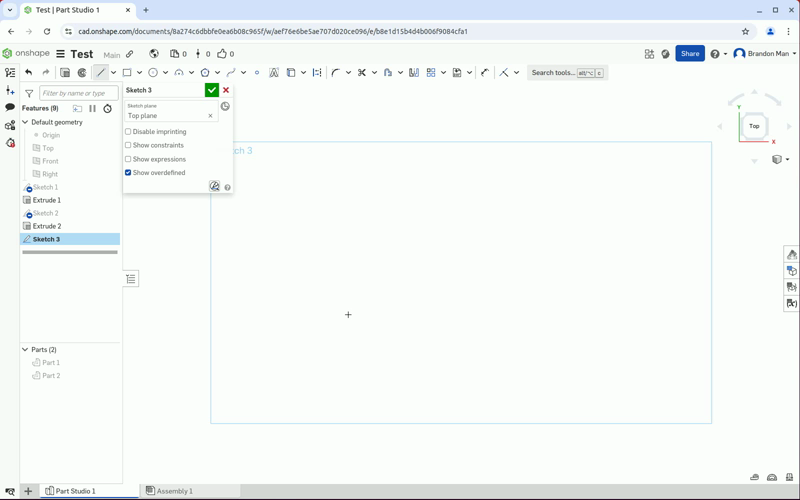
mouse_move(572, 314)
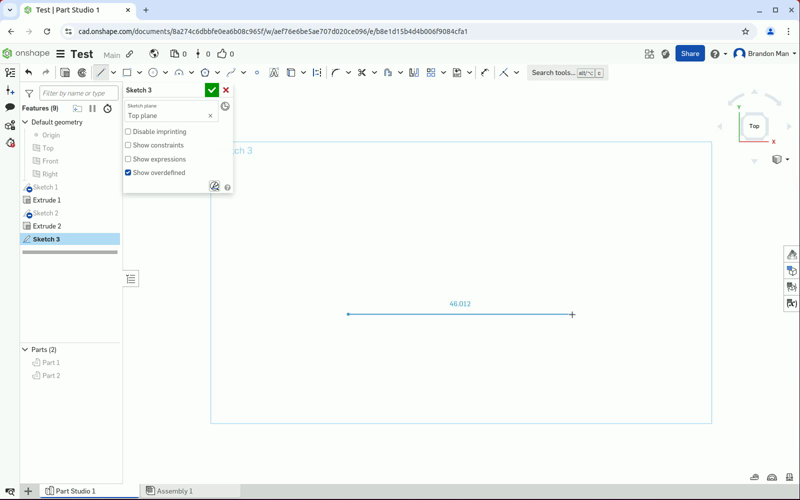
click(572, 314)
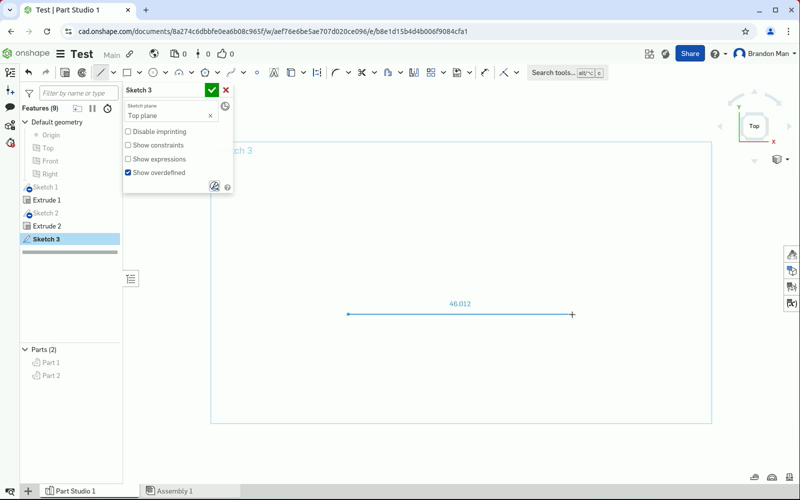
key_up(shift)
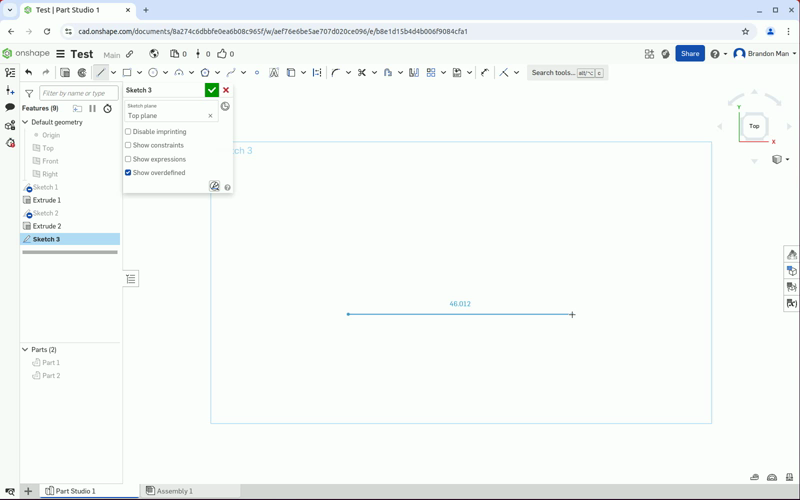
key_down(shift)
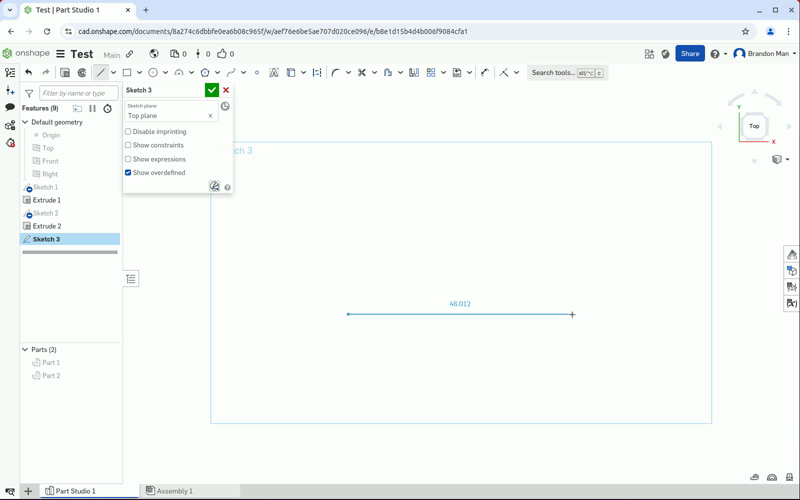
mouse_move(572, 253)
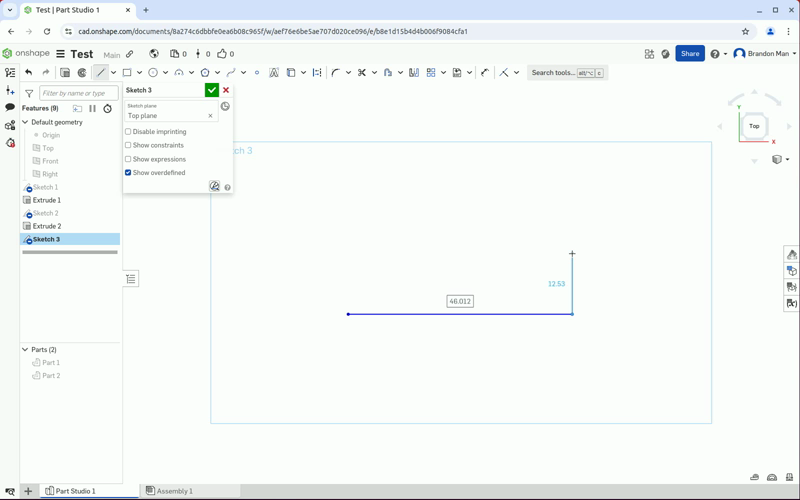
click(572, 253)
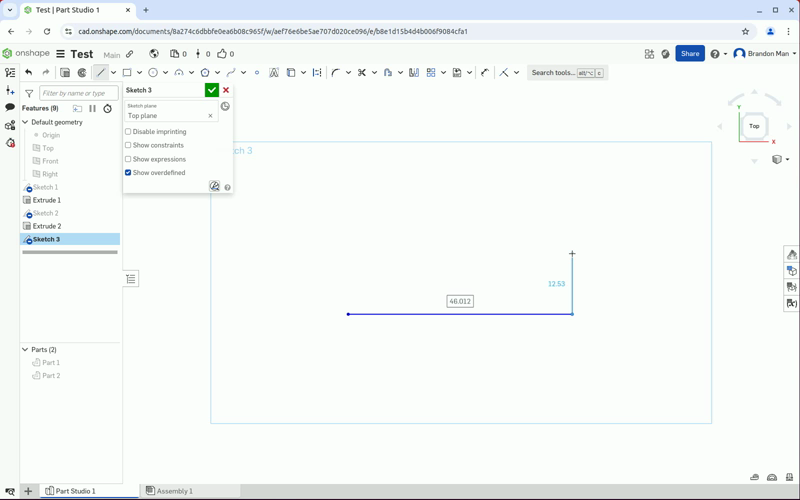
key_up(shift)
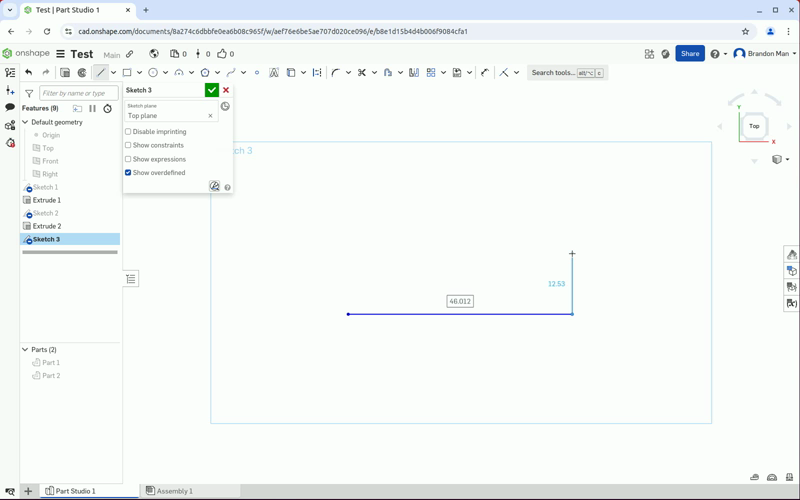
key_down(shift)
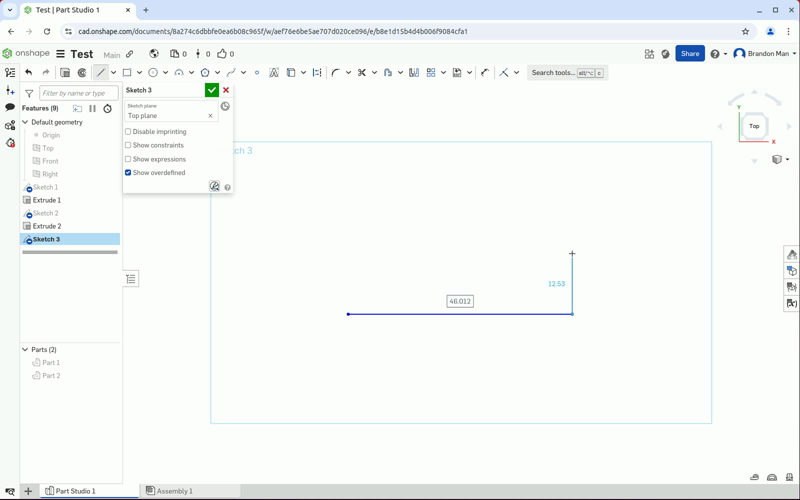
mouse_move(348, 253)
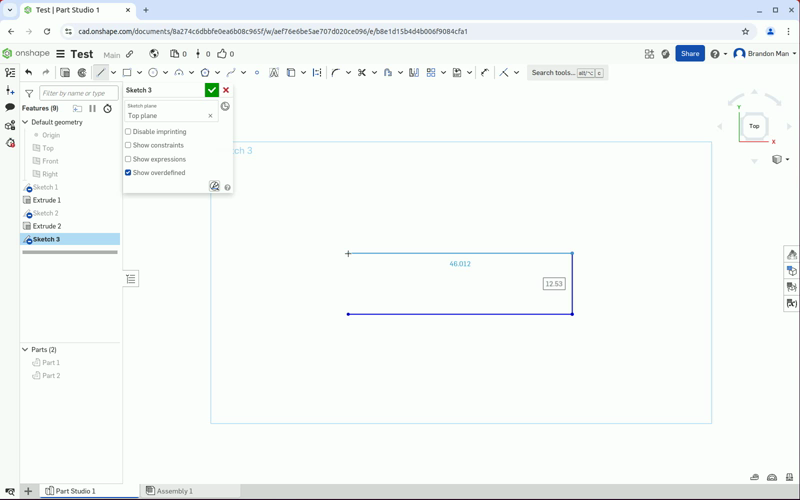
click(348, 253)
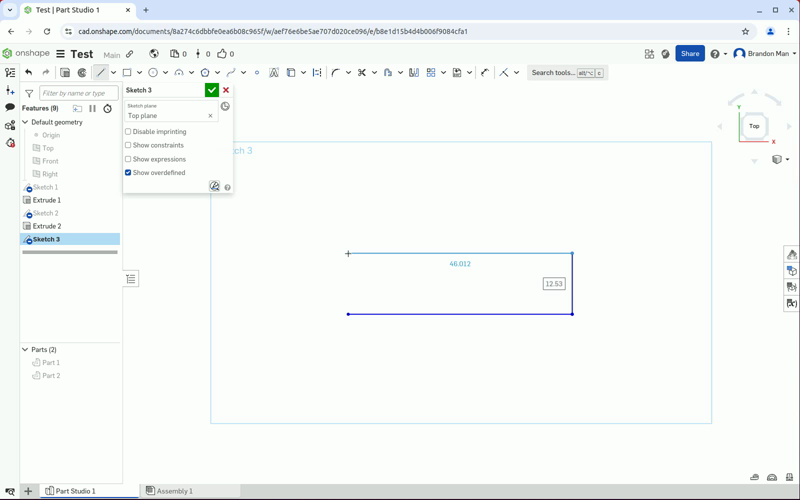
key_up(shift)
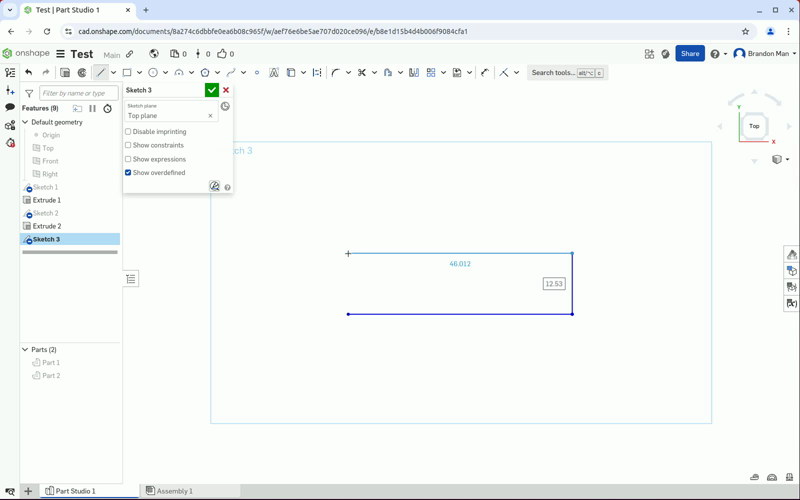
key_down(shift)
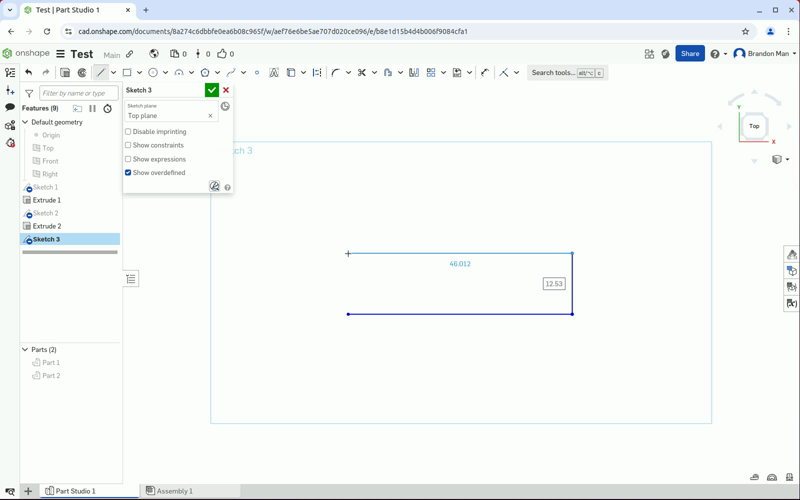
mouse_move(378, 253)
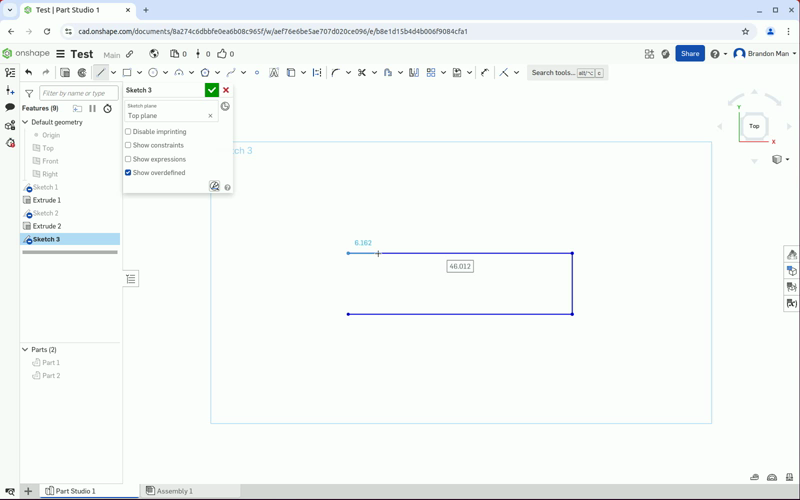
mouse_move(348, 260)
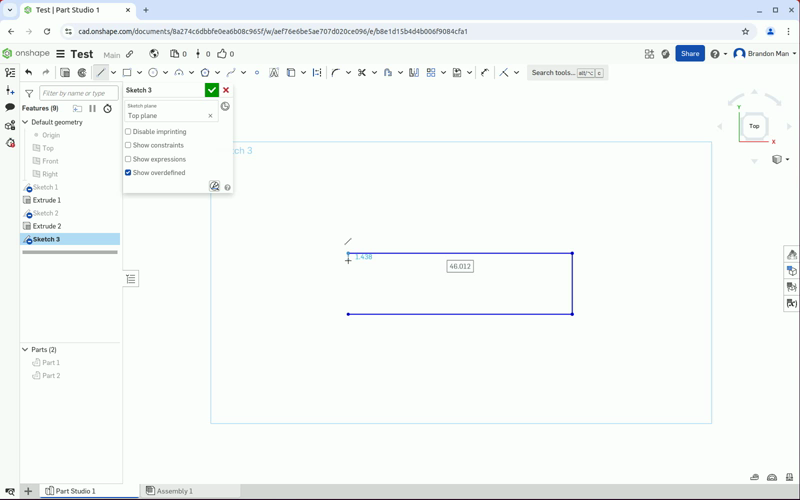
scroll(6)
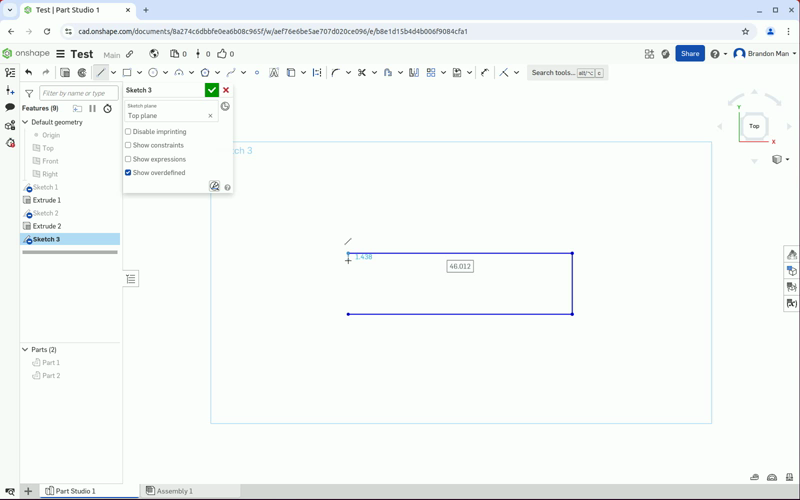
scroll(6)
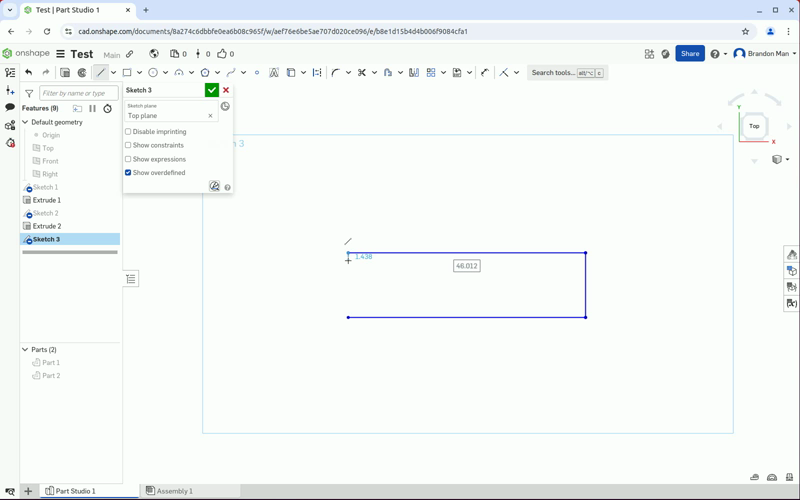
scroll(6)
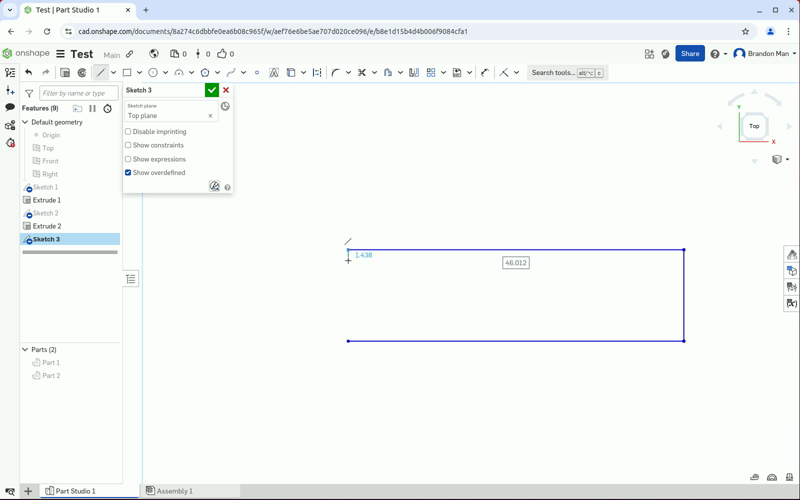
scroll(6)
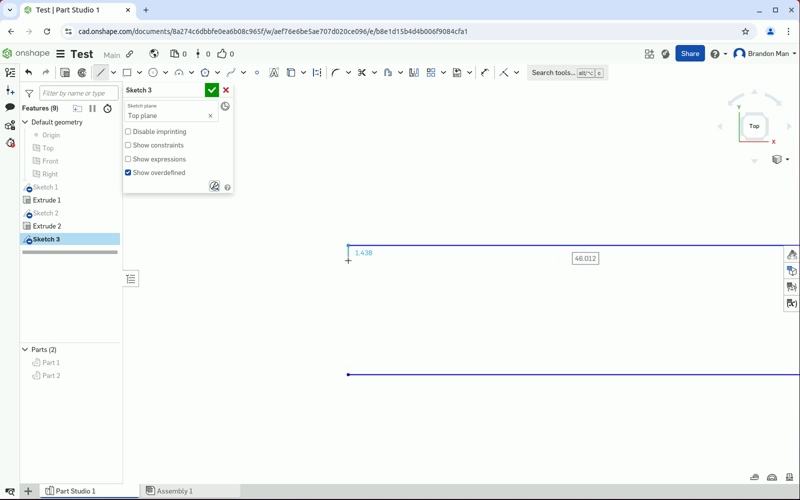
scroll(6)
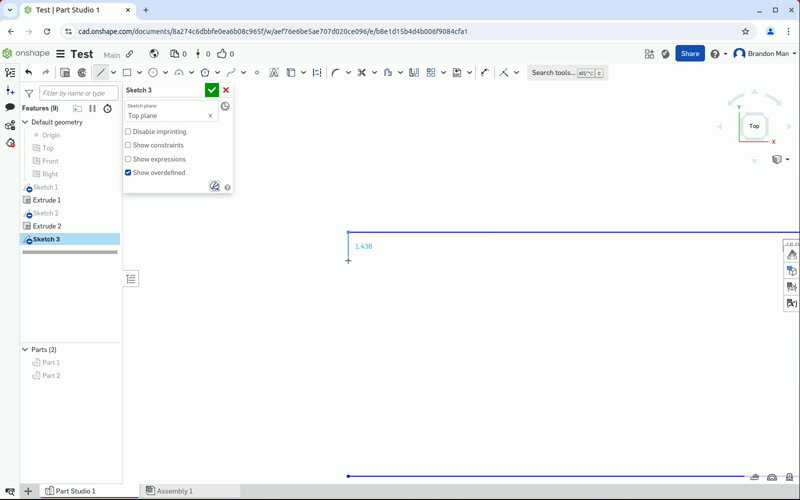
scroll(6)
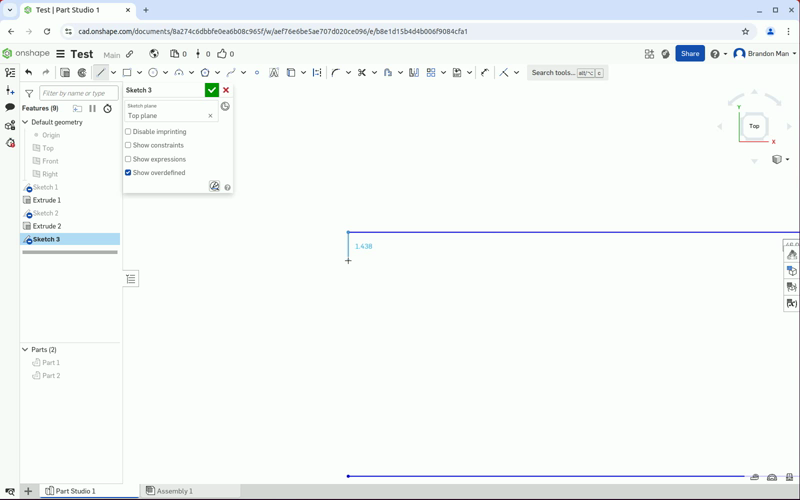
scroll(6)
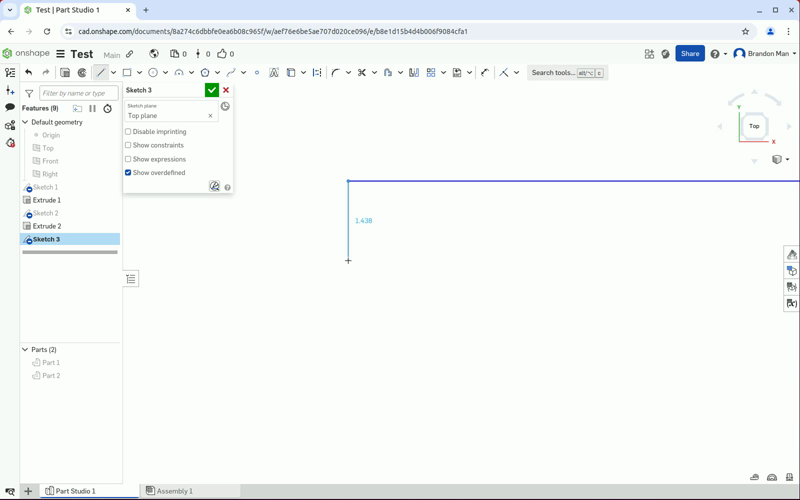
click(348, 260)
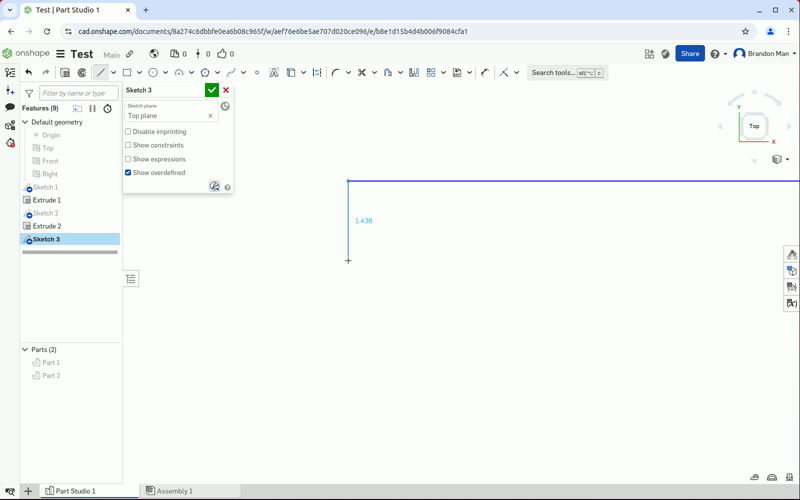
scroll(-6)
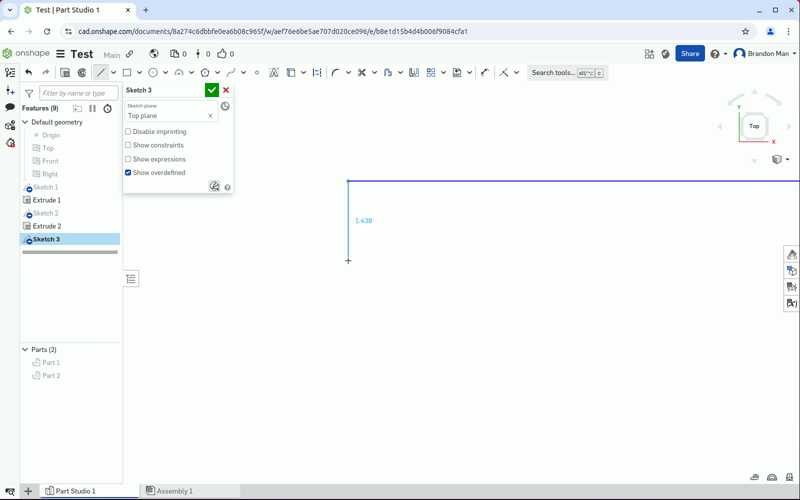
scroll(-6)
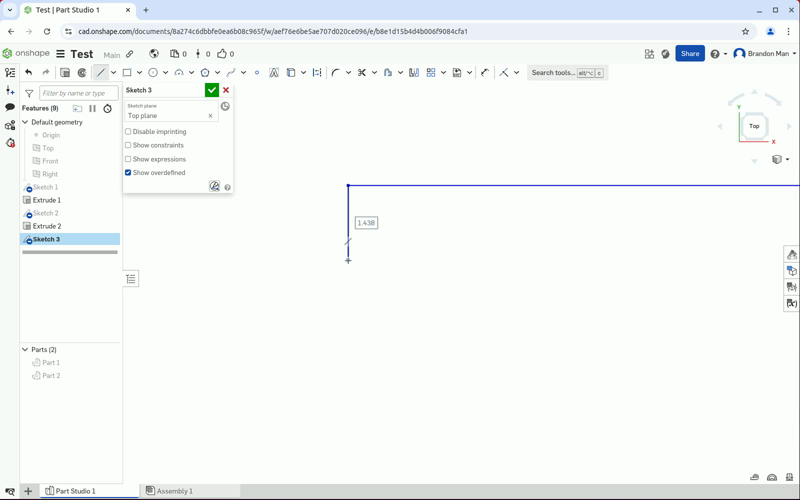
scroll(-6)
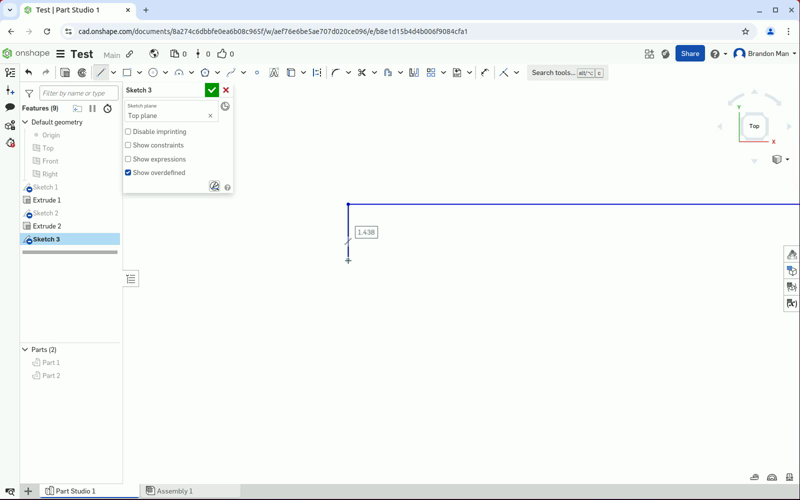
scroll(-6)
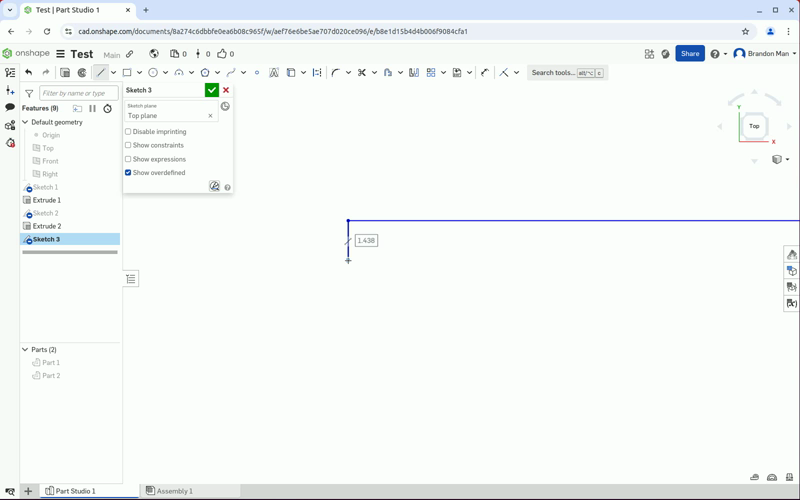
scroll(-6)
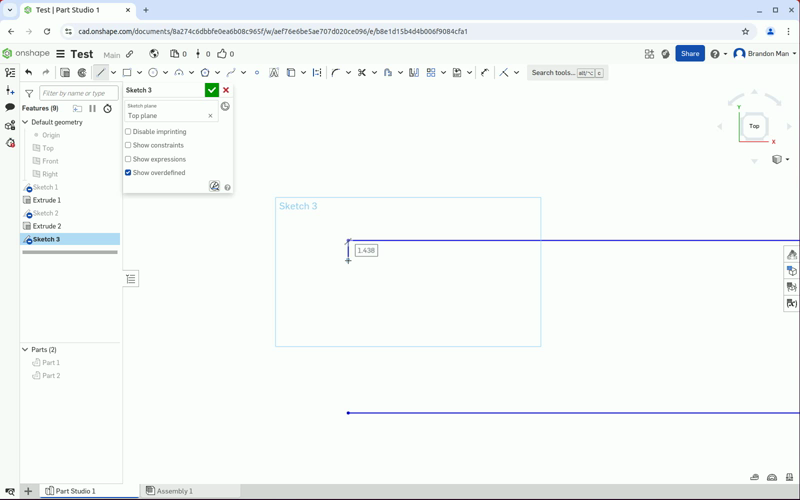
scroll(-6)
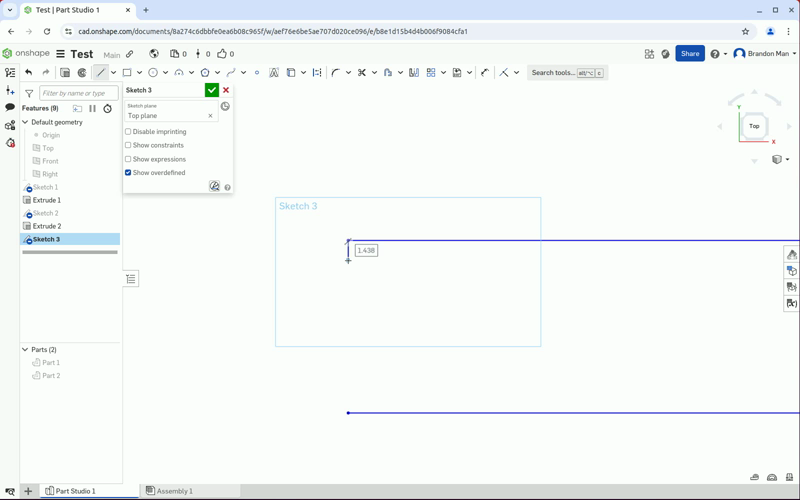
scroll(-6)
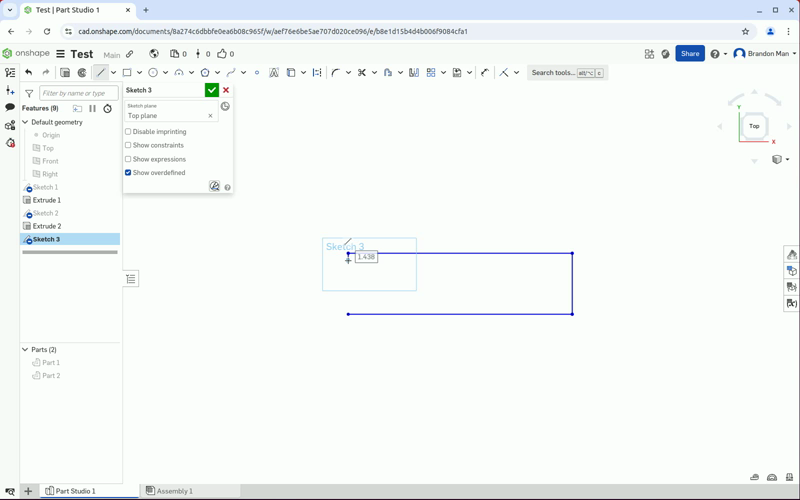
key_up(shift)
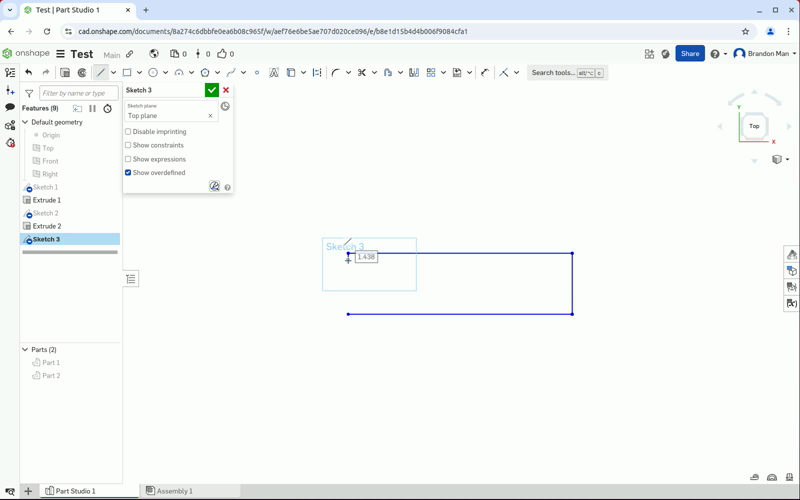
key_down(shift)
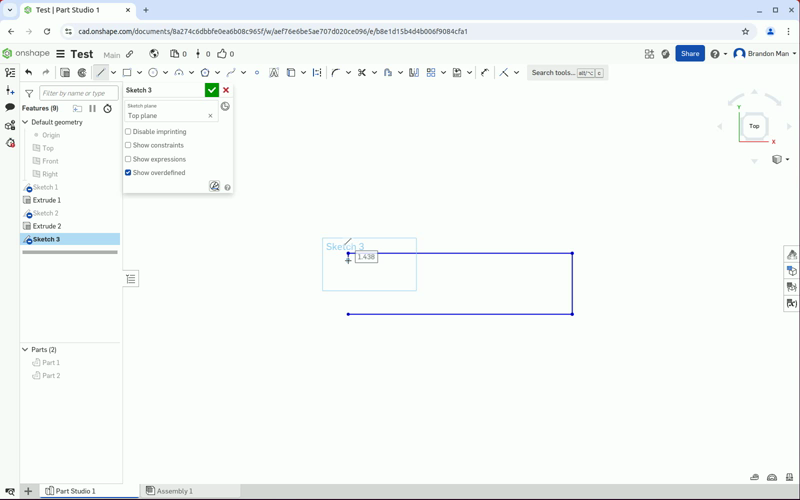
mouse_move(378, 260)
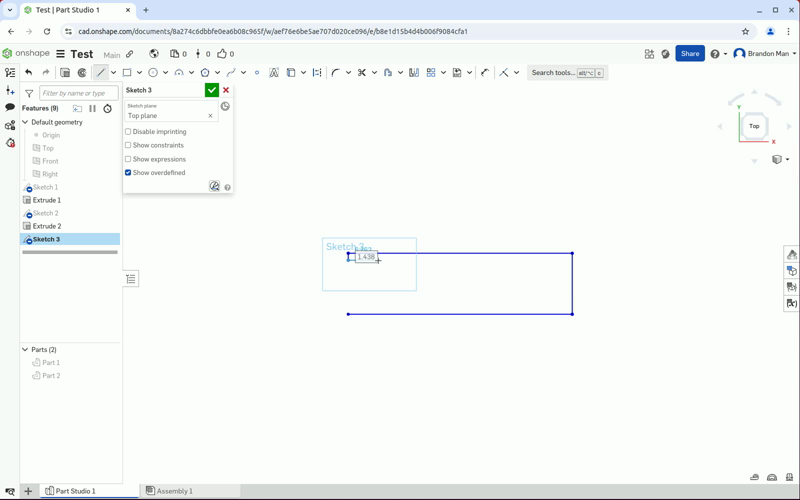
mouse_move(357, 260)
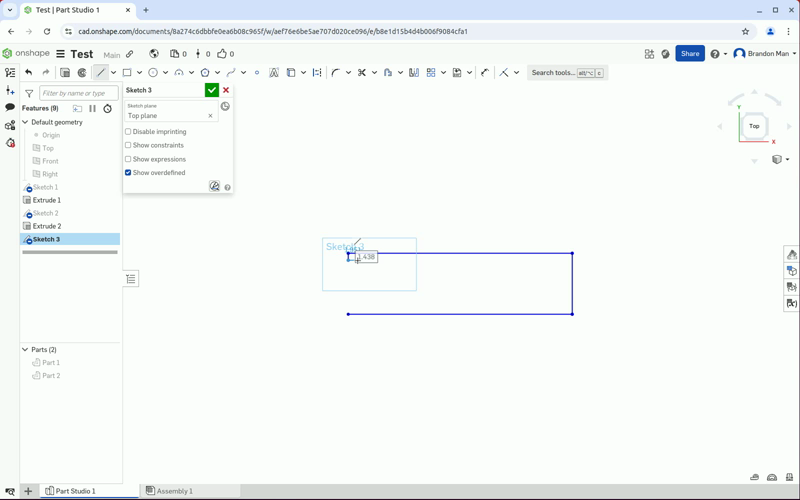
click(357, 260)
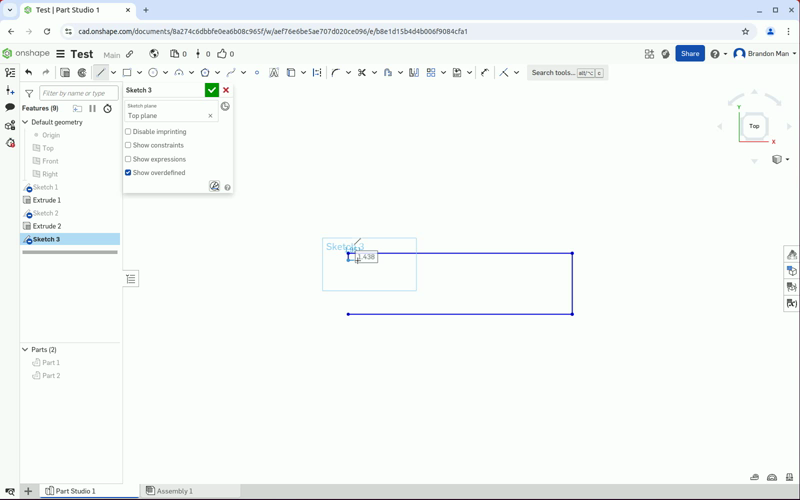
key_up(shift)
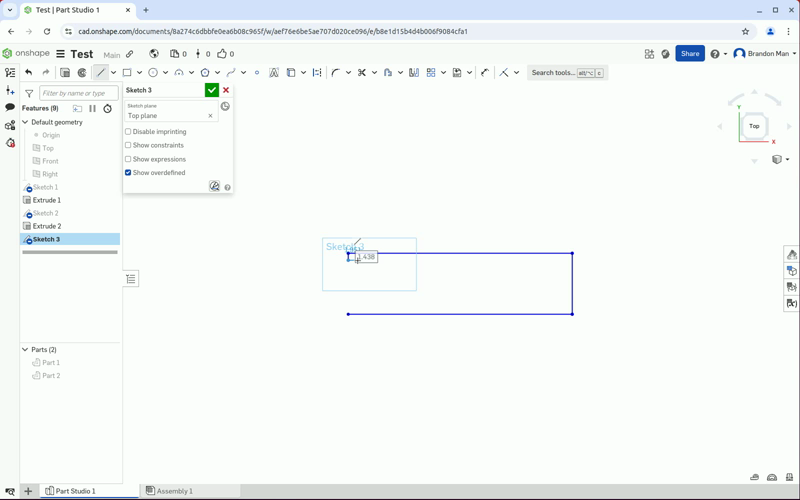
key_down(shift)
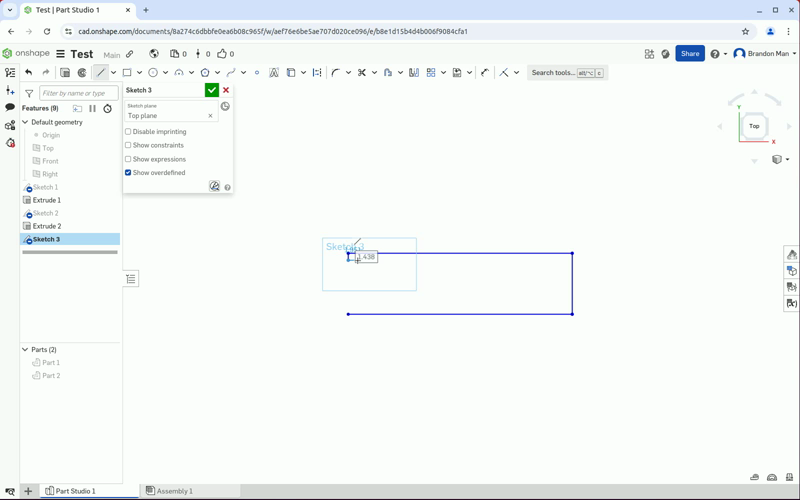
mouse_move(562, 260)
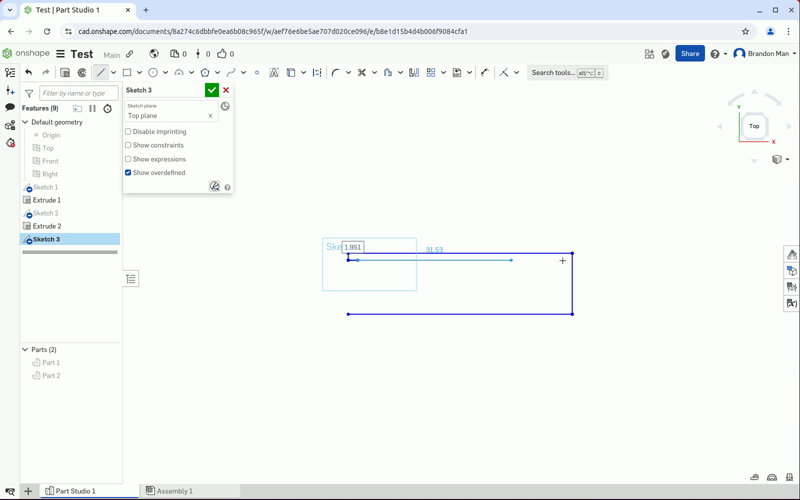
click(562, 260)
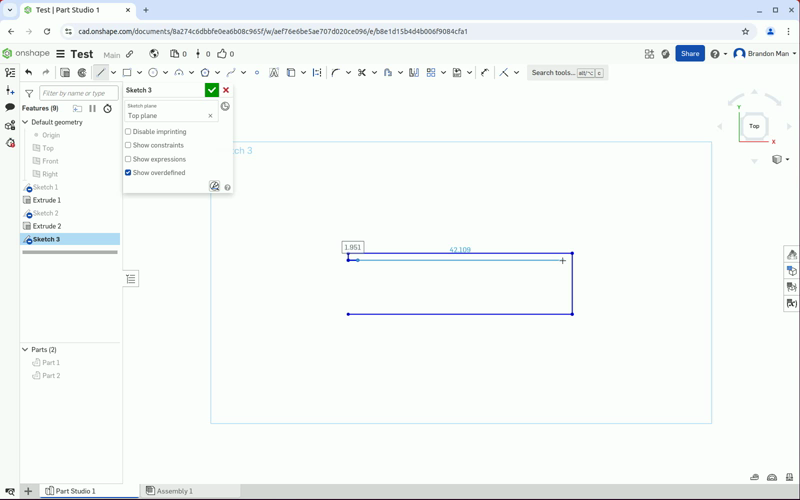
key_up(shift)
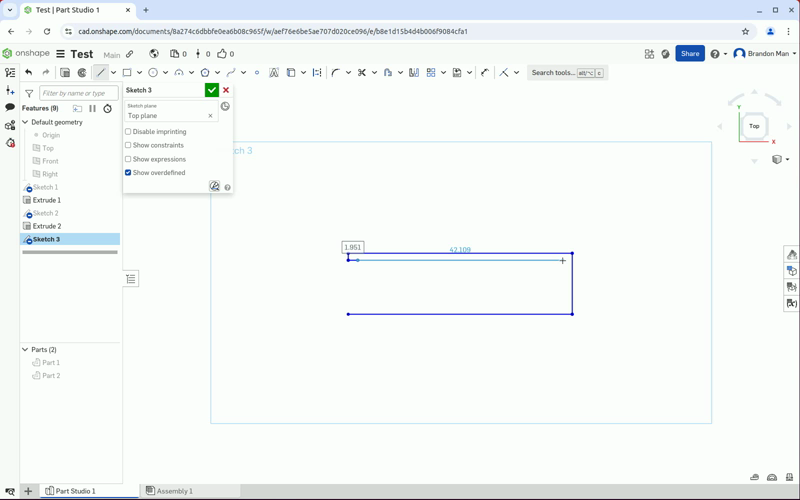
key_down(shift)
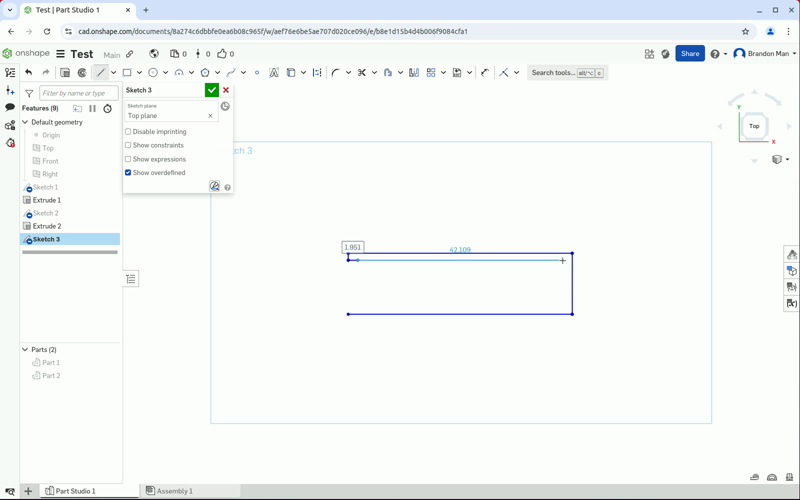
mouse_move(589, 260)
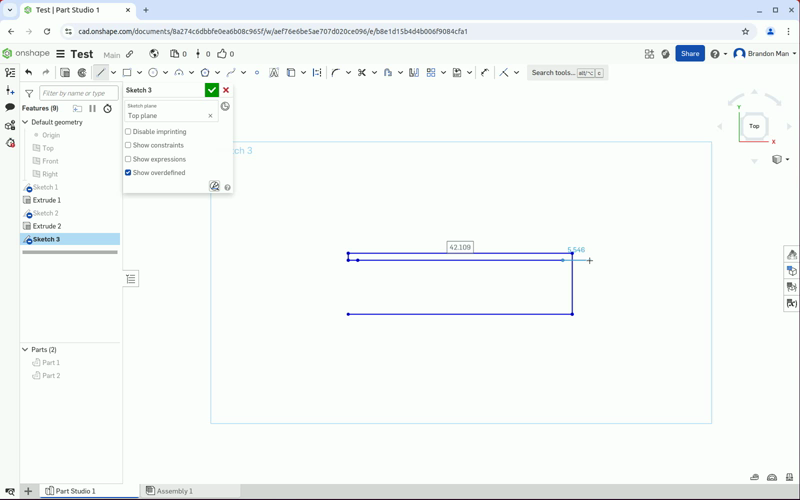
mouse_move(562, 305)
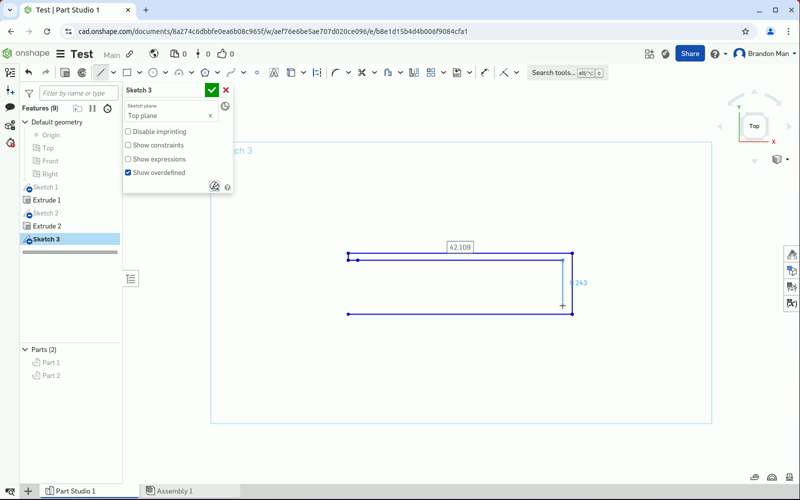
click(562, 305)
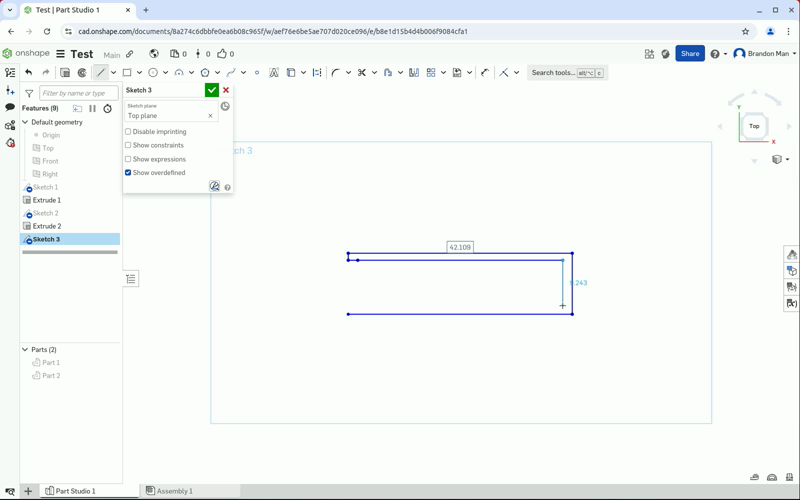
key_up(shift)
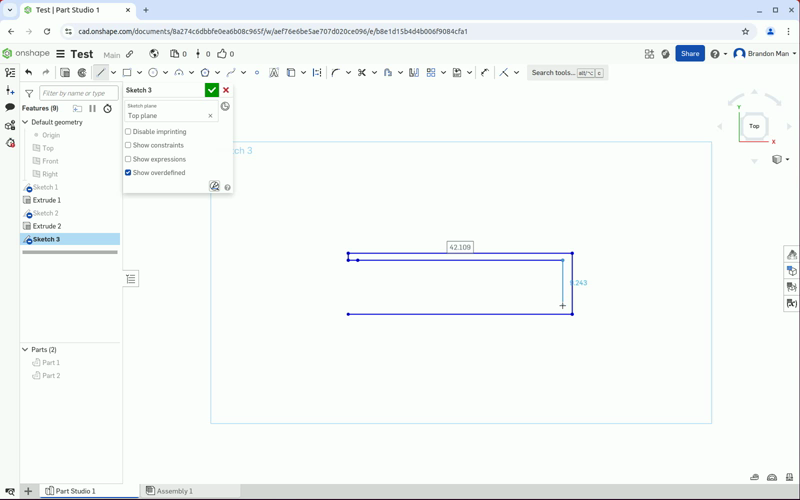
key_down(shift)
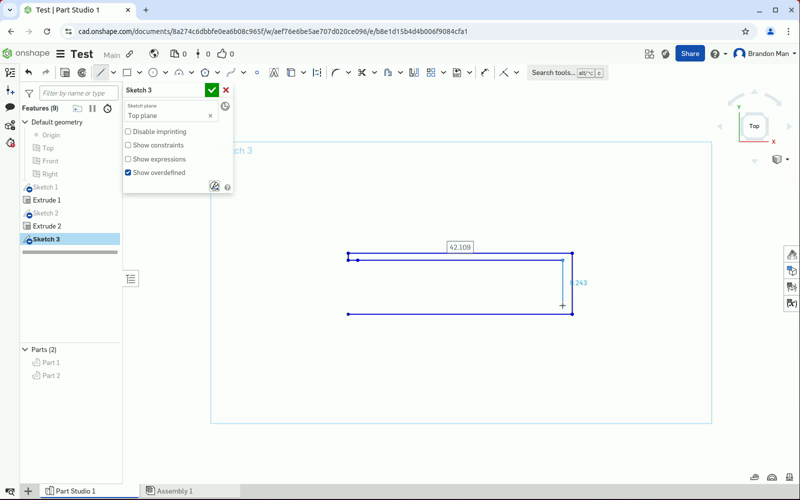
mouse_move(357, 305)
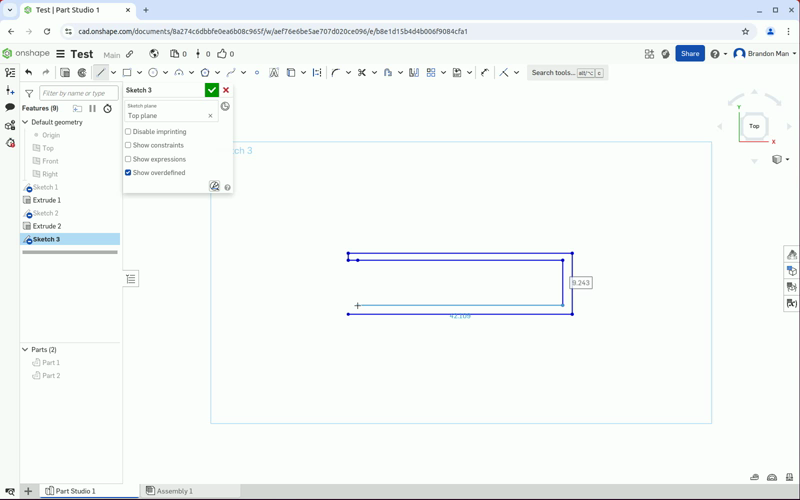
click(357, 305)
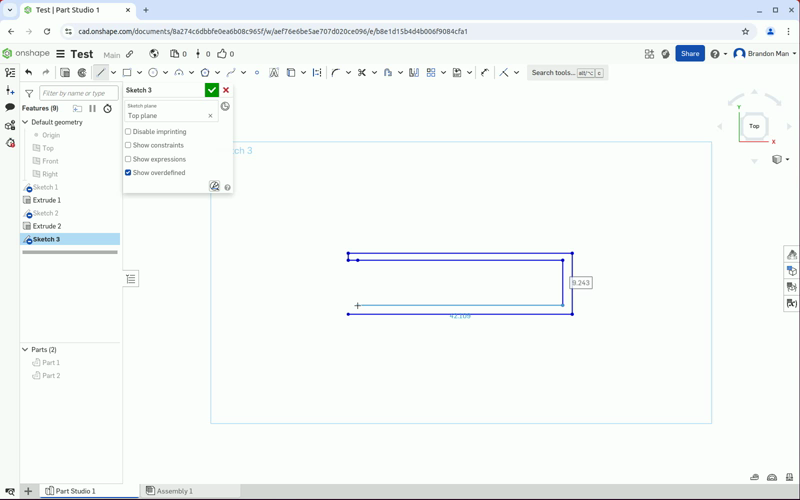
key_up(shift)
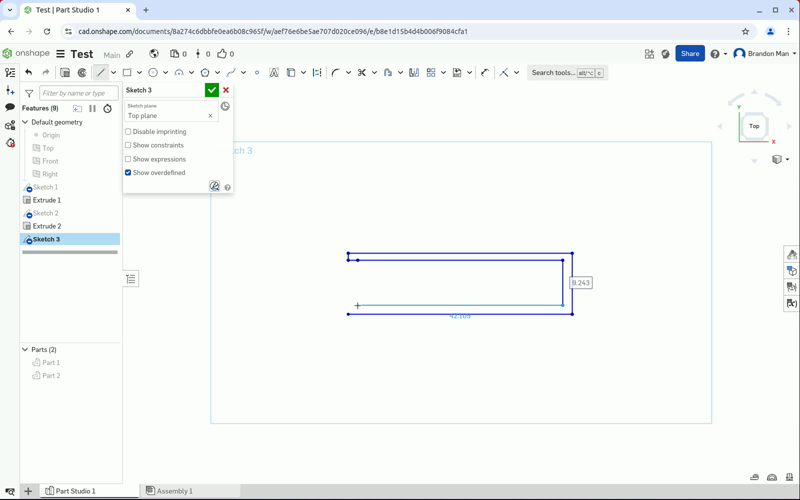
key_down(shift)
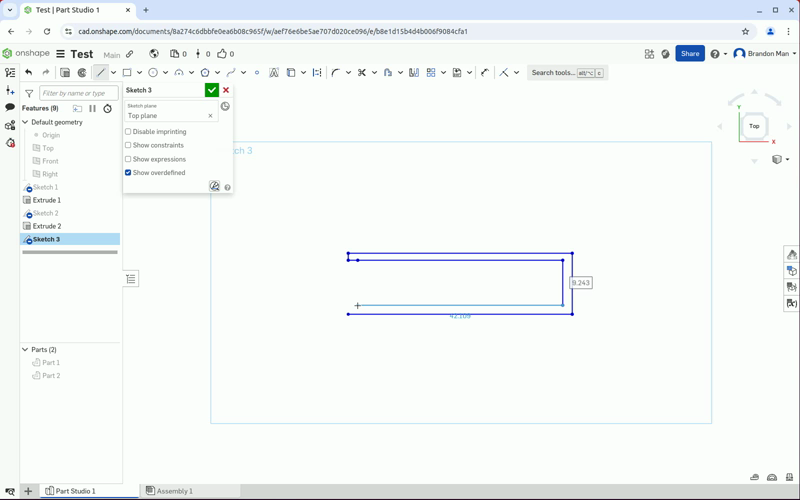
mouse_move(387, 305)
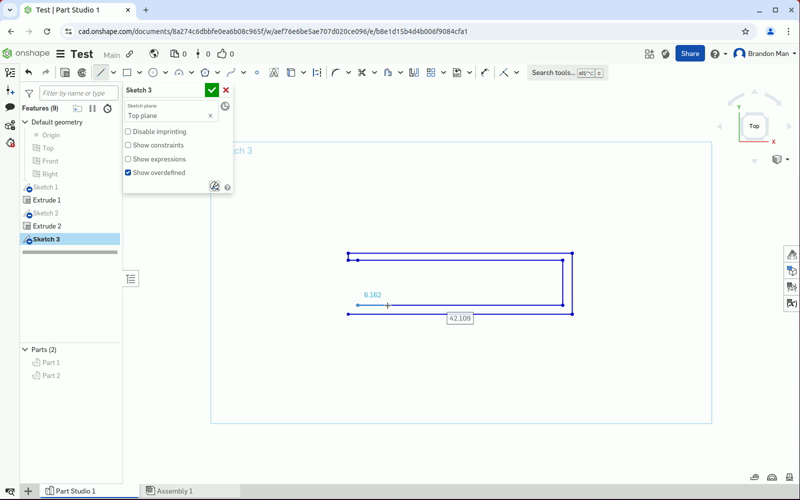
mouse_move(348, 305)
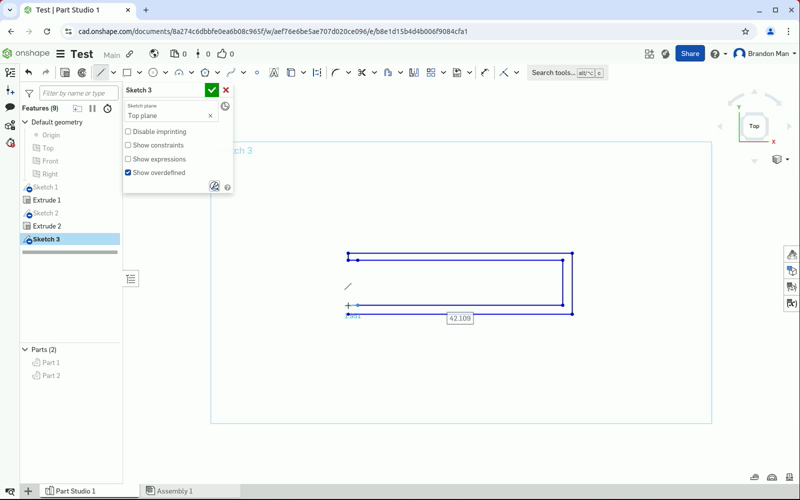
click(348, 305)
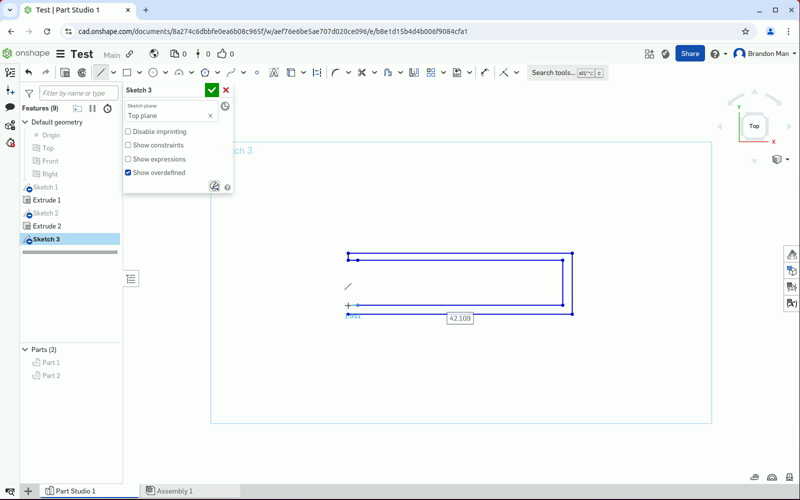
key_up(shift)
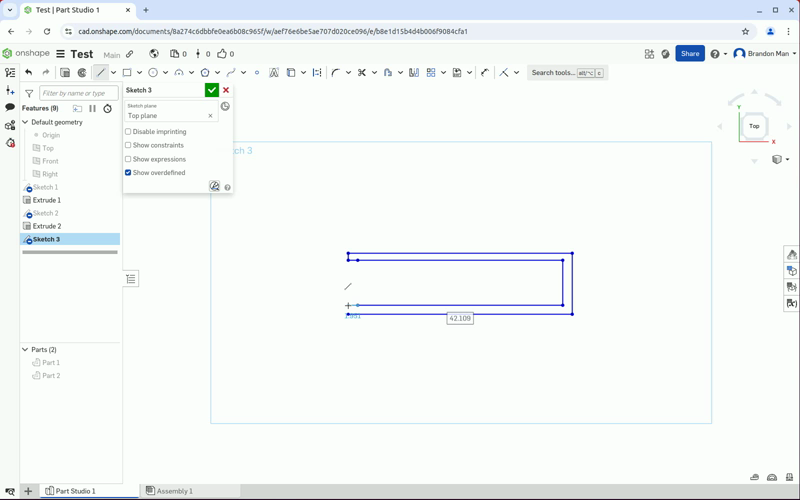
mouse_move(378, 305)
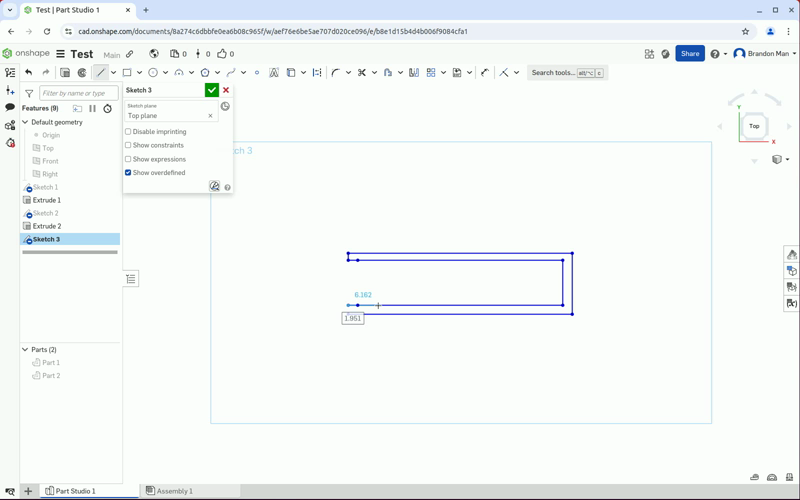
key_down(shift)
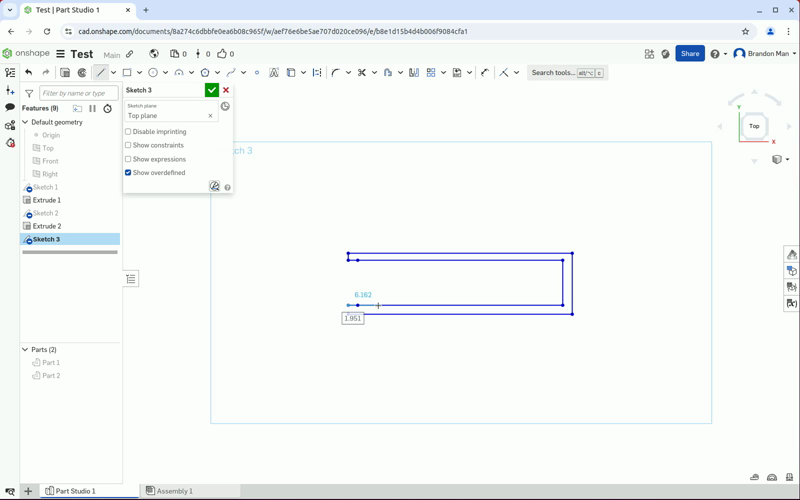
mouse_move(348, 314)
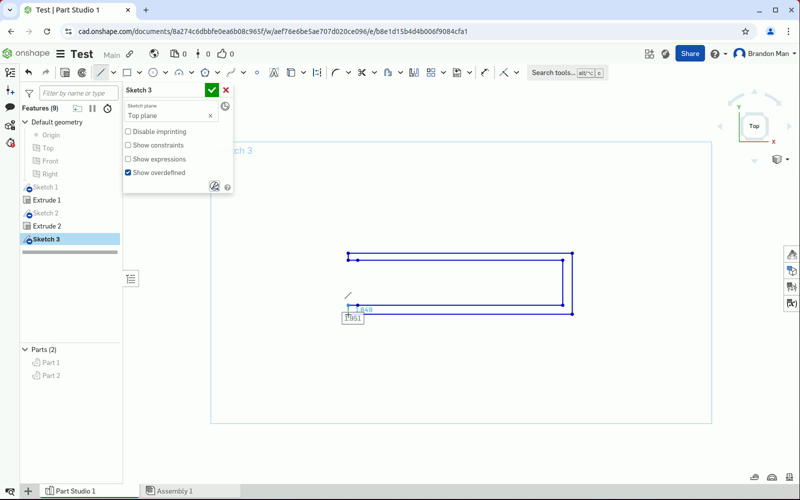
key_up(shift)
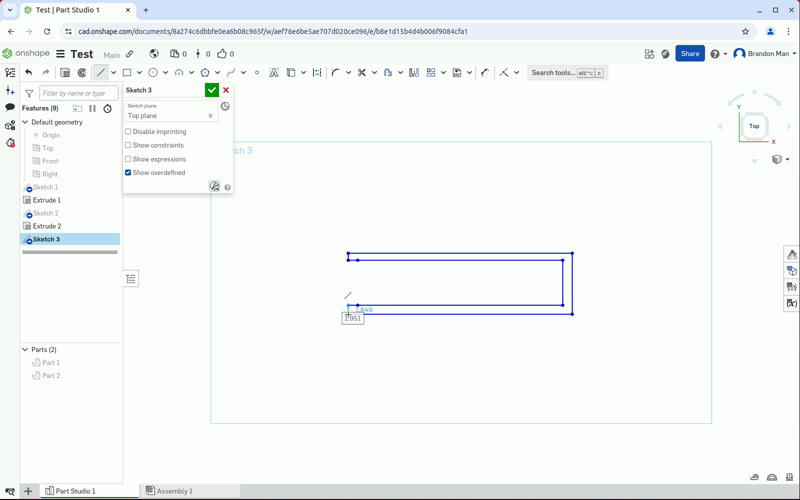
click(348, 314)
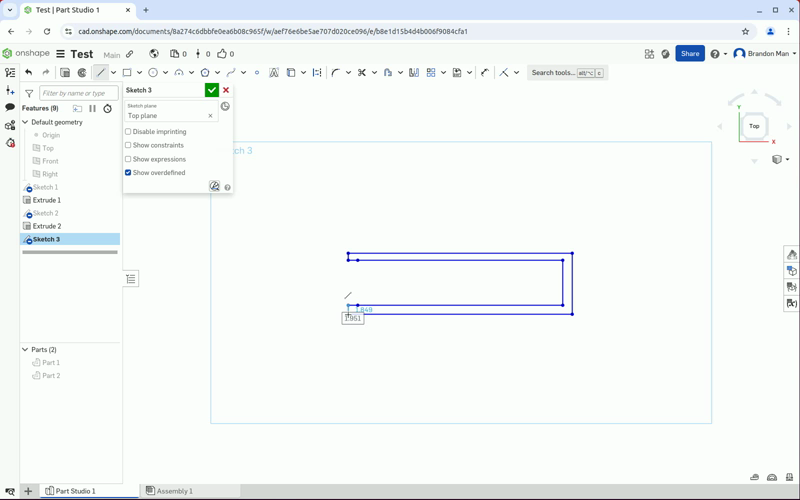
key(esc)
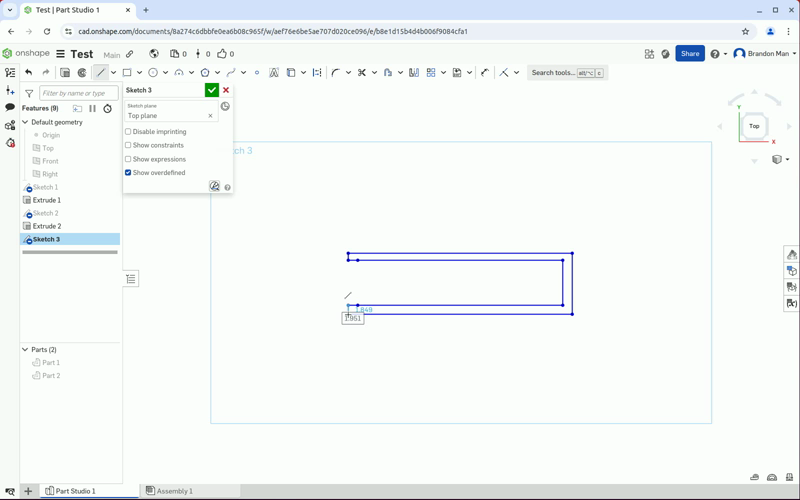
mouse_move(514, 256)
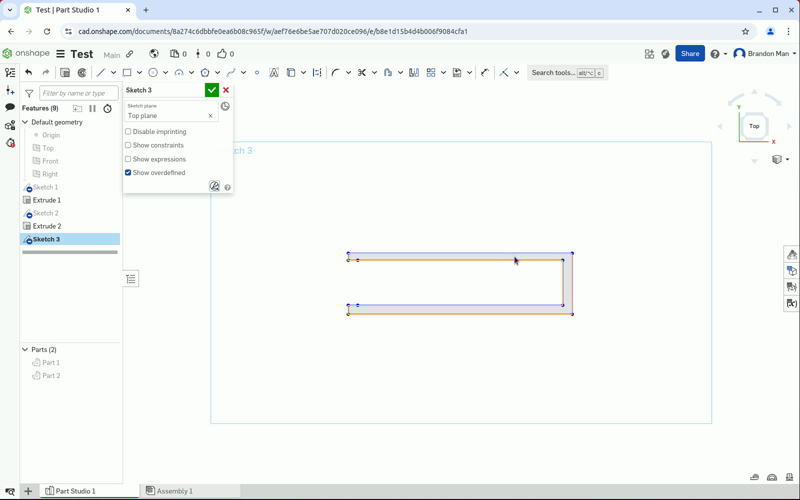
click(514, 256)
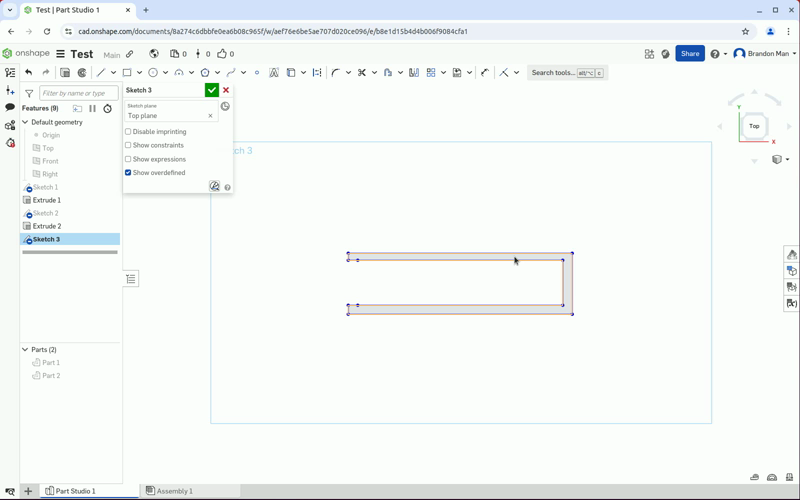
mouse_move(73, 352)
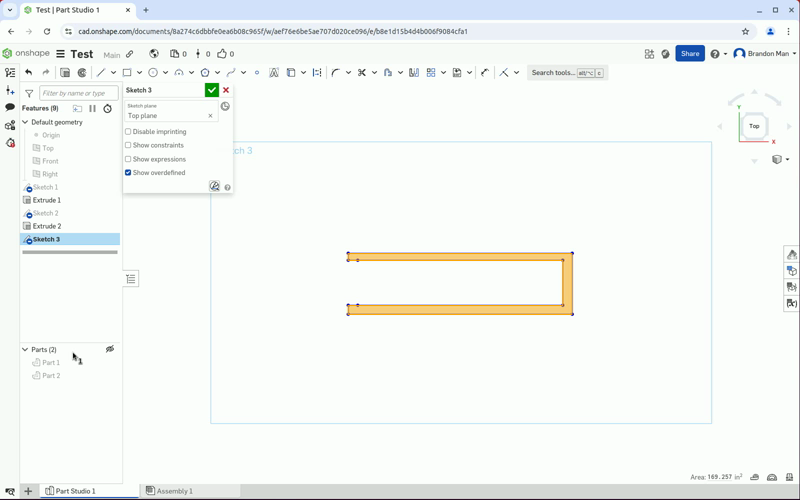
key(shift+y)
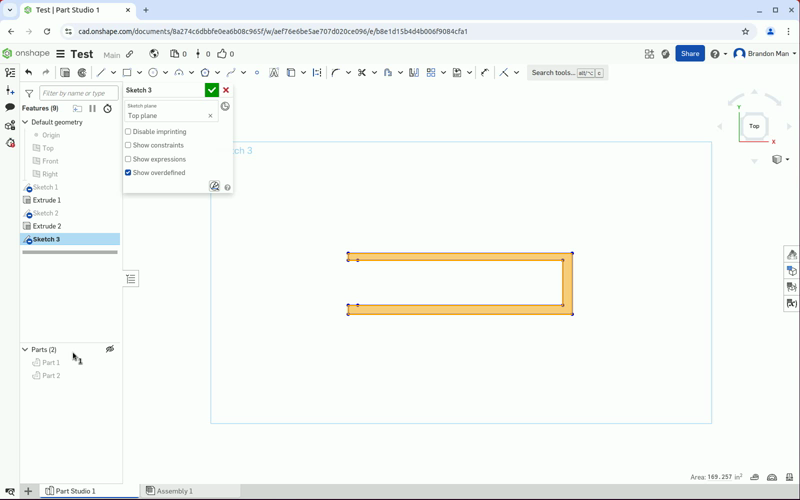
key(shift+e)
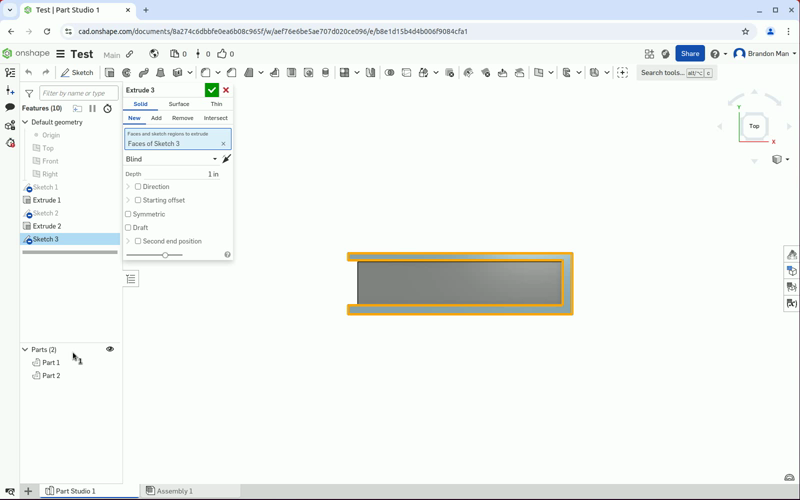
mouse_move(143, 106)
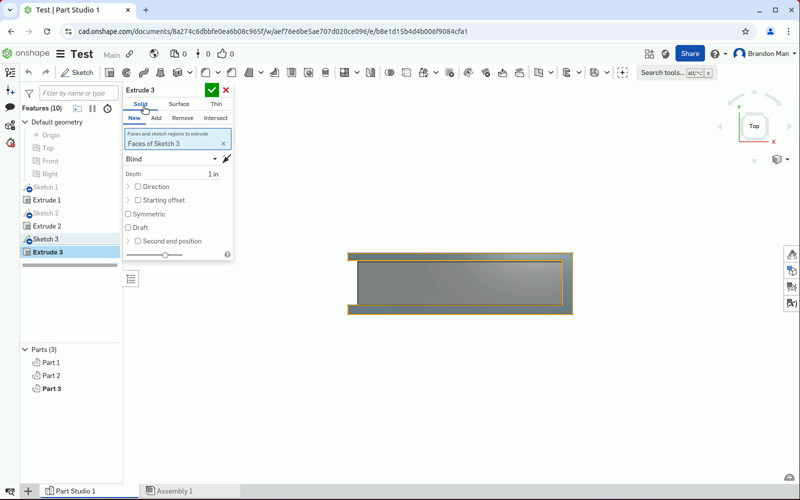
click(143, 106)
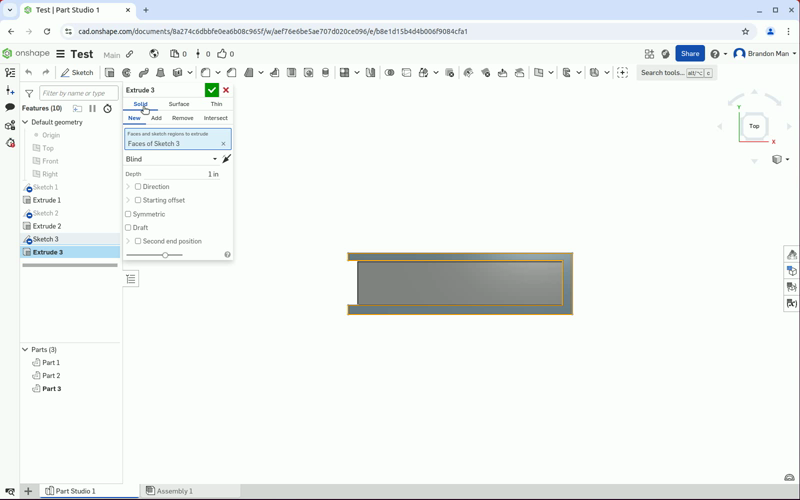
mouse_move(137, 120)
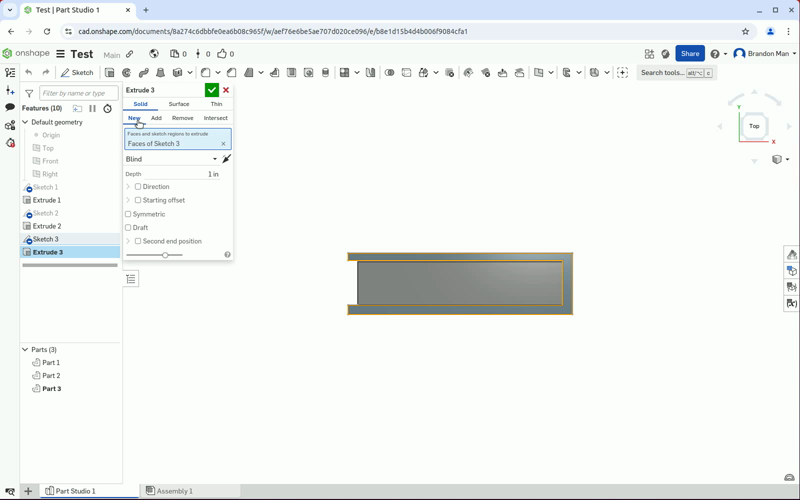
click(137, 120)
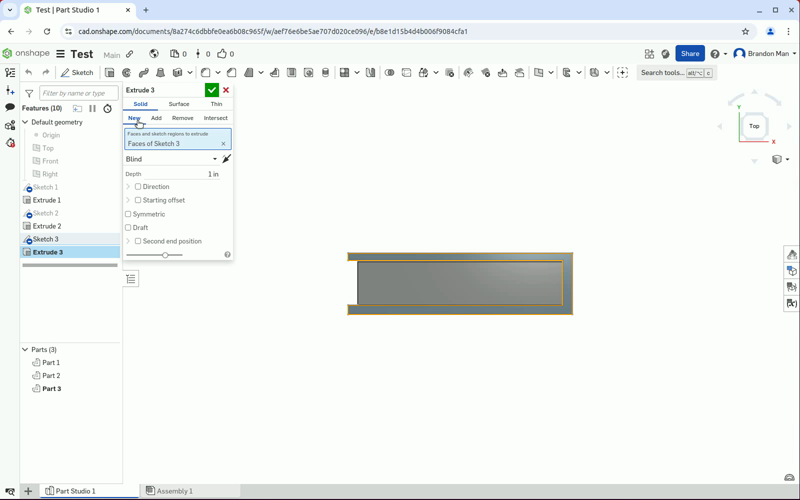
key(tab, 4)
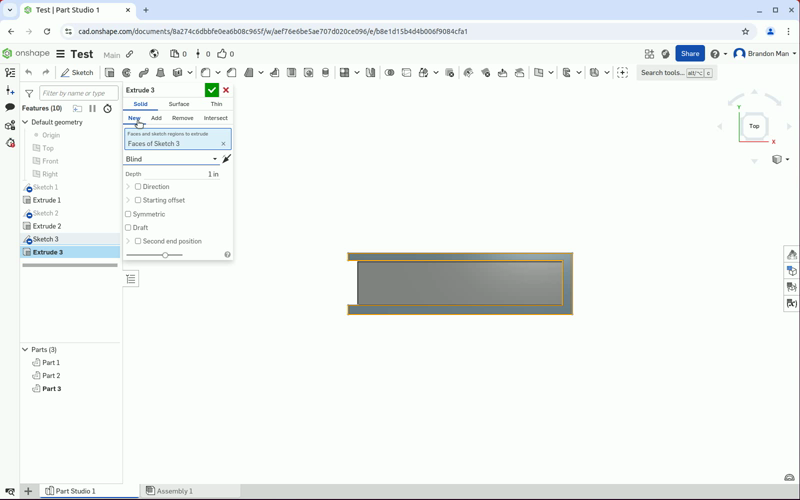
text(-1.444)
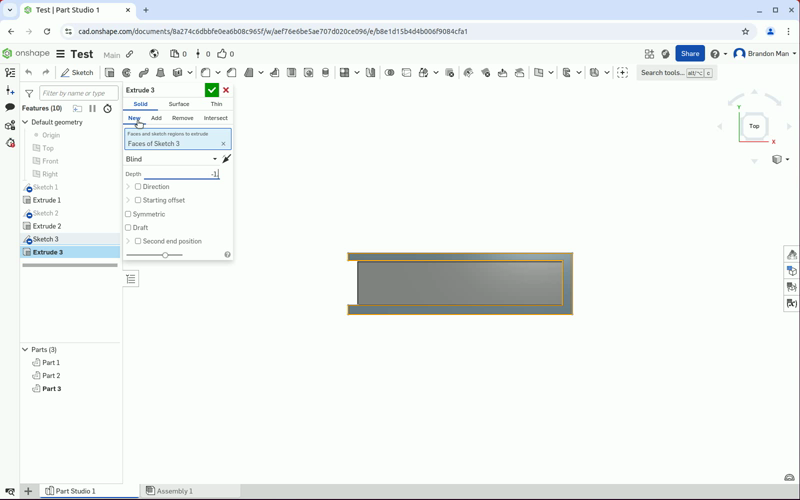
key(enter)
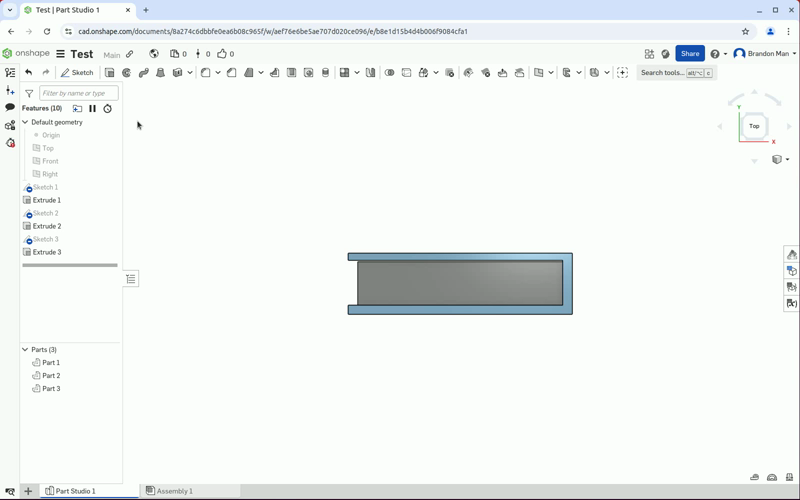
key(shift+h)
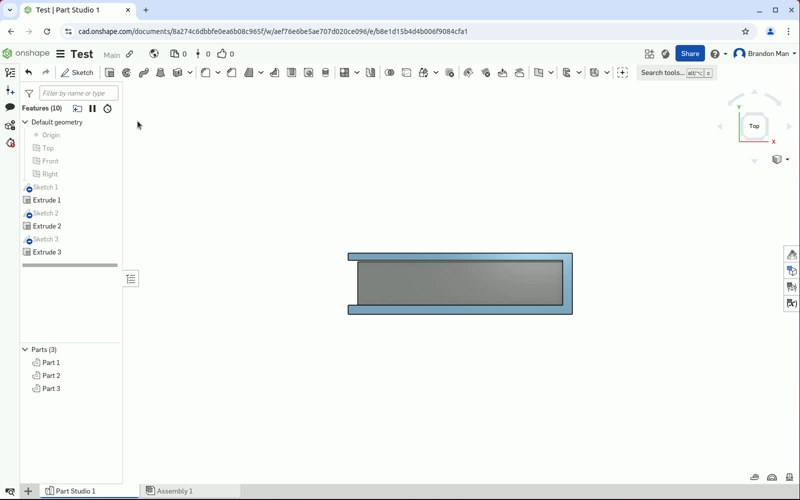
key(shift+h)
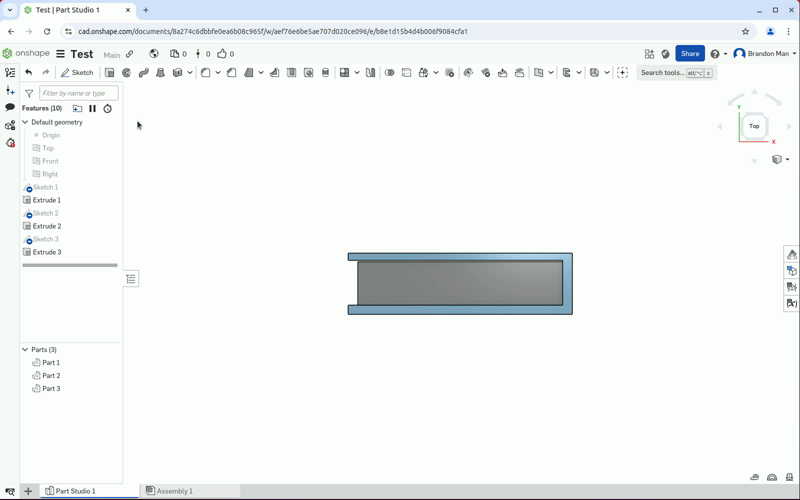
key(shift+7)
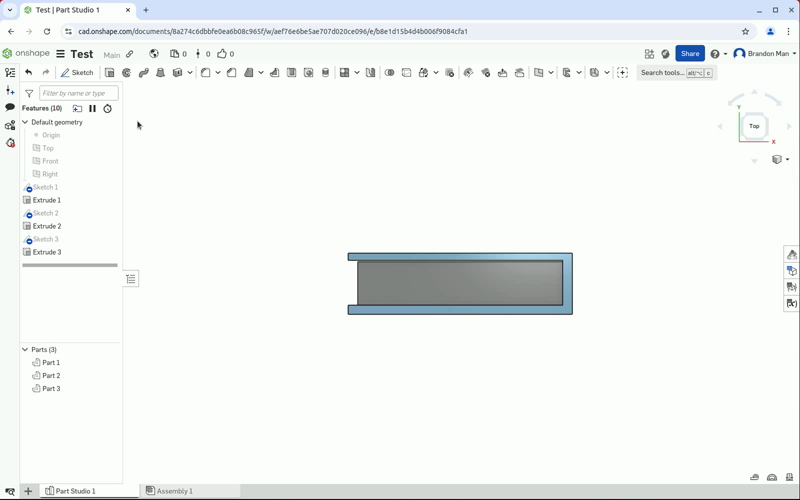
key(up, 3)
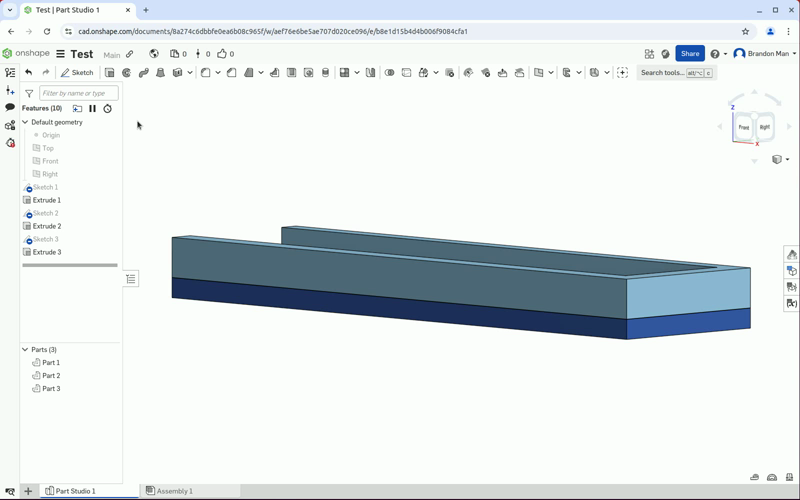
key(left, 3)
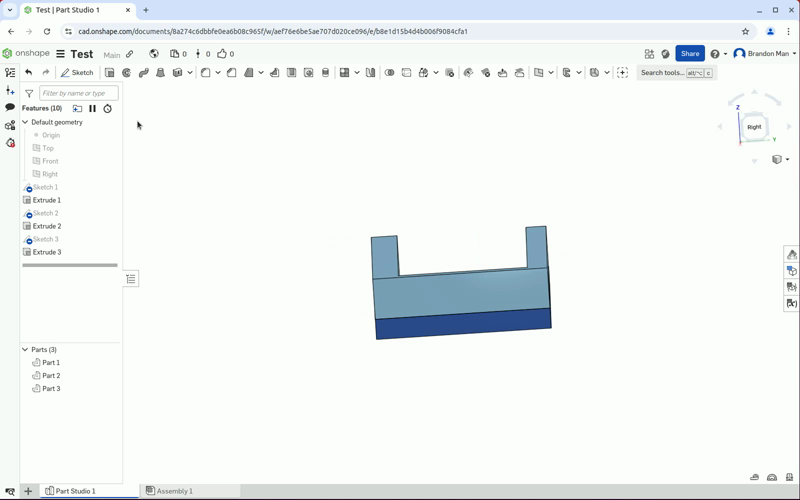
key(right, 3)
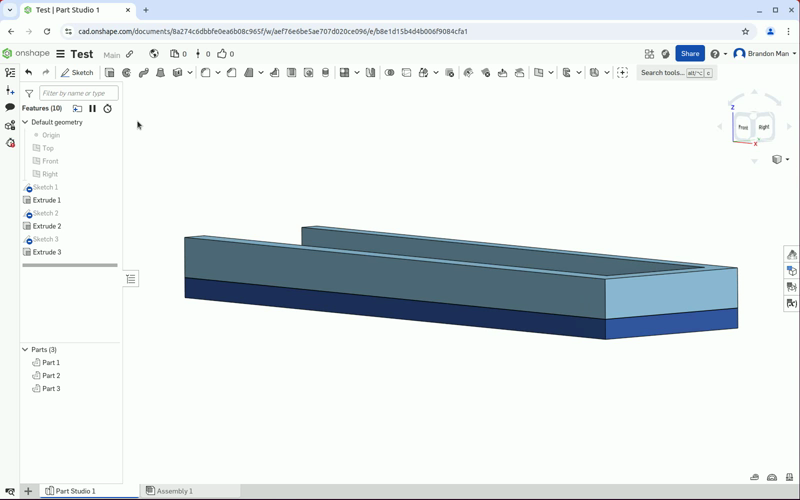
key(down, 3)
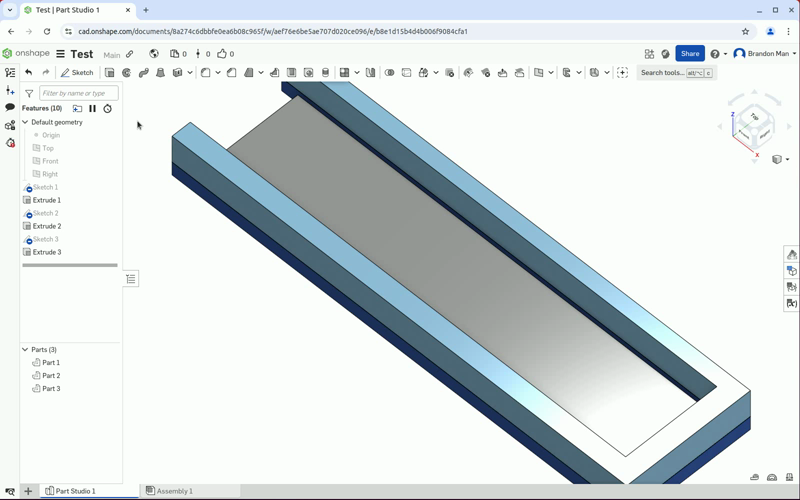
mouse_move(73, 189)
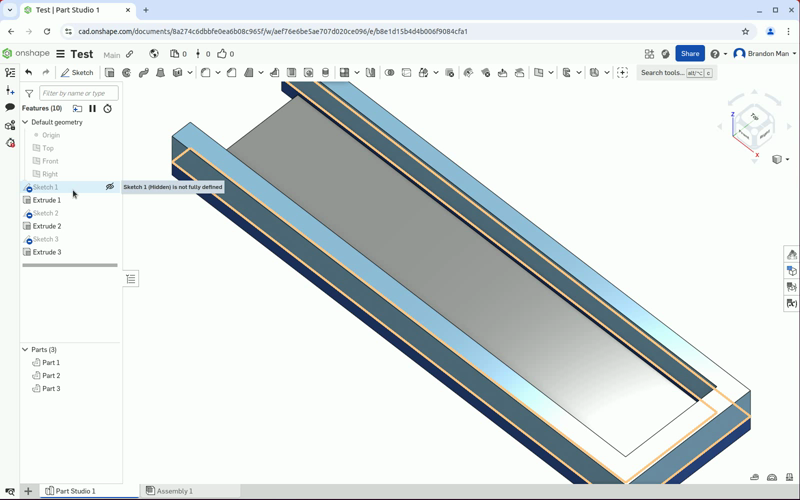
click(73, 189)